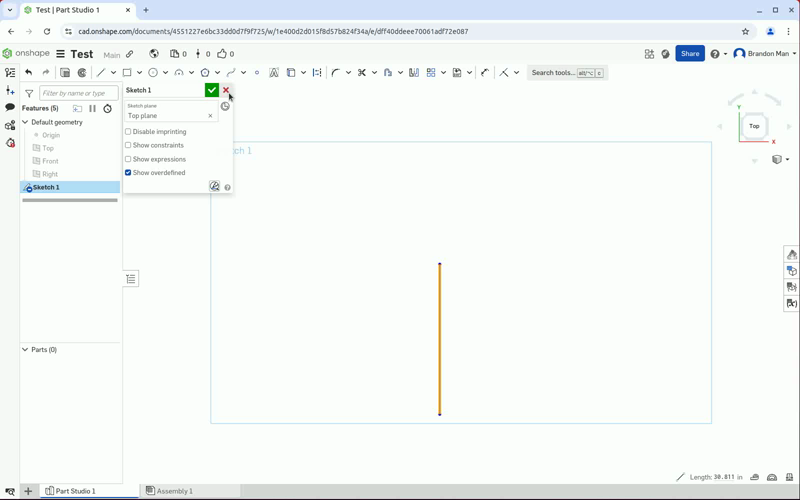
key(shift+h)
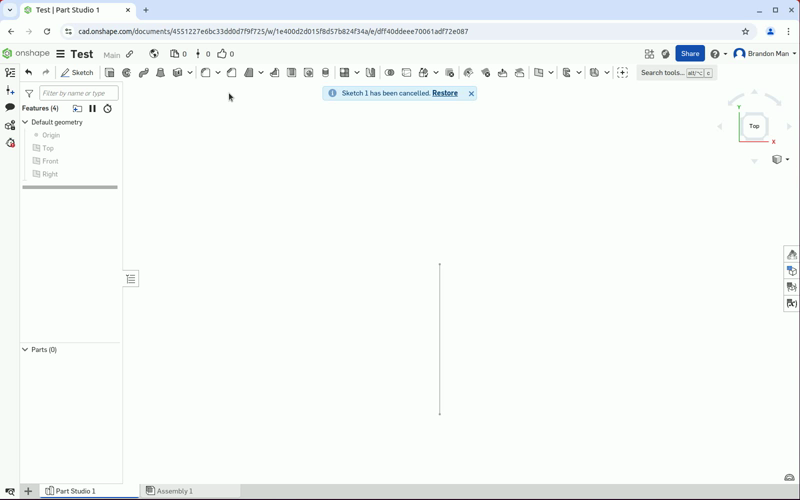
mouse_move(73, 352)
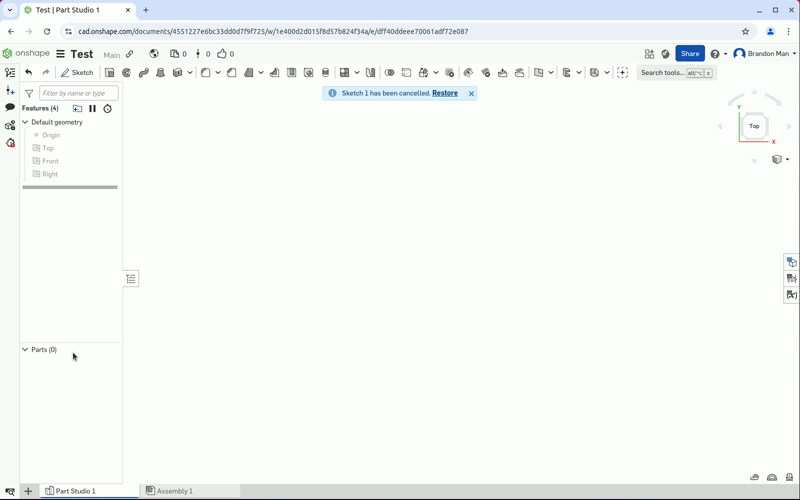
key(y)
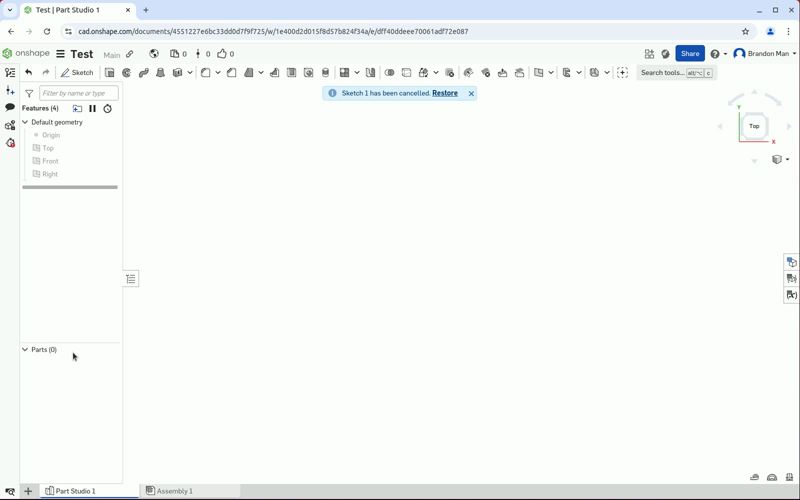
key(shift+p)
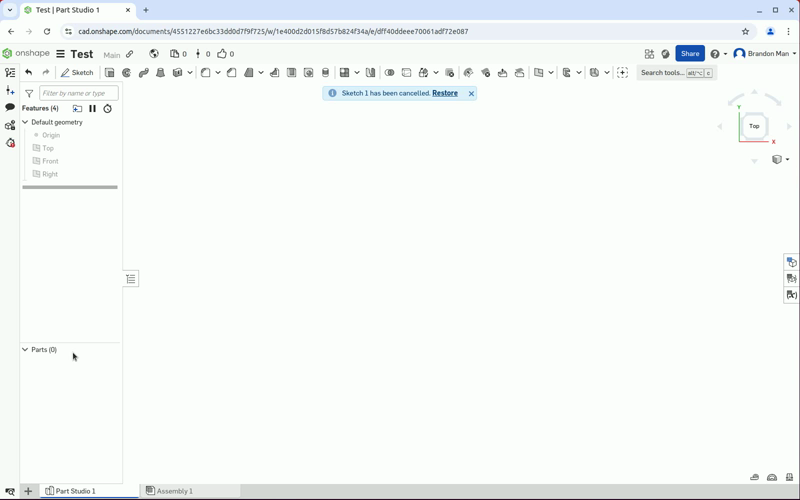
key(space)
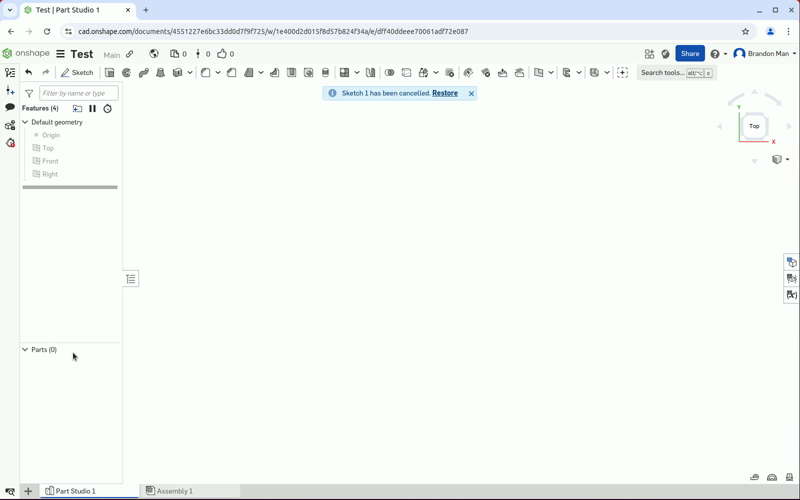
key_down(shift)
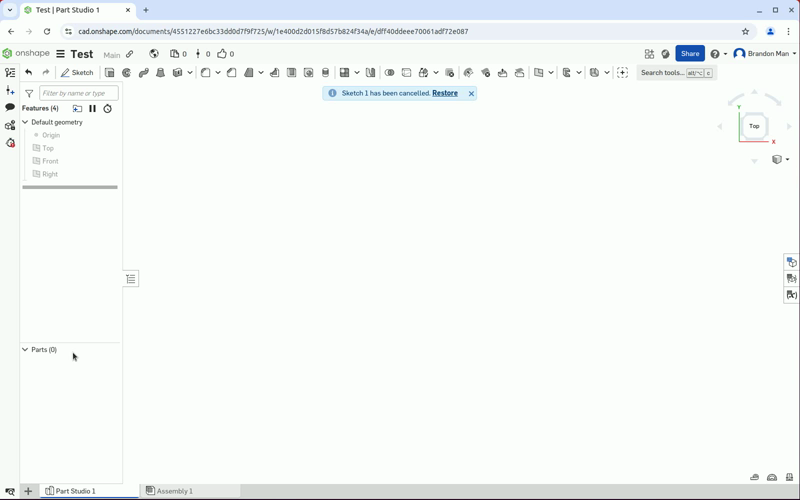
key(up)
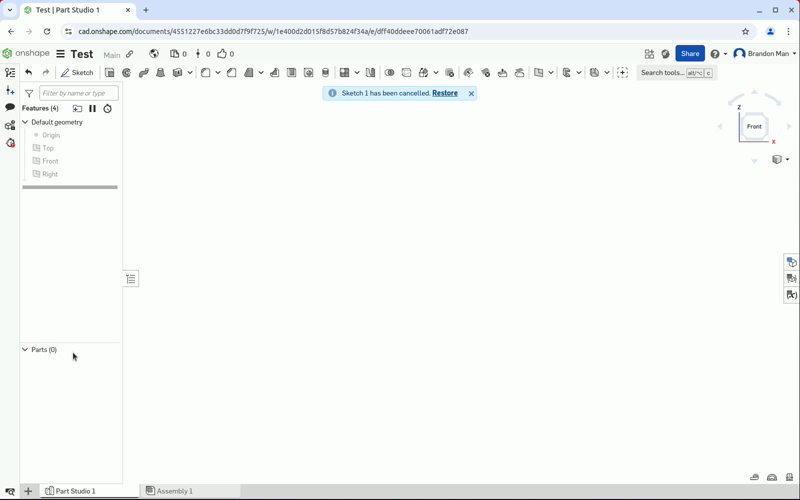
key_up(shift)
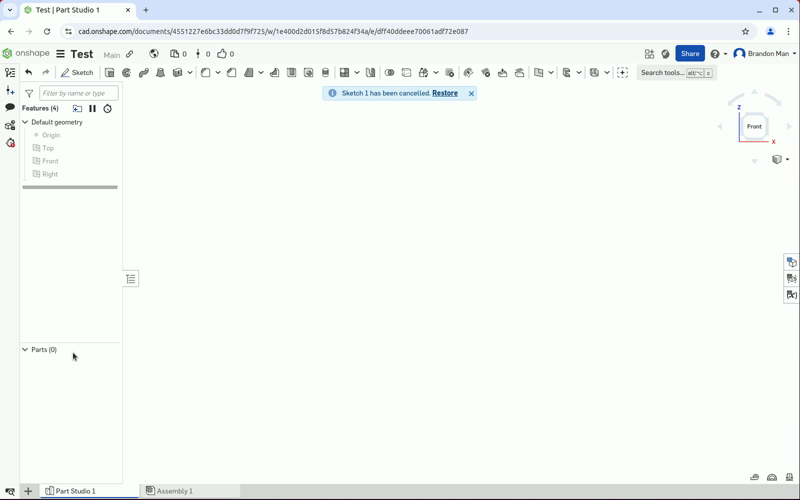
mouse_move(73, 352)
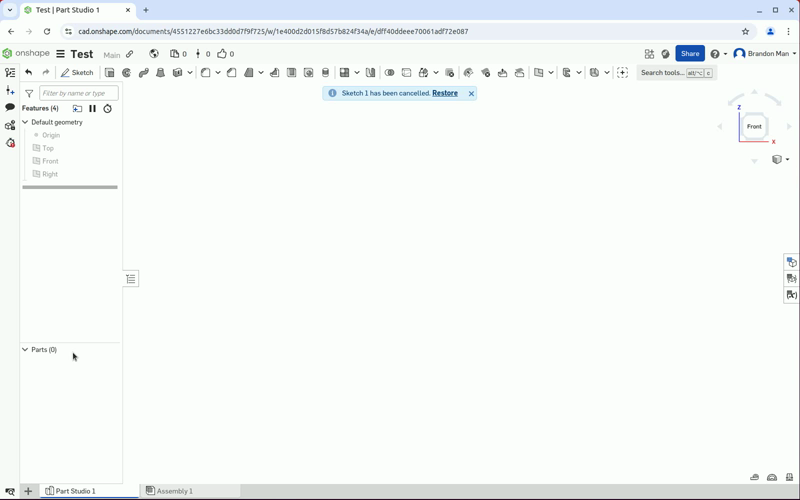
key(shift+y)
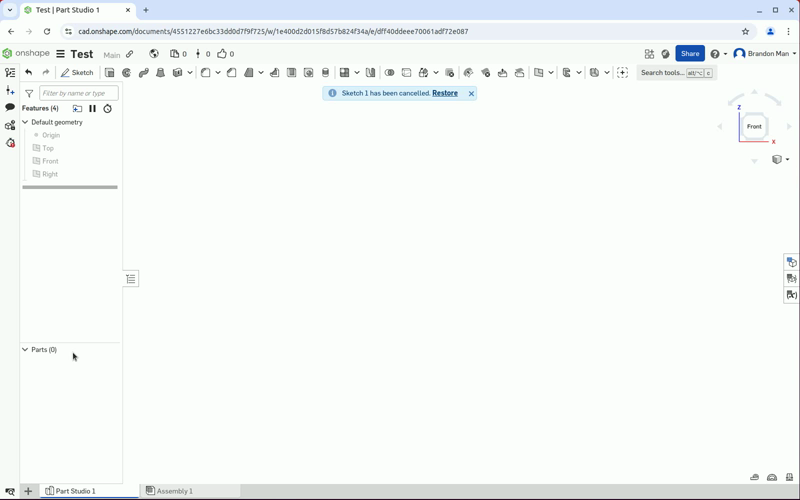
key(shift+s)
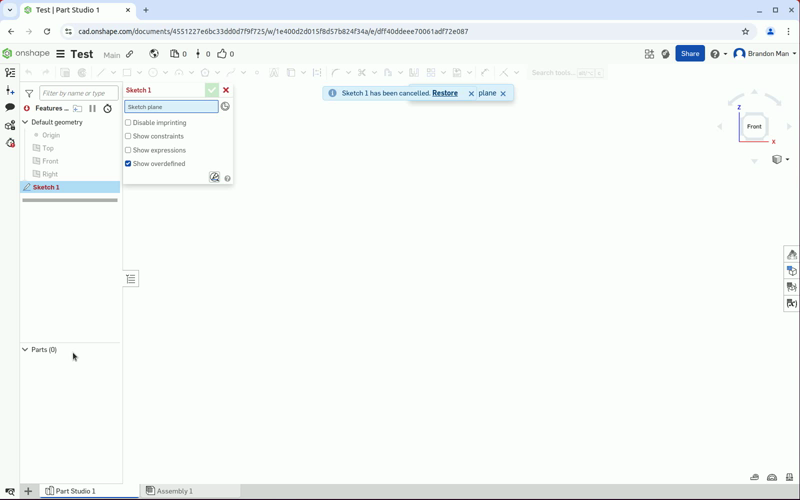
mouse_move(73, 163)
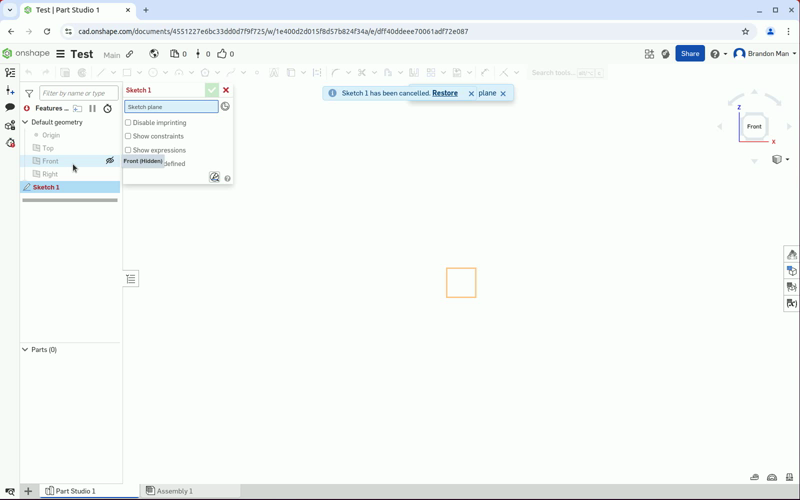
click(73, 163)
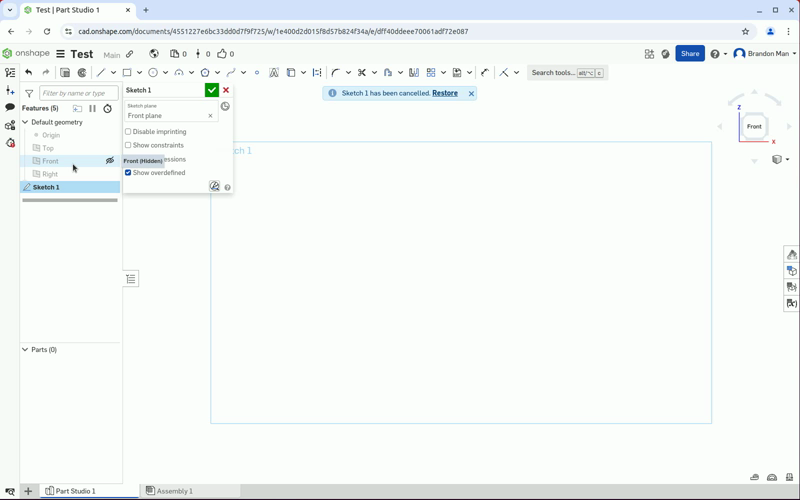
mouse_move(73, 352)
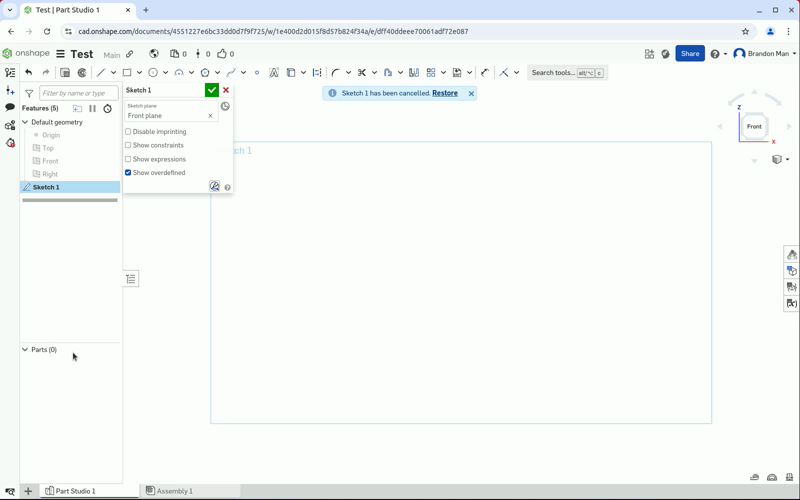
key(y)
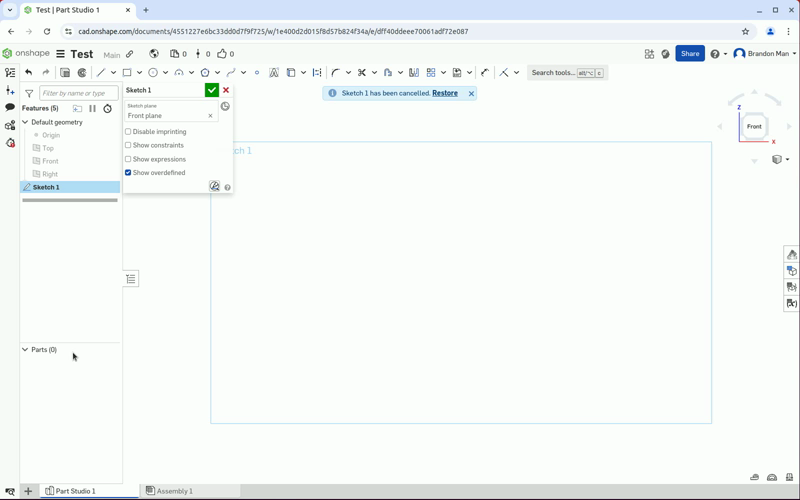
key(l)
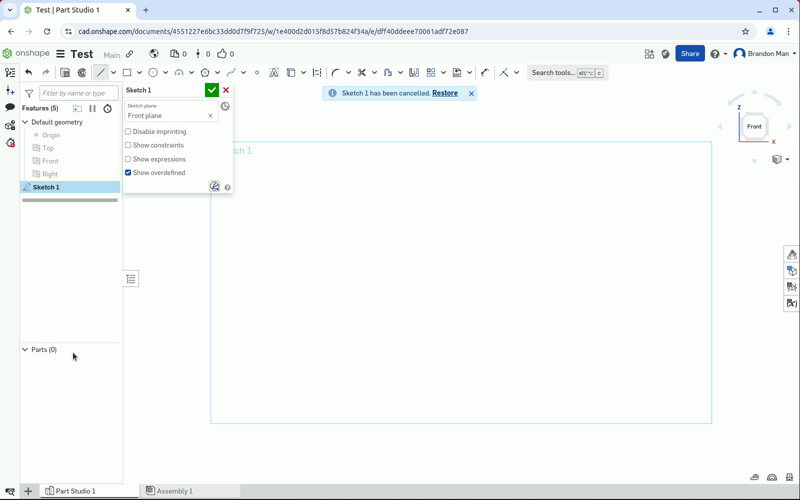
key_down(shift)
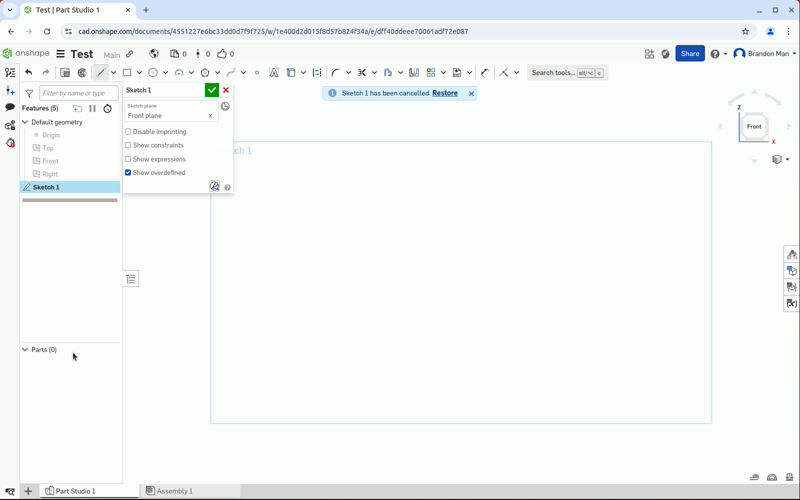
mouse_move(460, 282)
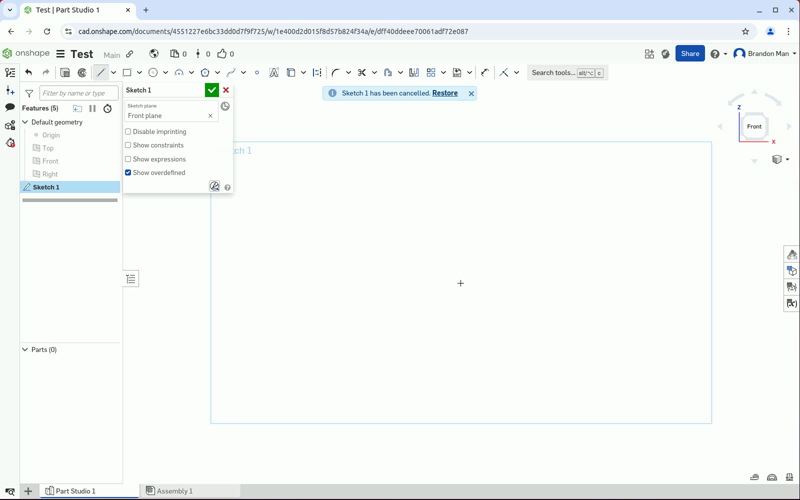
click(460, 282)
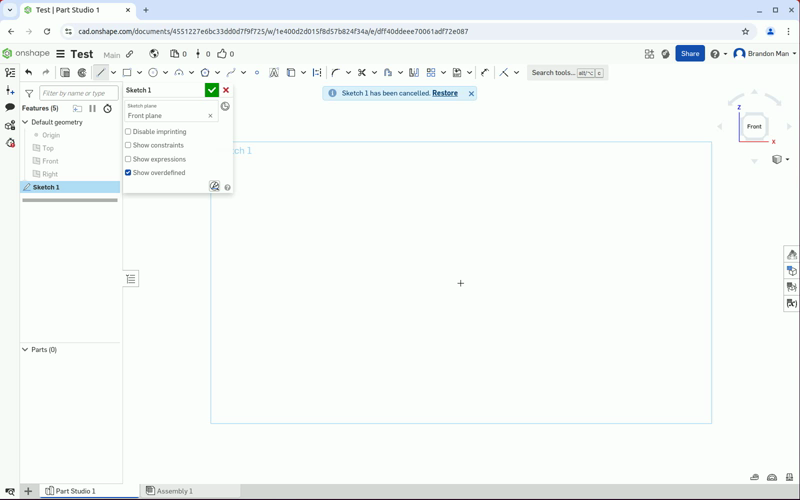
key_up(shift)
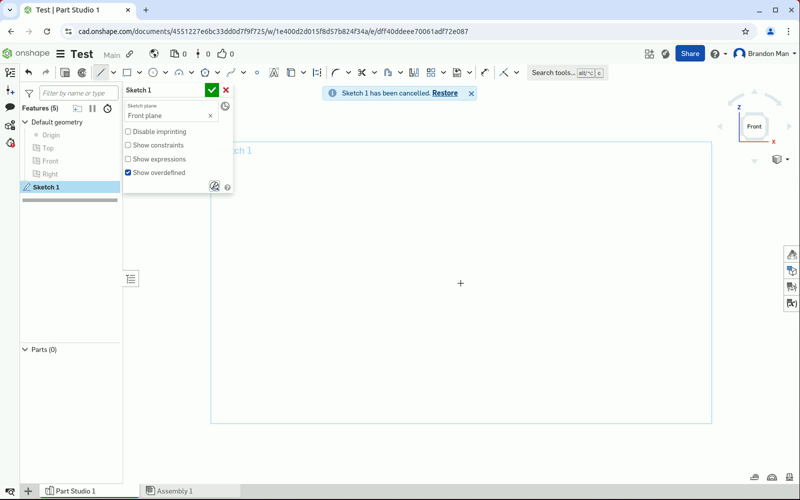
key_down(shift)
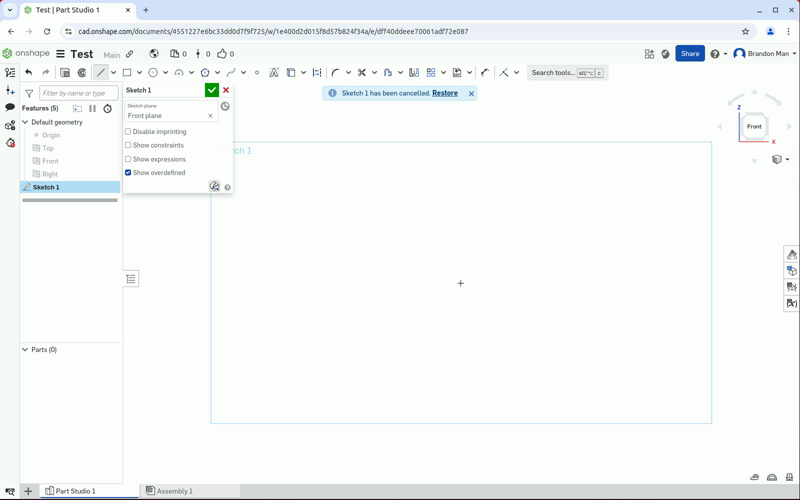
mouse_move(573, 282)
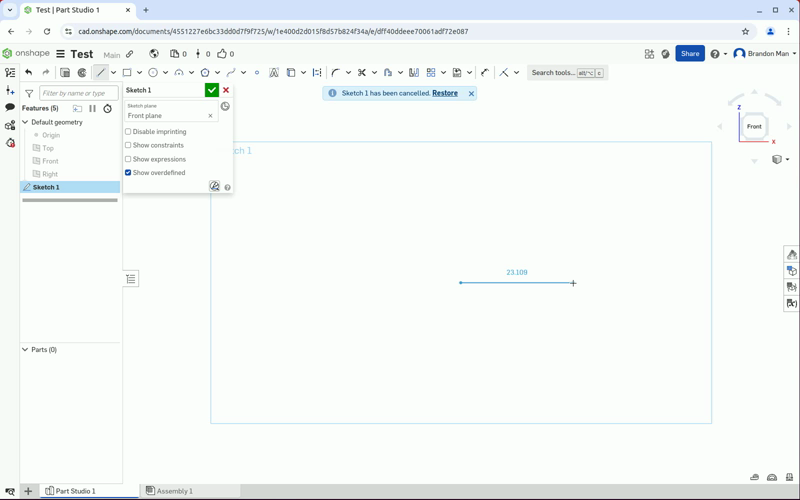
click(573, 282)
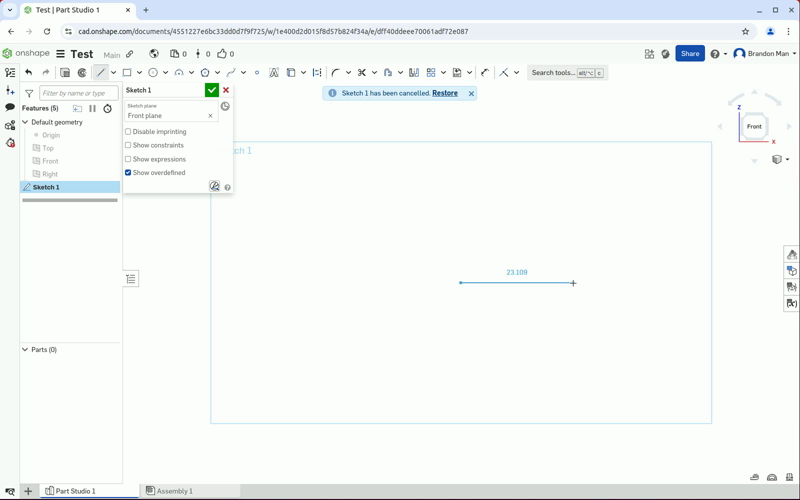
key_up(shift)
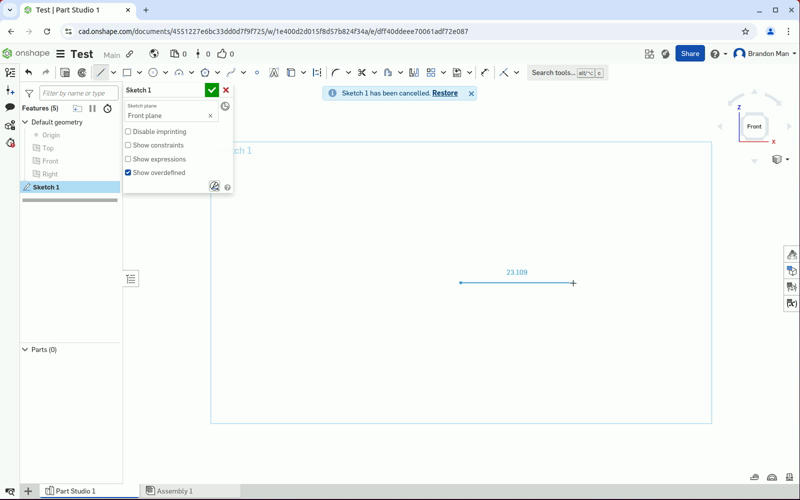
key_down(shift)
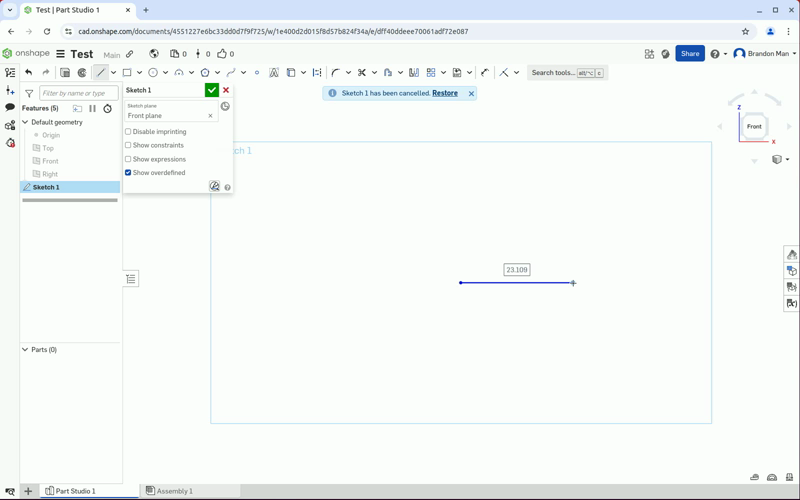
mouse_move(589, 282)
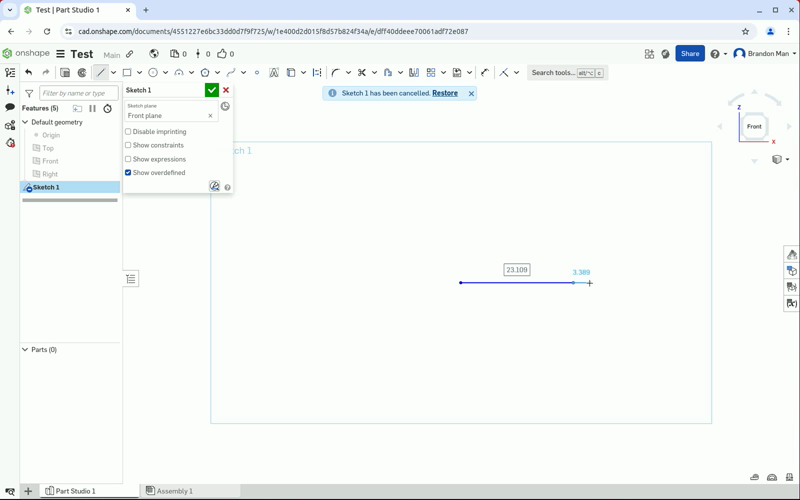
mouse_move(573, 245)
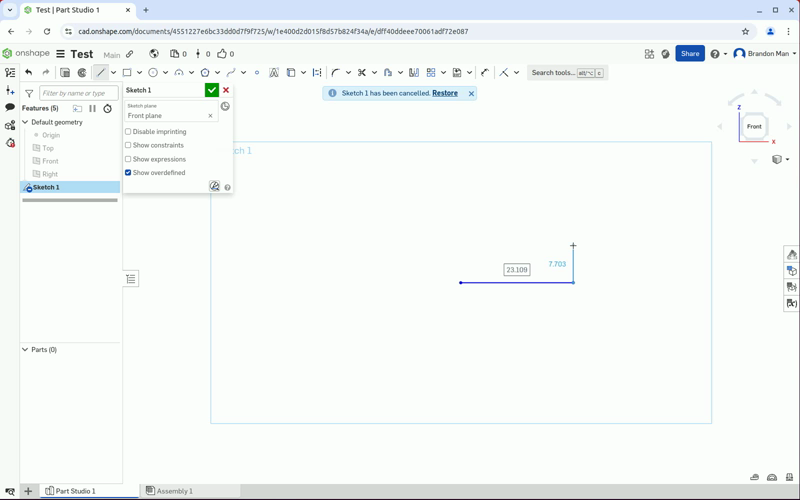
click(573, 245)
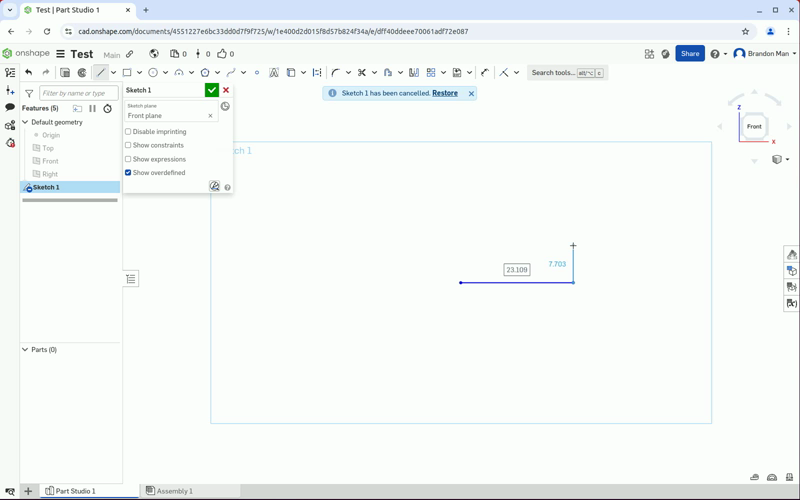
key_up(shift)
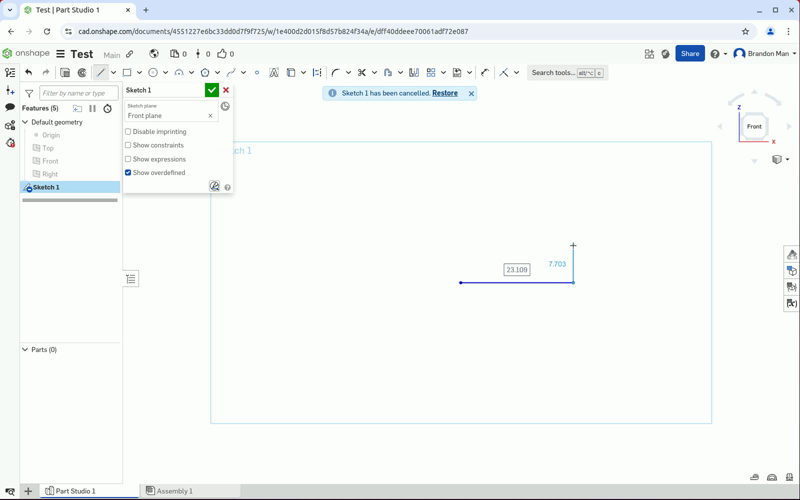
key_down(shift)
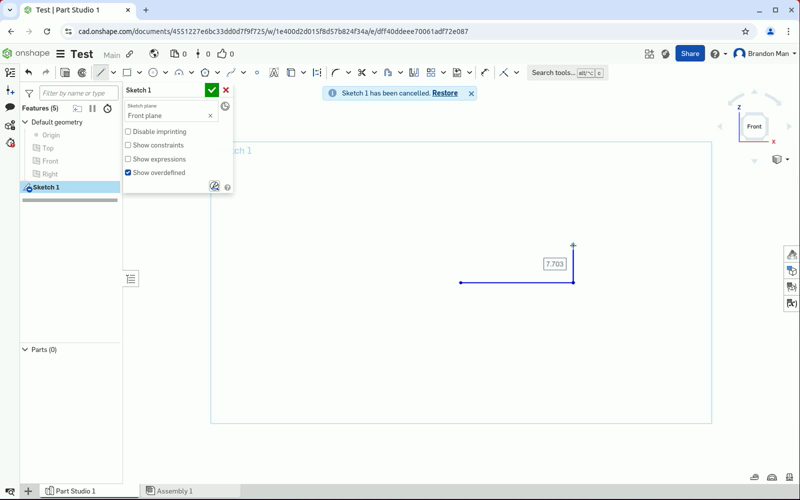
mouse_move(479, 245)
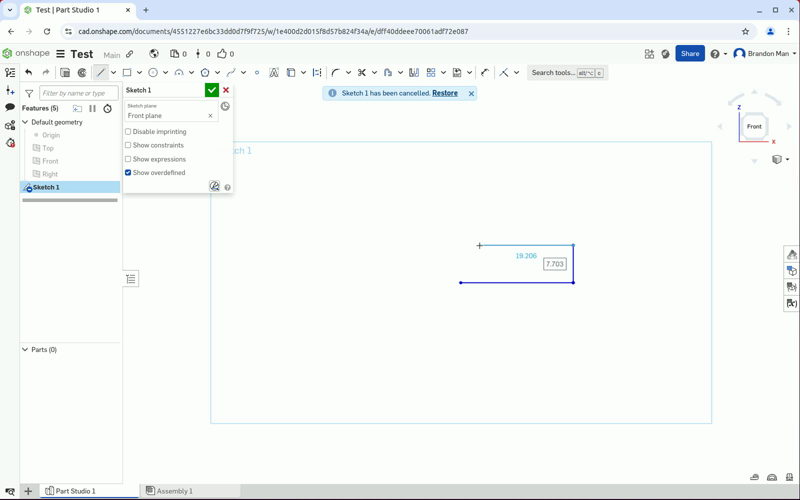
click(479, 245)
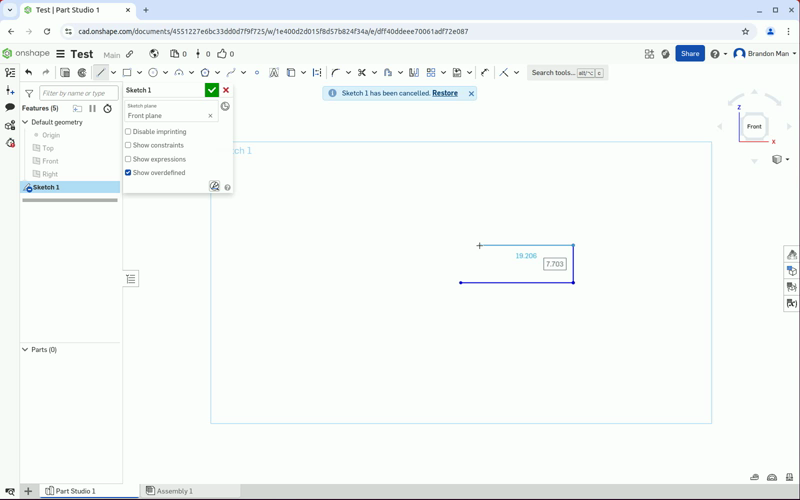
key_up(shift)
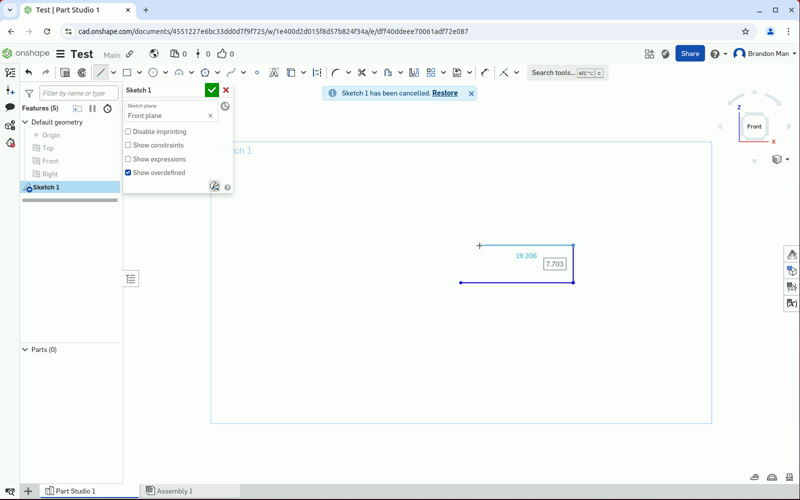
key_down(shift)
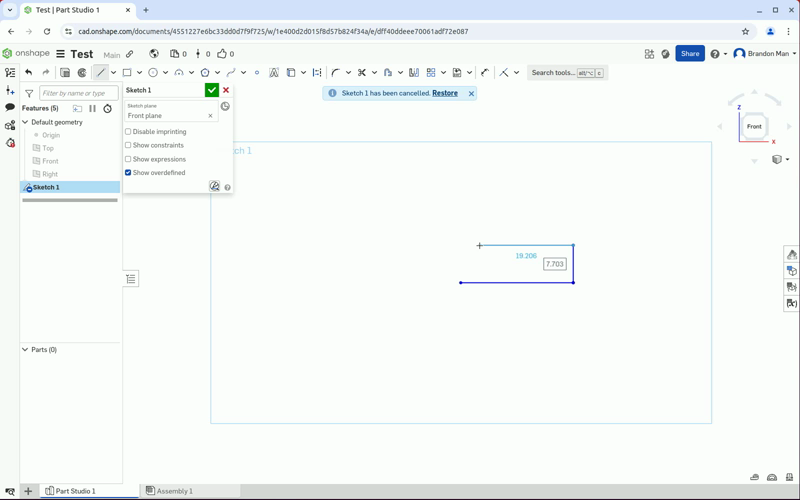
mouse_move(509, 245)
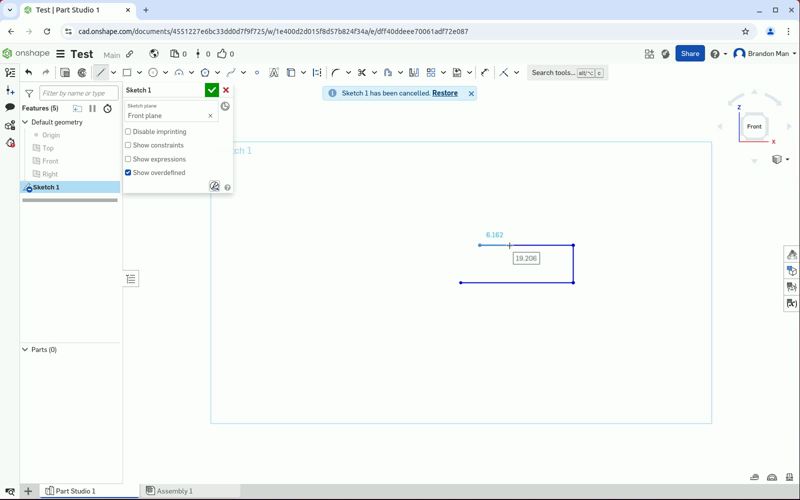
mouse_move(479, 208)
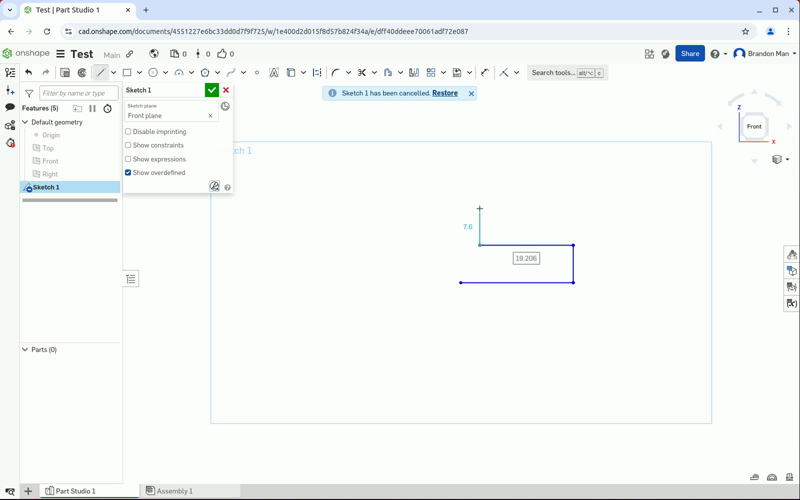
click(479, 208)
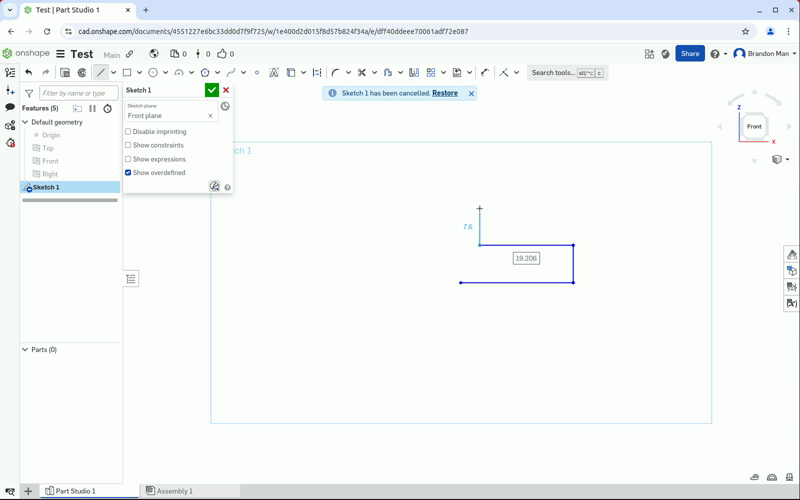
key_up(shift)
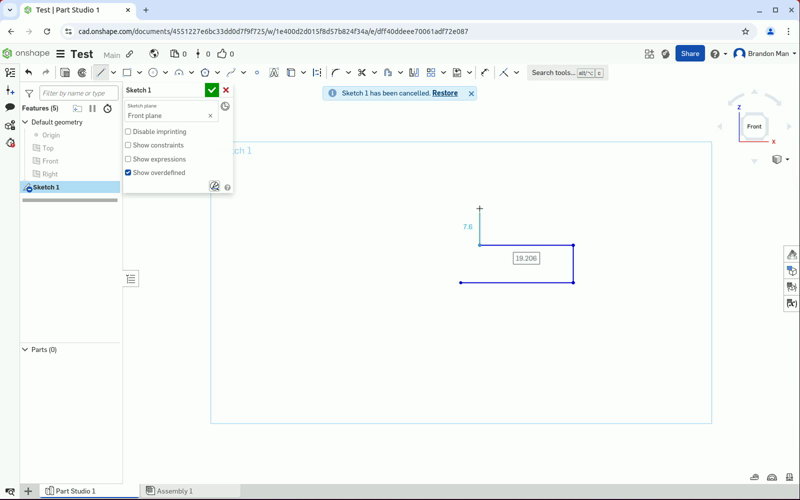
key_down(shift)
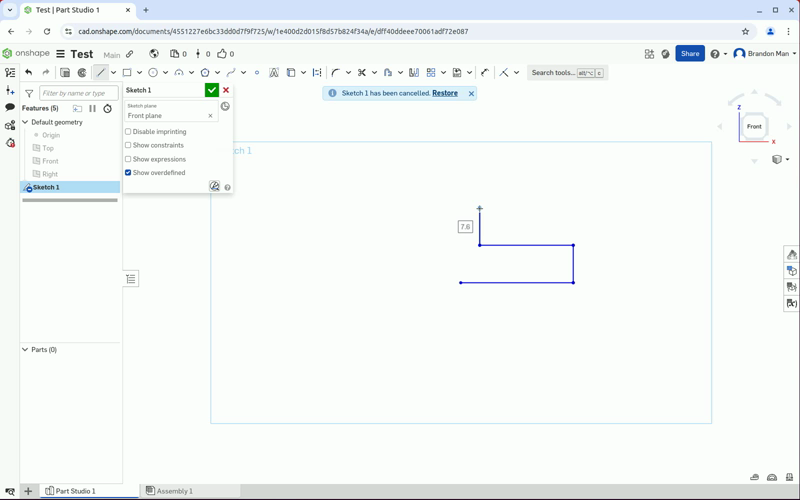
mouse_move(509, 208)
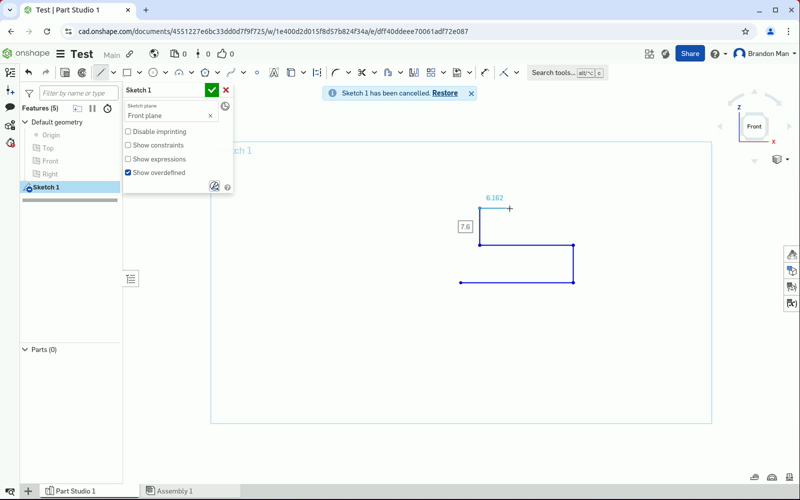
mouse_move(460, 208)
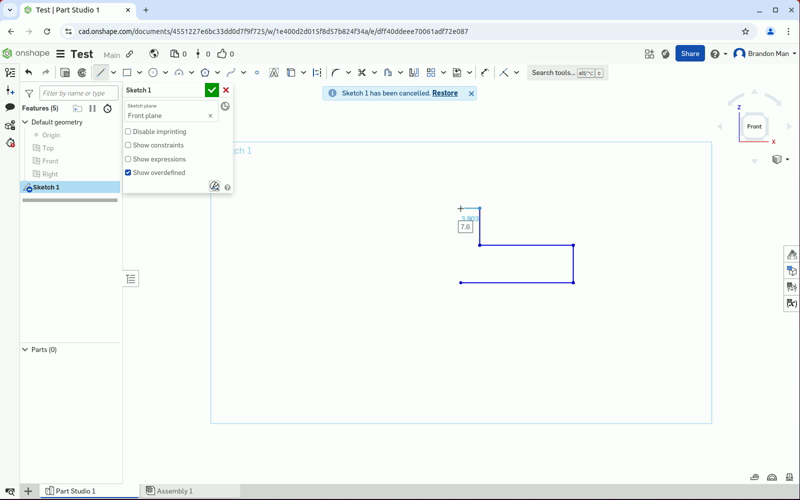
click(460, 208)
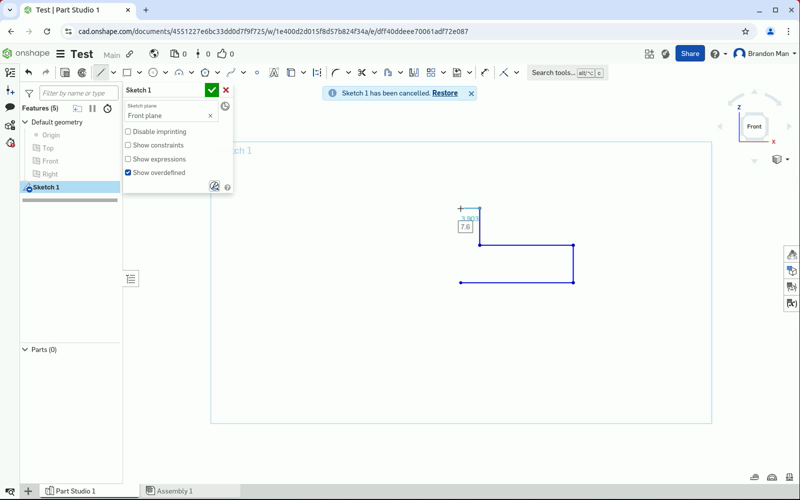
key_up(shift)
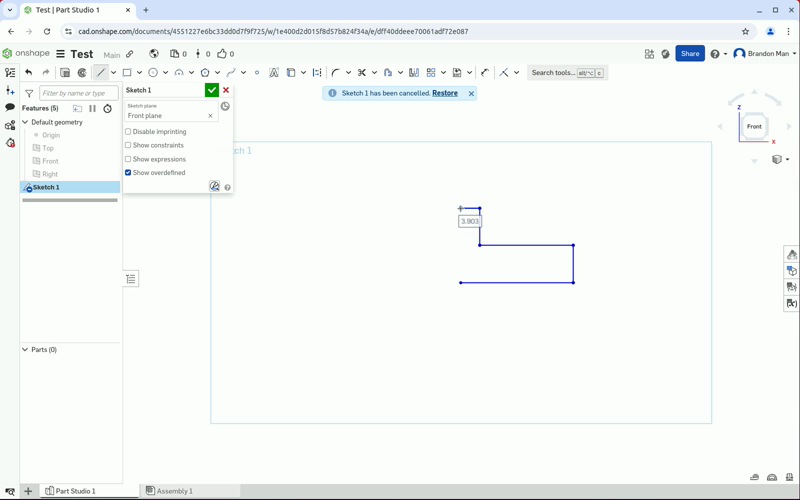
key_down(shift)
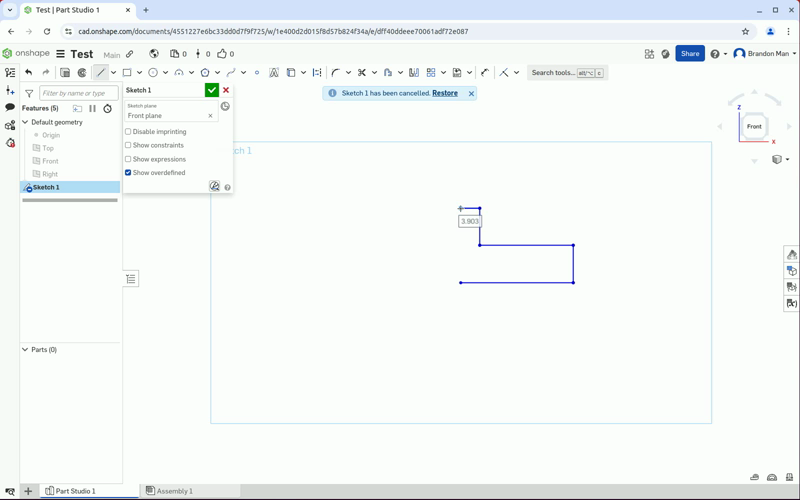
mouse_move(460, 282)
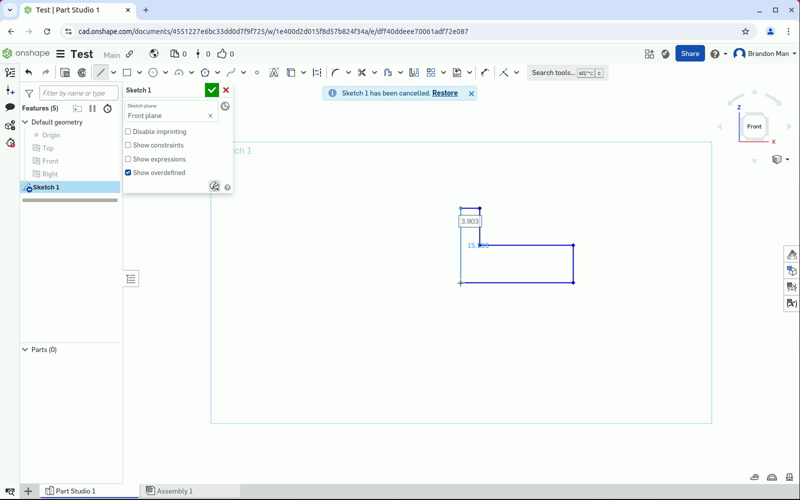
key_up(shift)
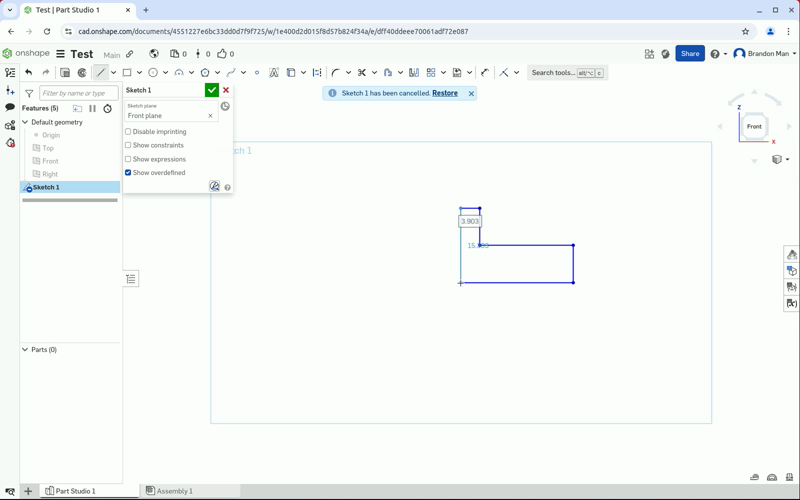
click(460, 282)
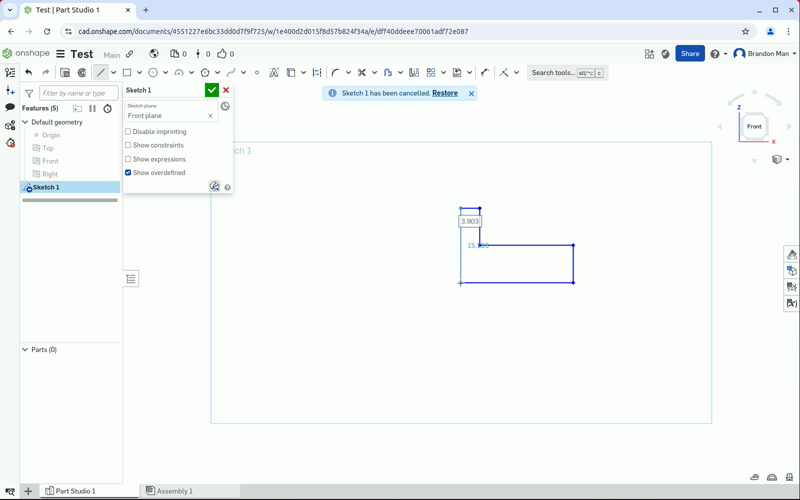
key(esc)
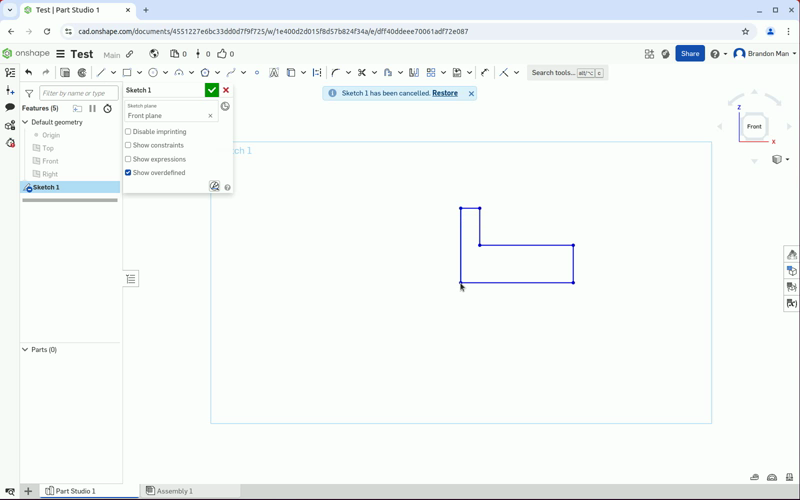
mouse_move(550, 266)
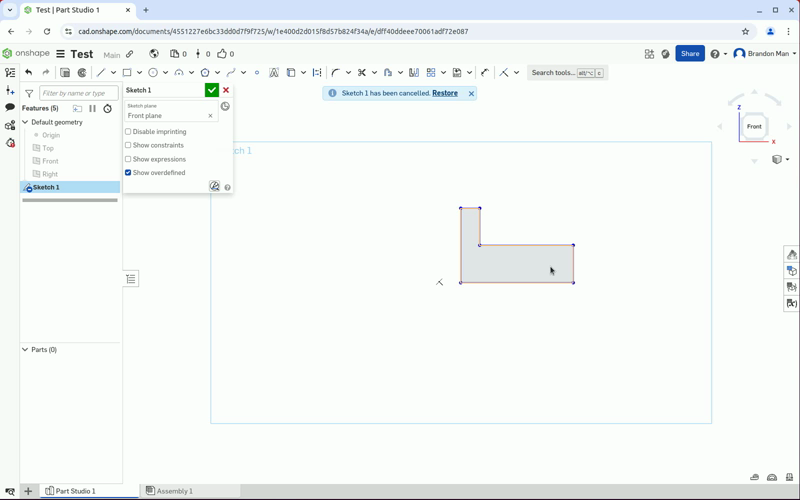
click(550, 266)
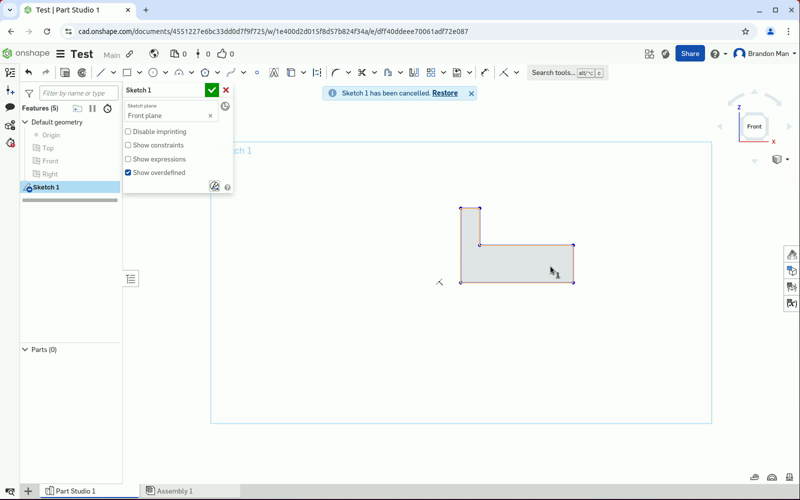
mouse_move(73, 352)
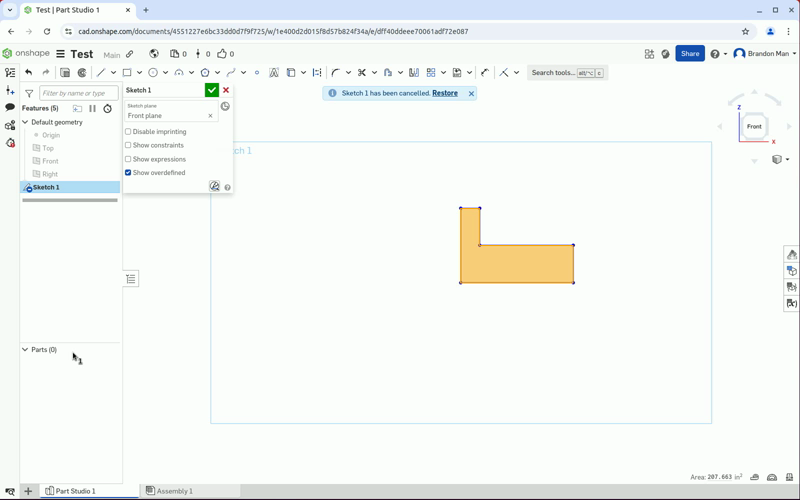
key(shift+y)
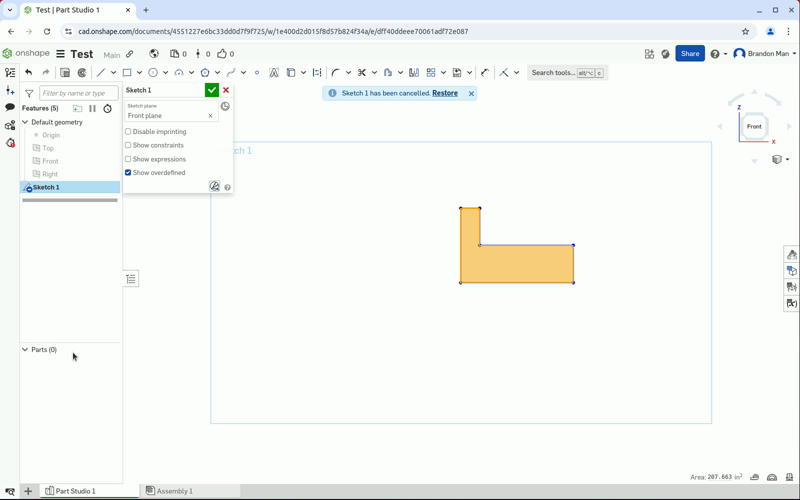
key(shift+e)
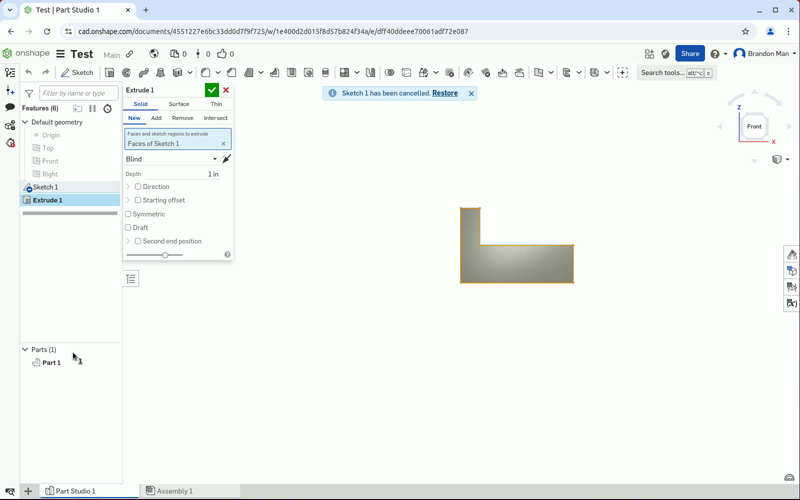
mouse_move(143, 106)
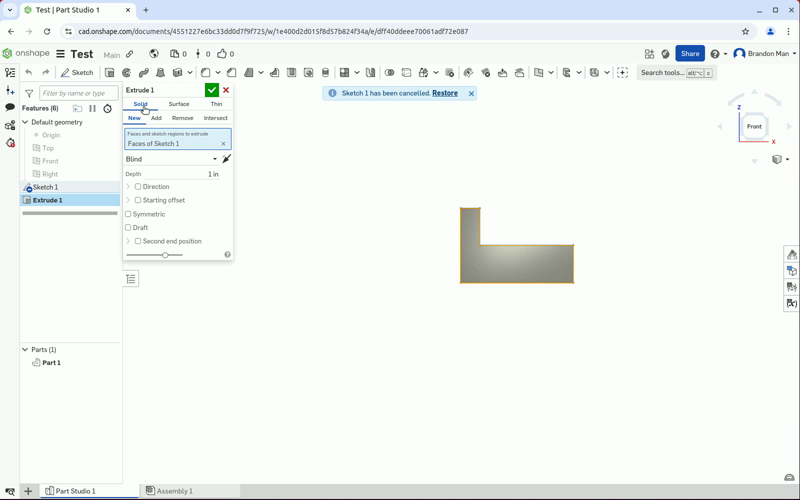
click(143, 106)
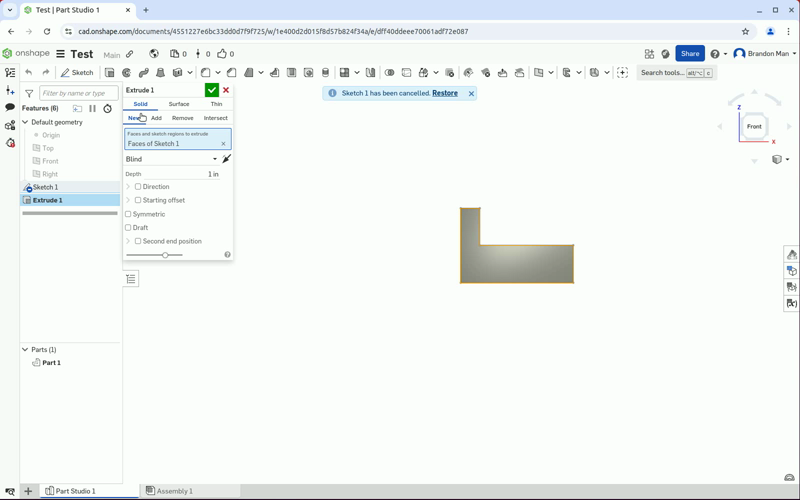
mouse_move(137, 120)
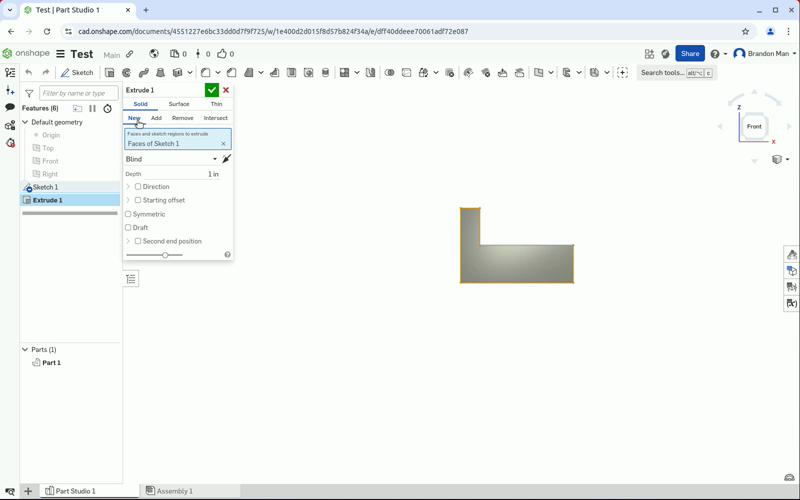
click(137, 120)
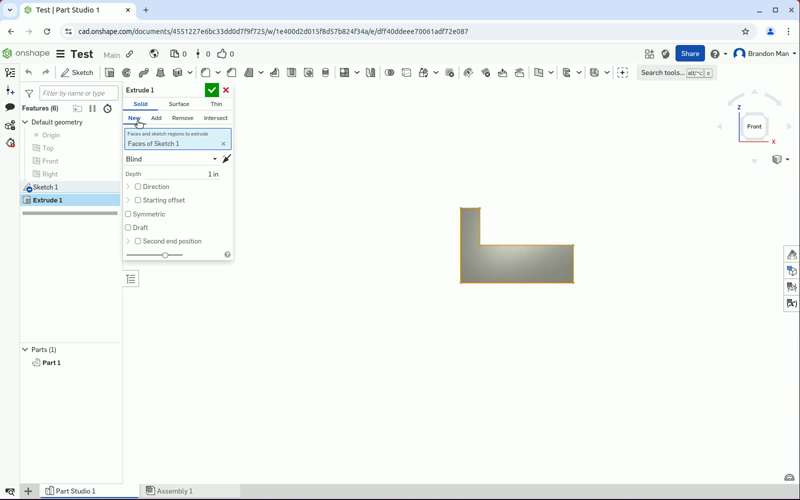
key(tab, 4)
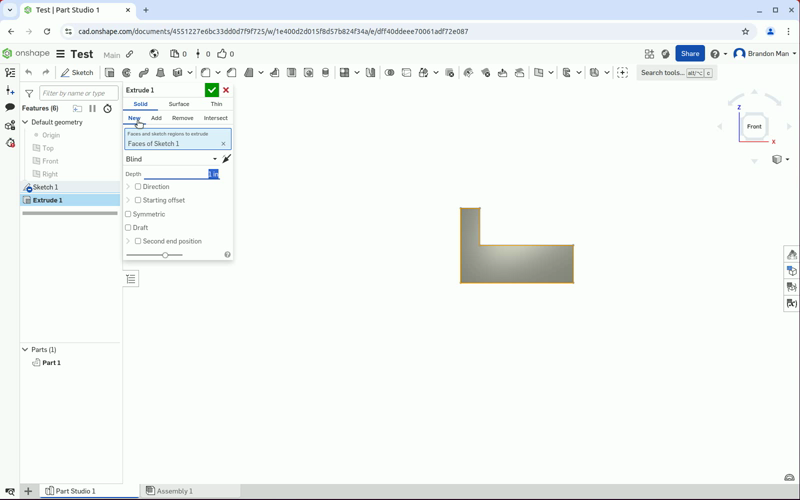
text(15.405)
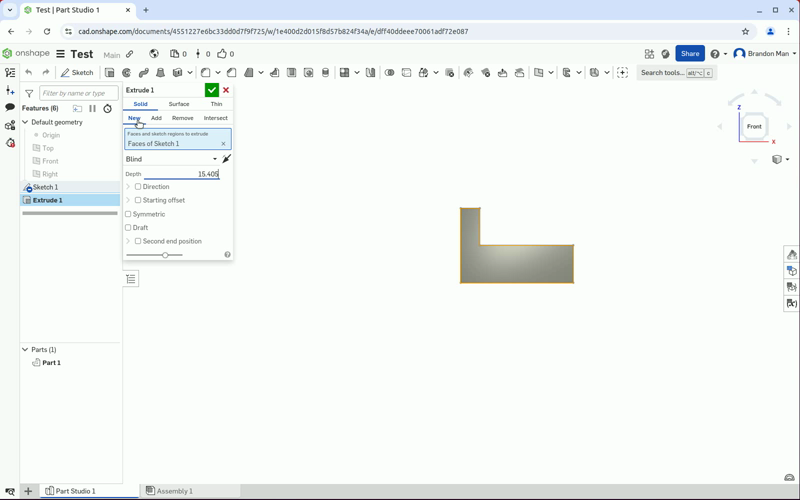
key(enter)
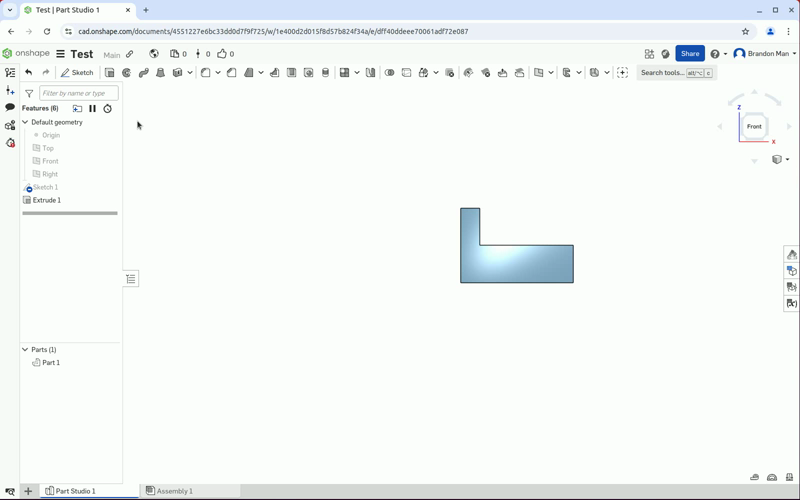
key(shift+h)
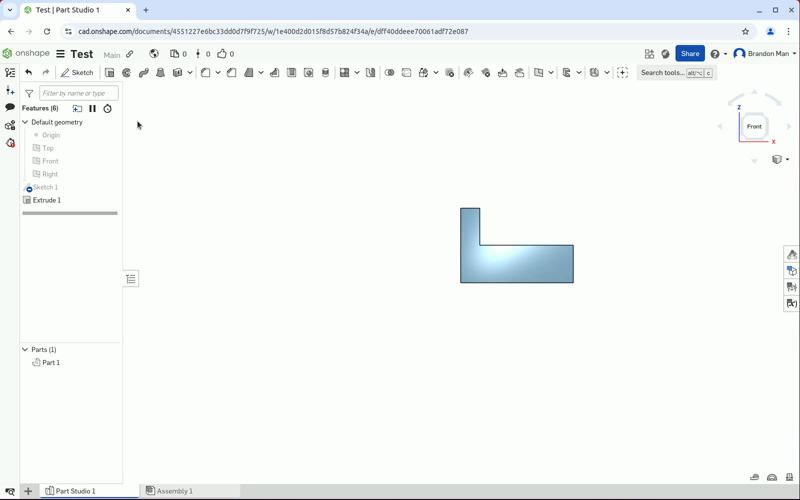
key(shift+h)
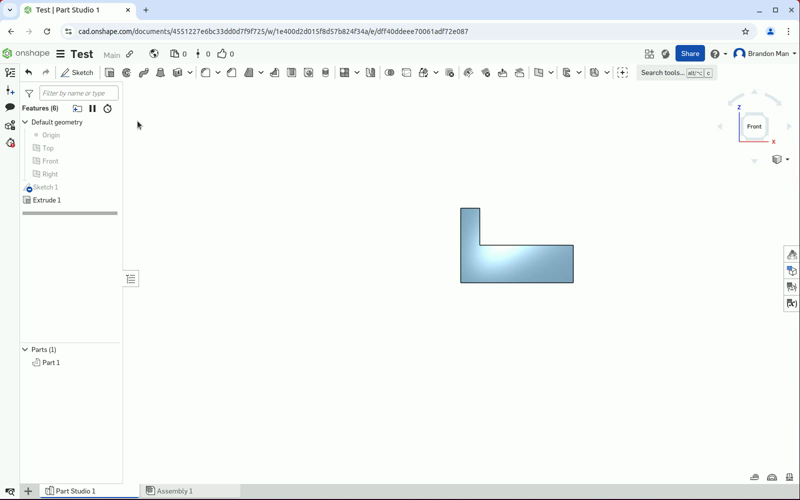
mouse_move(73, 189)
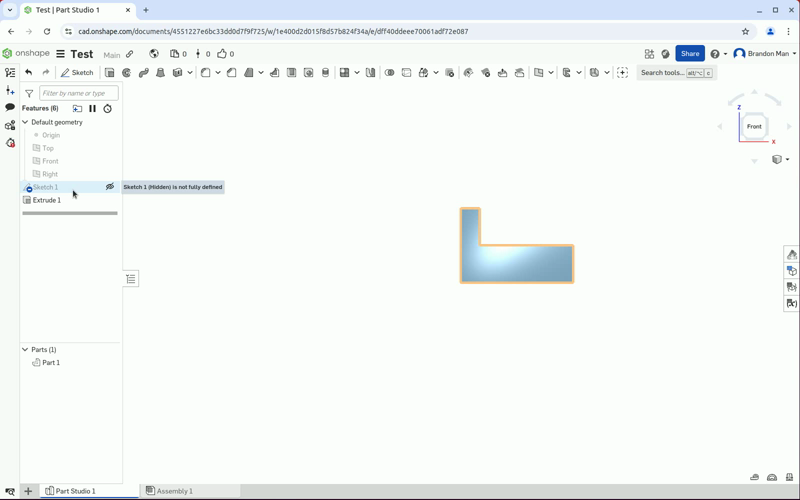
click(73, 189)
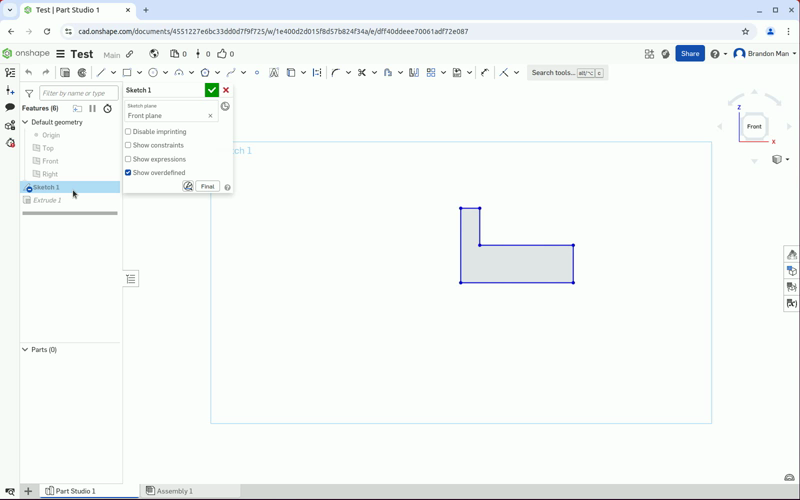
mouse_move(229, 92)
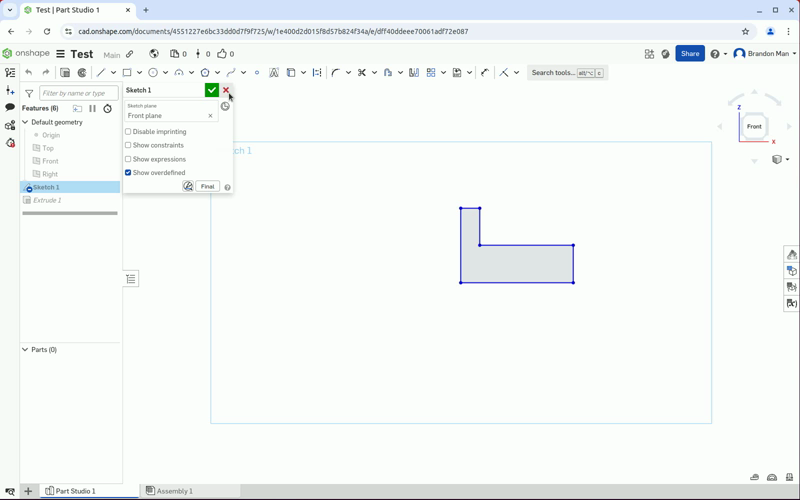
click(229, 92)
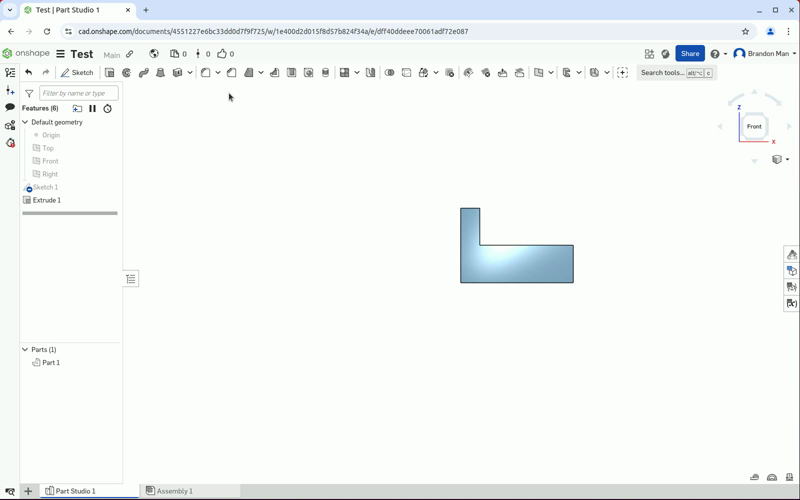
mouse_move(73, 352)
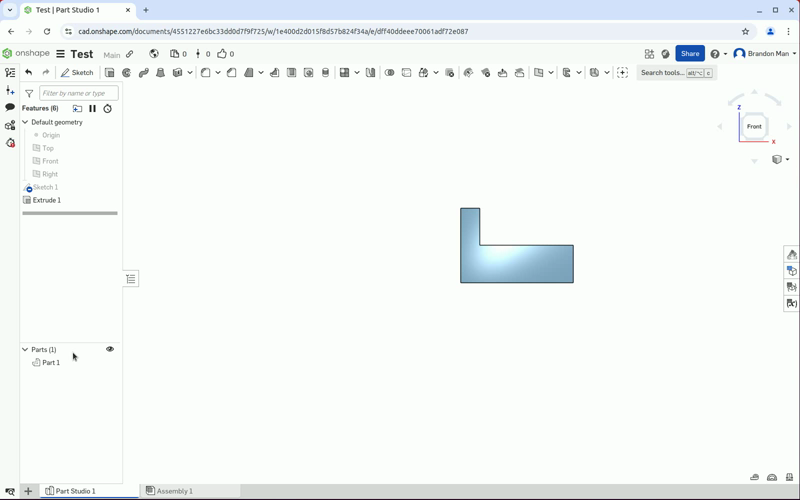
key(y)
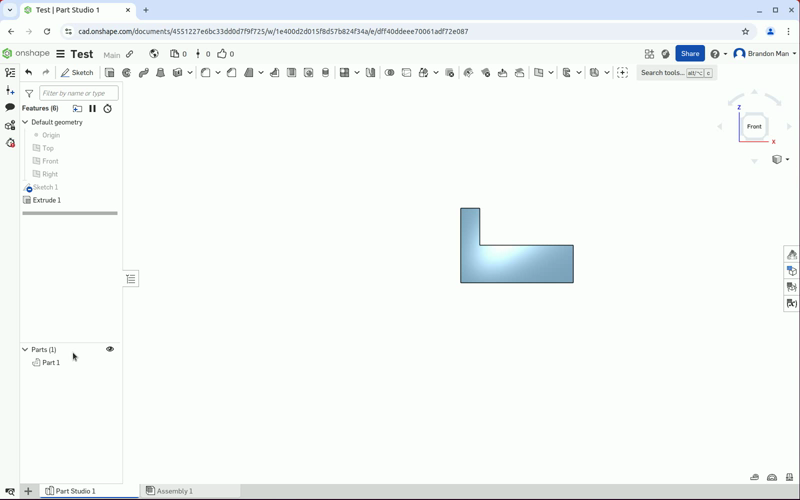
key(shift+p)
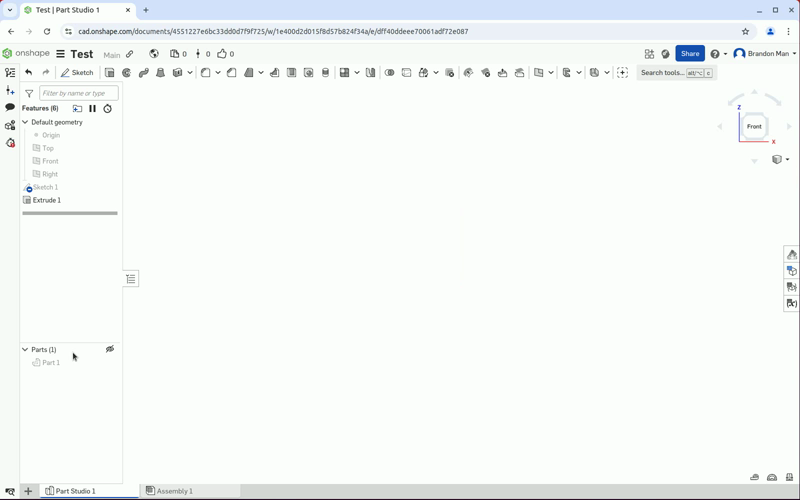
key(space)
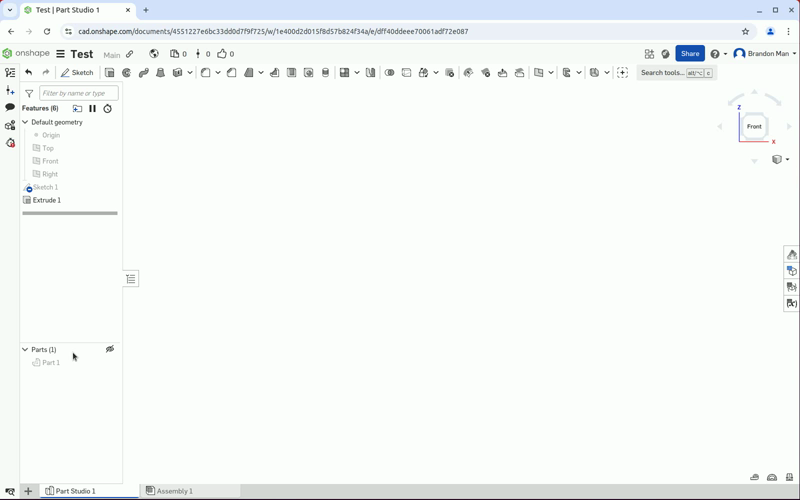
key_down(shift)
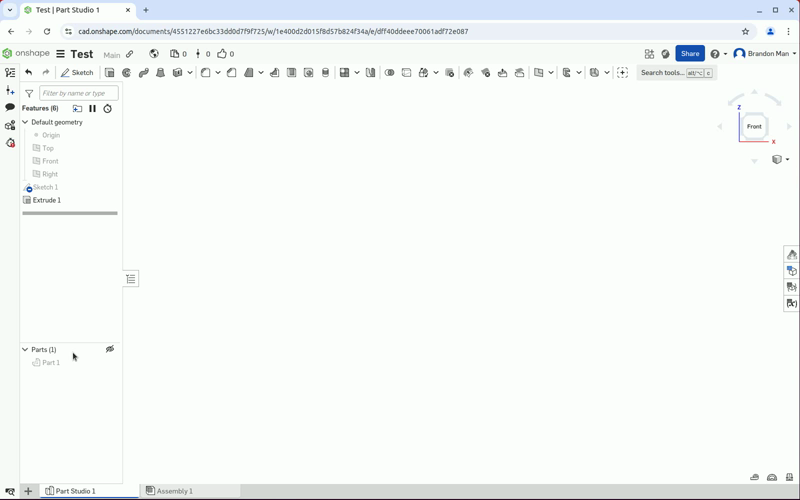
key(left)
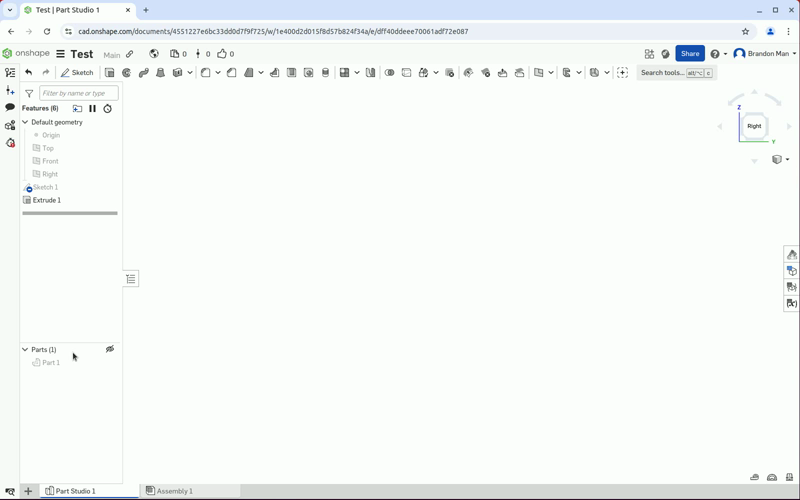
key_up(shift)
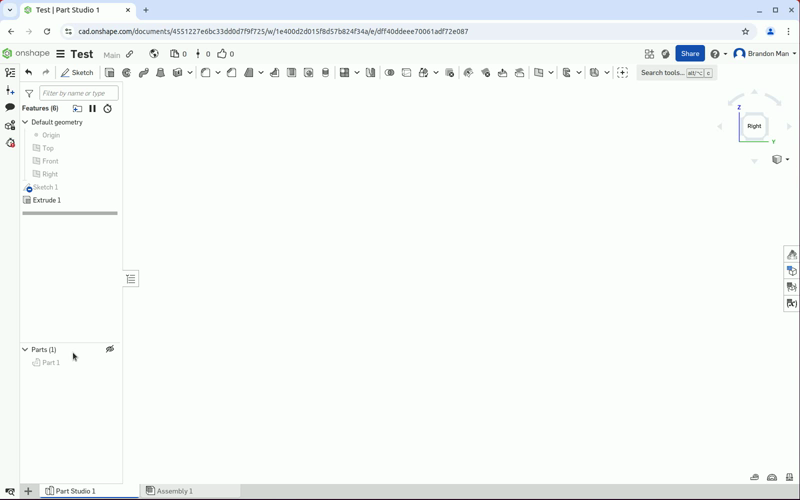
mouse_move(73, 352)
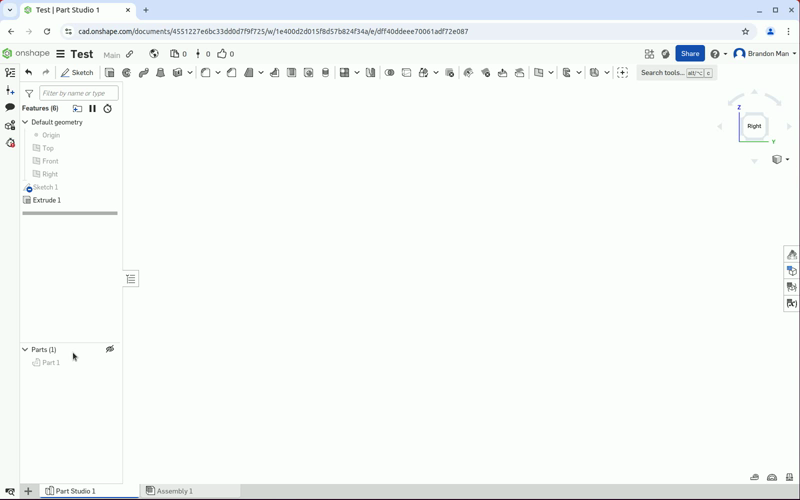
key(shift+y)
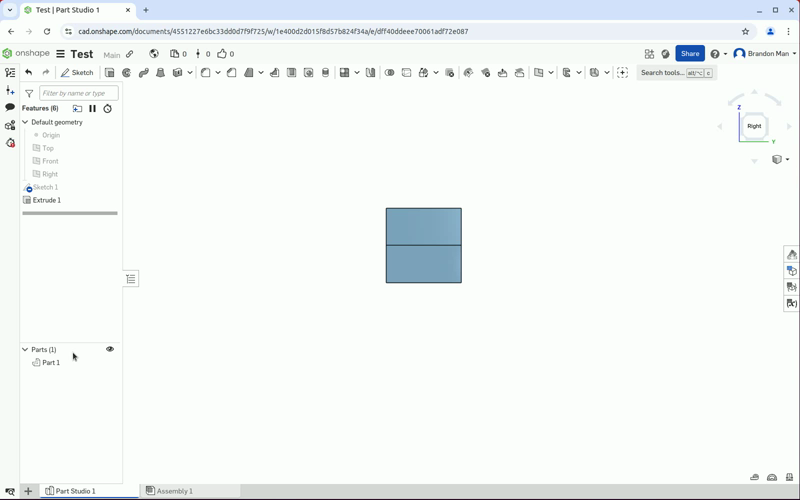
mouse_move(541, 75)
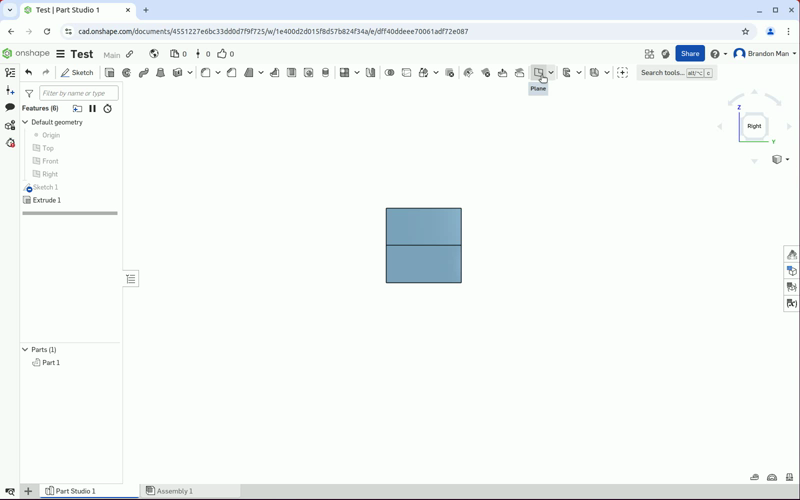
click(541, 75)
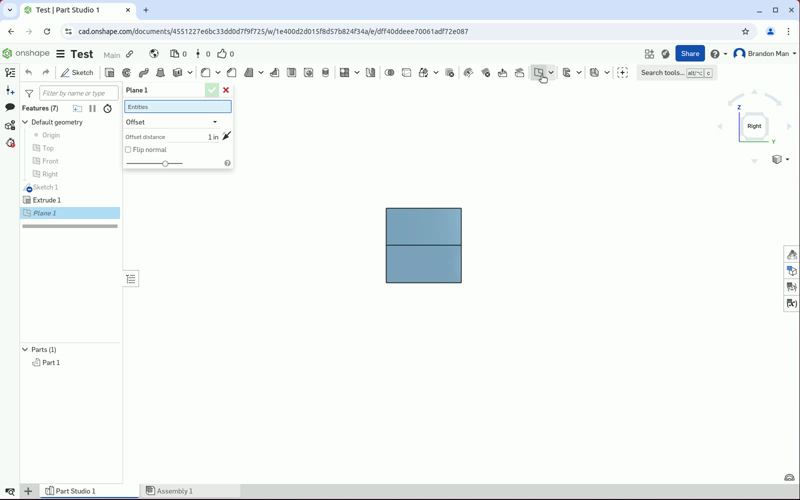
mouse_move(73, 176)
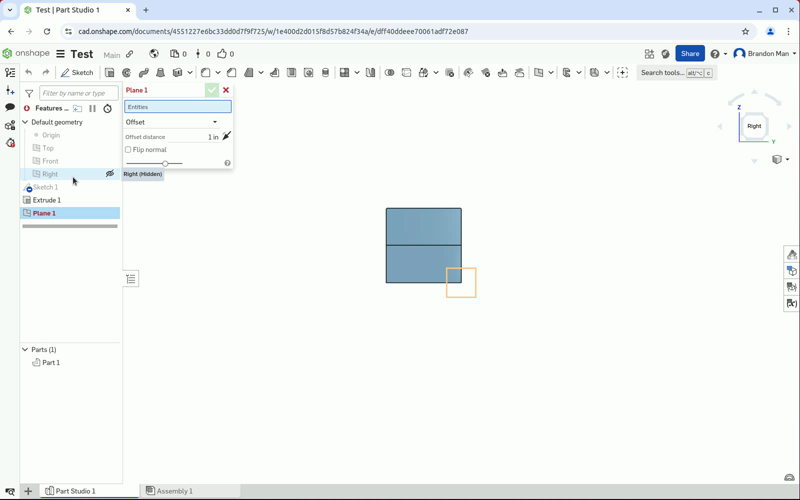
click(73, 176)
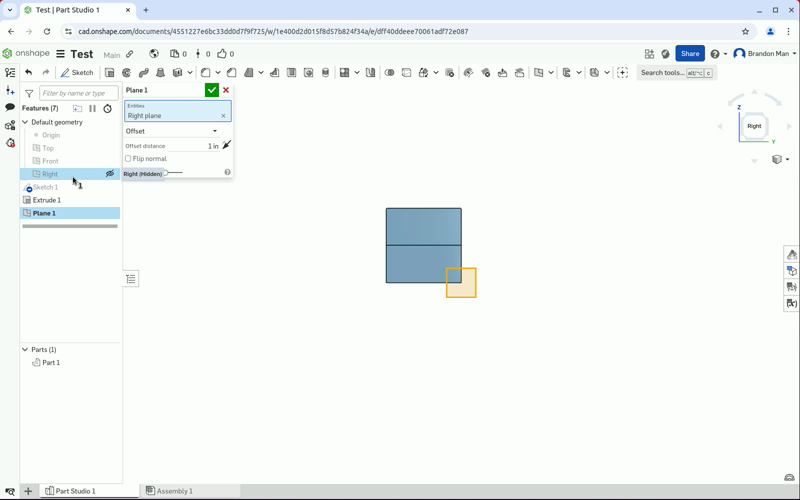
key(tab, 2)
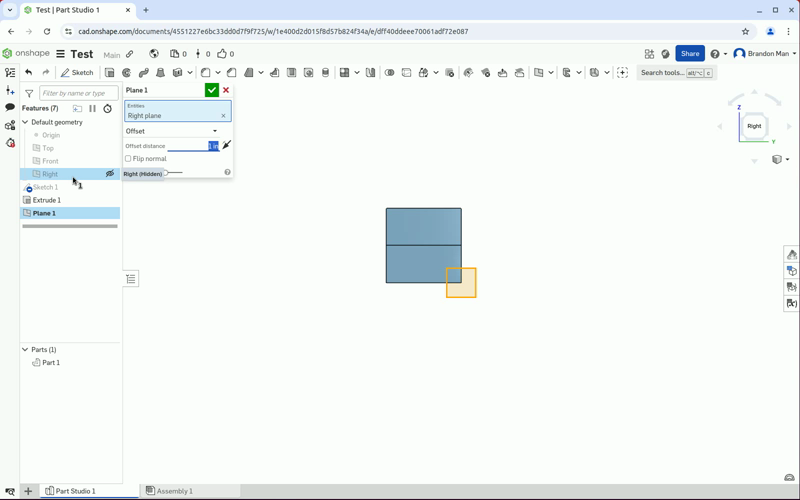
text(3.851)
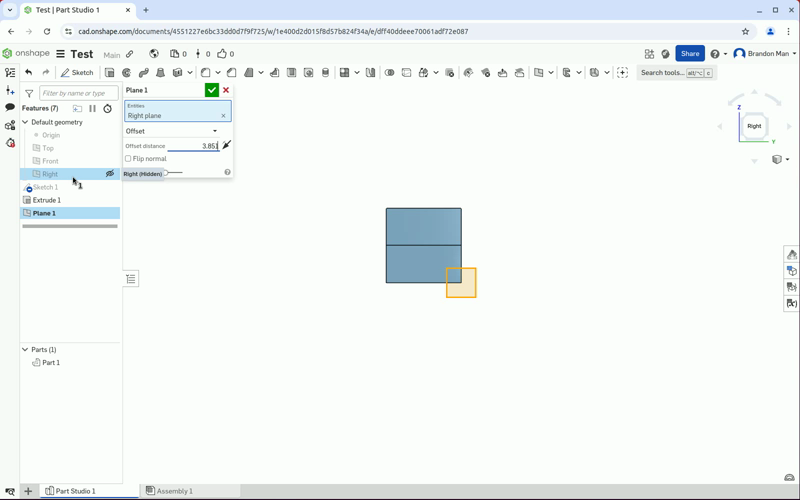
key(enter, 2)
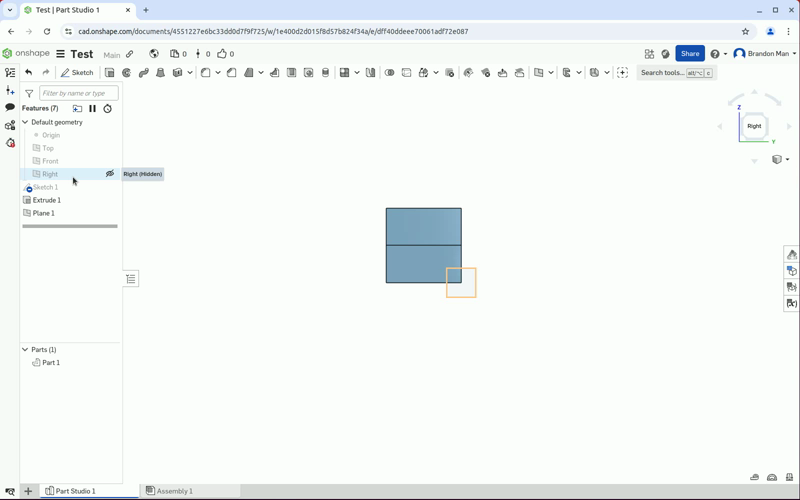
key(shift+s)
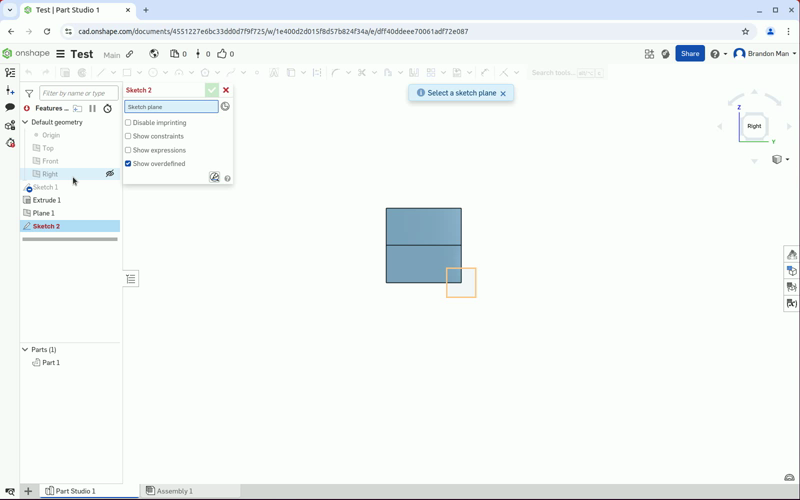
mouse_move(73, 215)
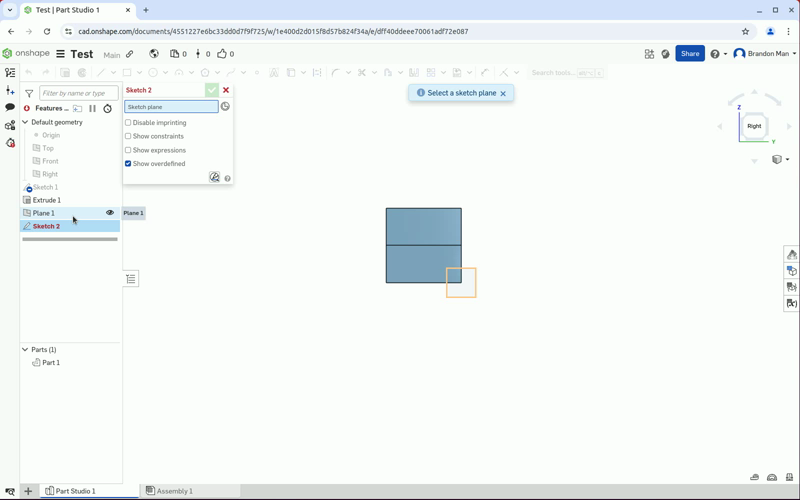
click(73, 215)
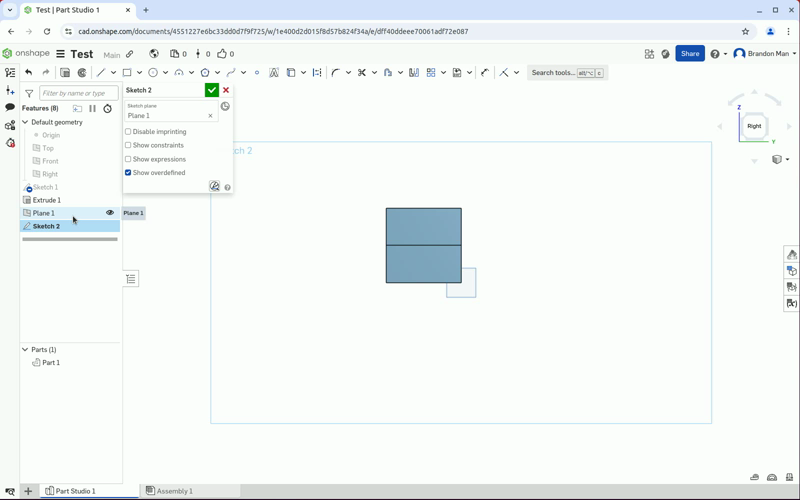
mouse_move(73, 352)
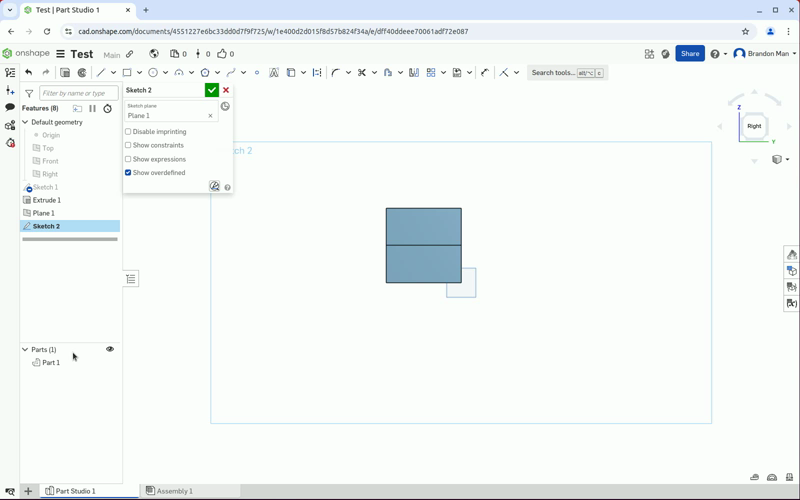
key(y)
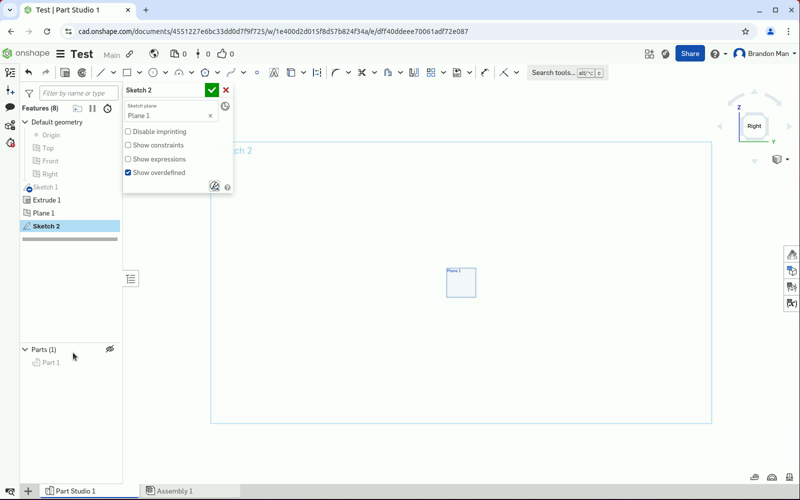
key(l)
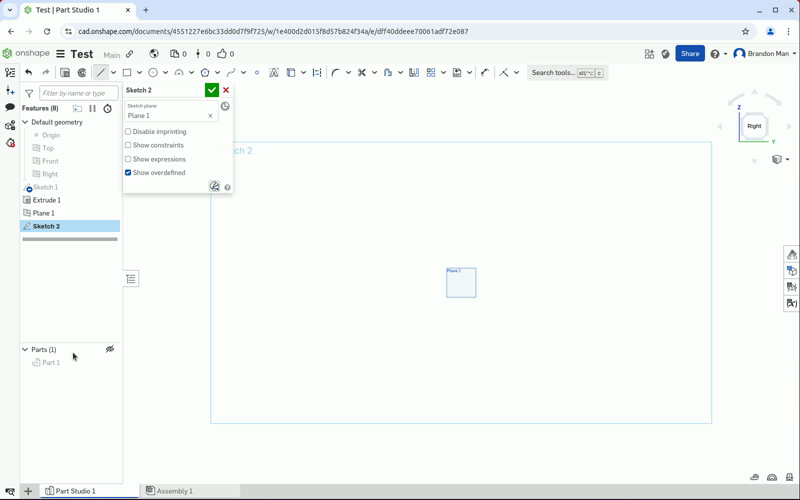
key_down(shift)
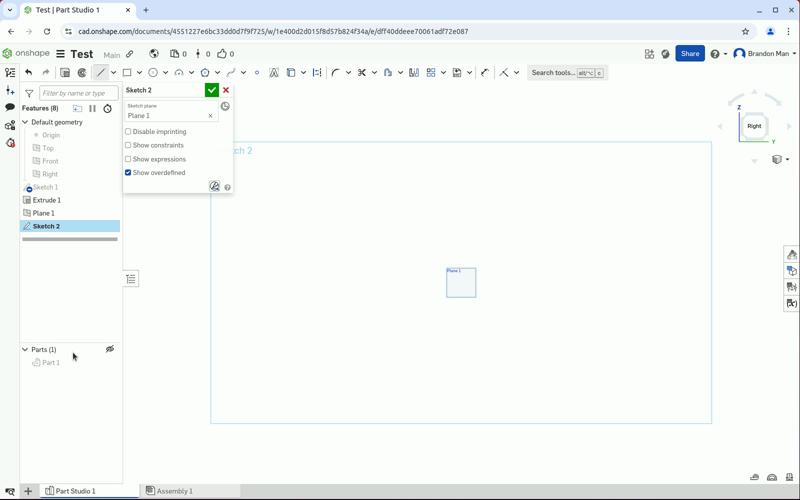
mouse_move(385, 245)
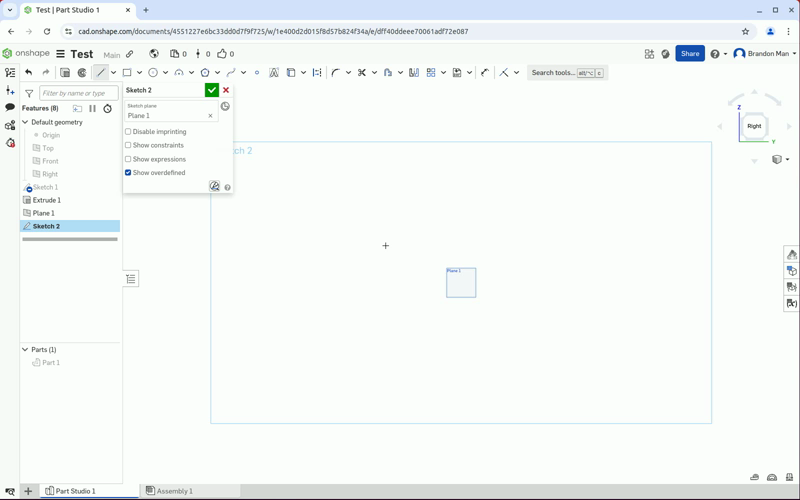
click(385, 245)
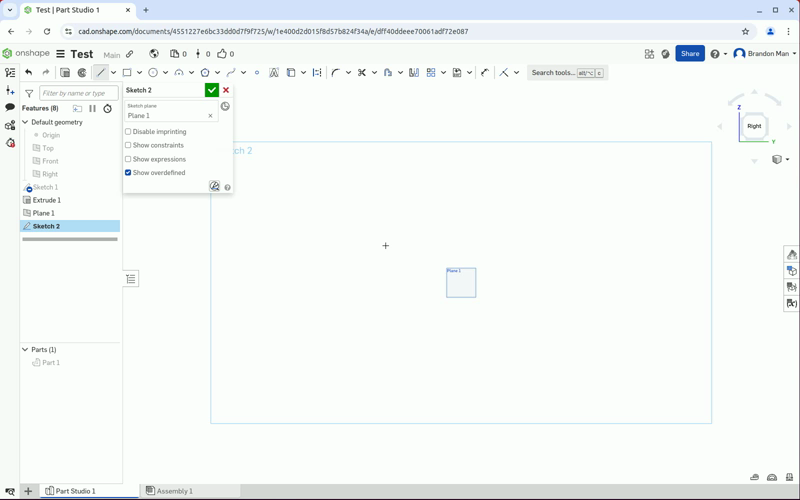
key_up(shift)
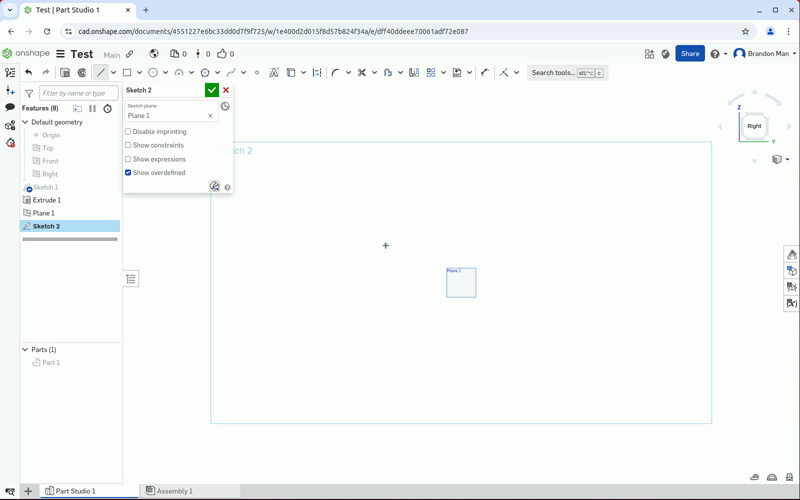
key_down(shift)
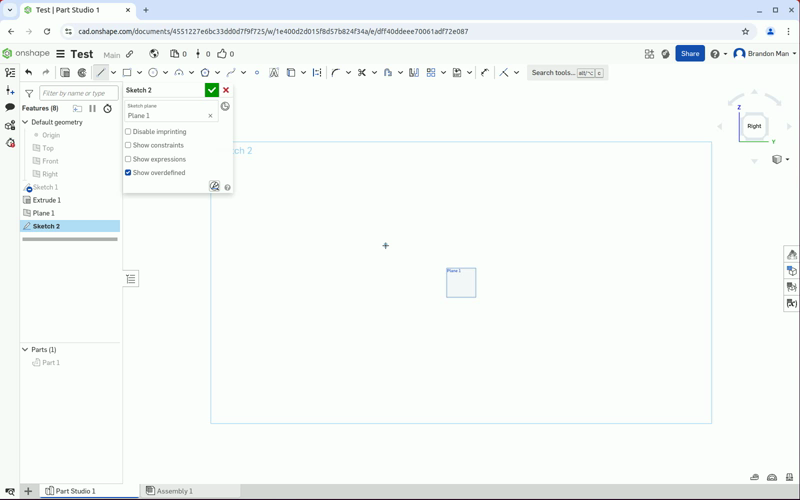
mouse_move(415, 245)
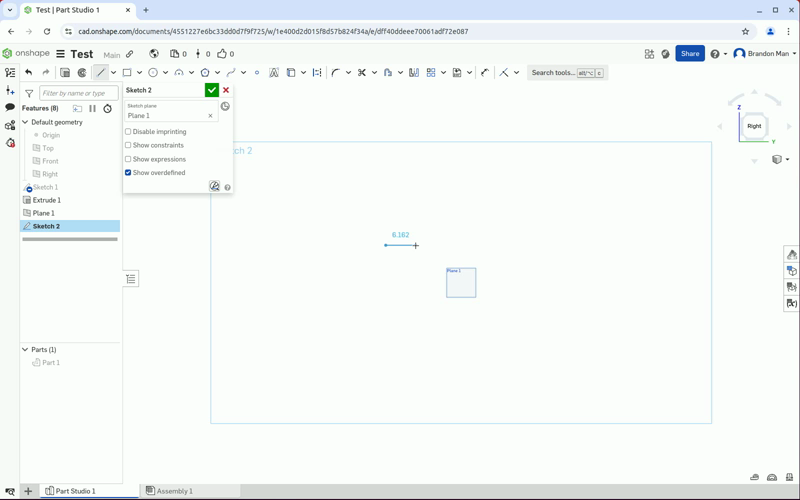
mouse_move(404, 245)
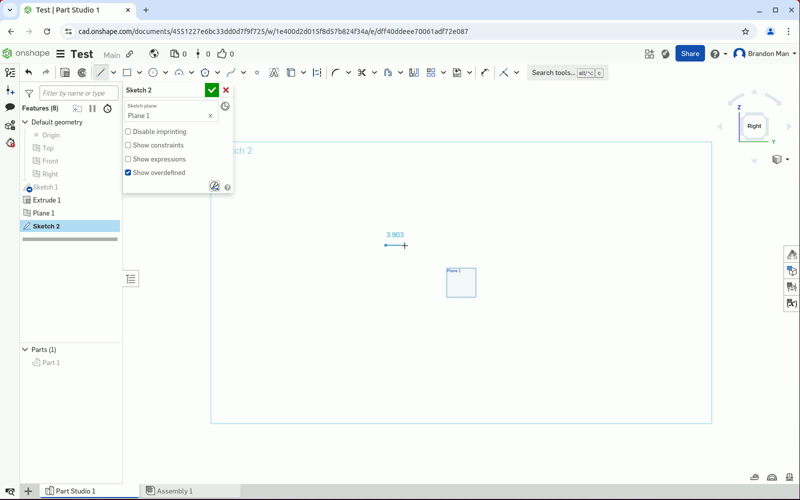
click(404, 245)
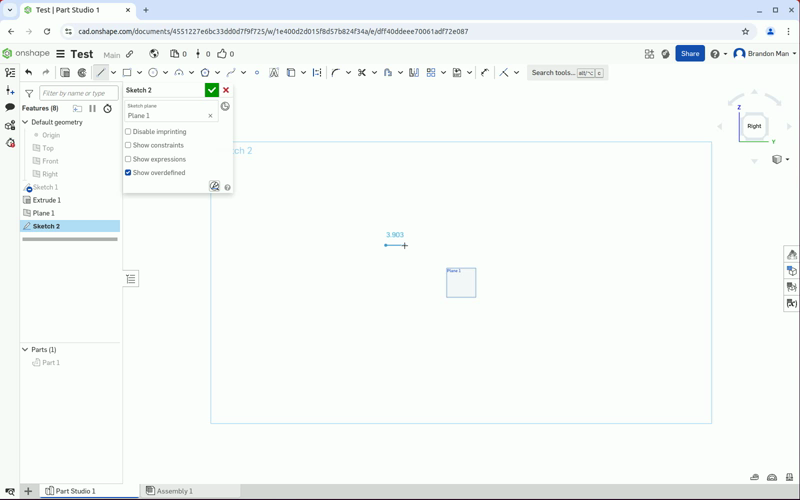
key_up(shift)
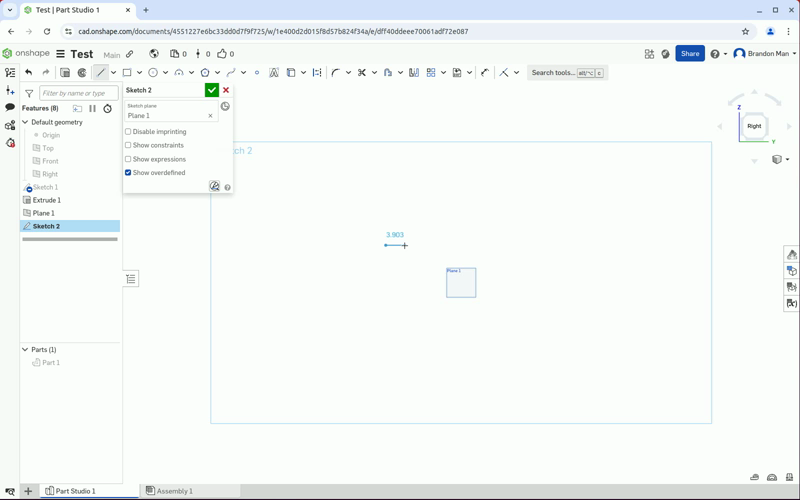
key_down(shift)
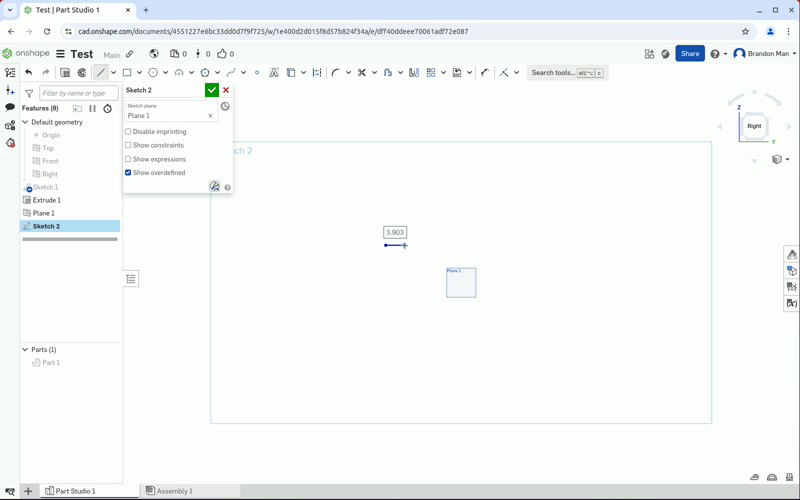
mouse_move(434, 245)
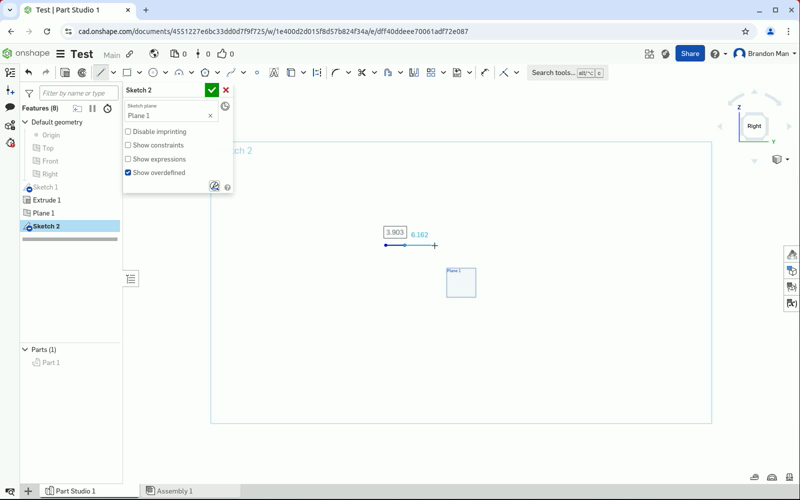
mouse_move(404, 207)
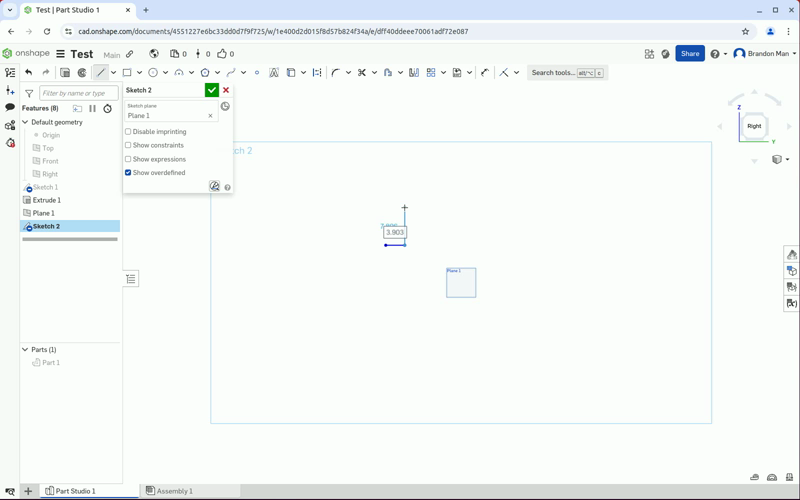
click(404, 207)
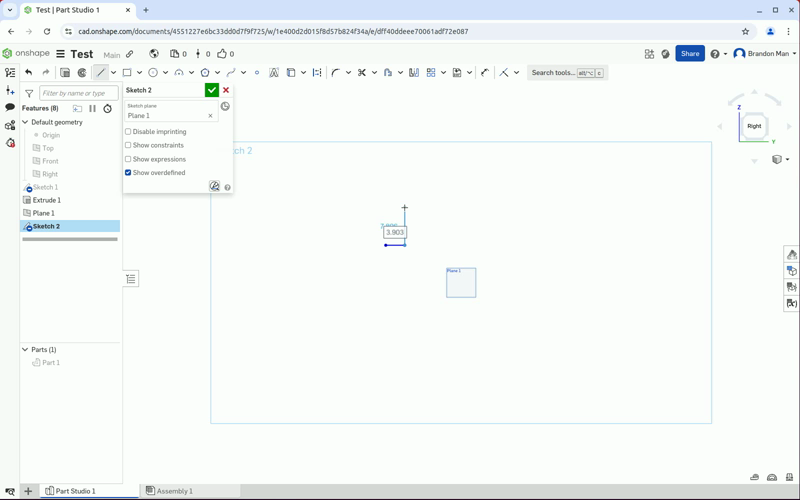
key_up(shift)
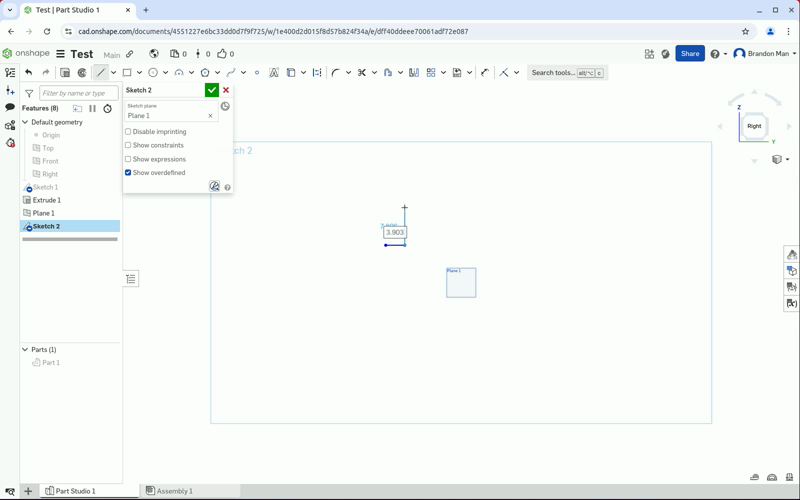
key_down(shift)
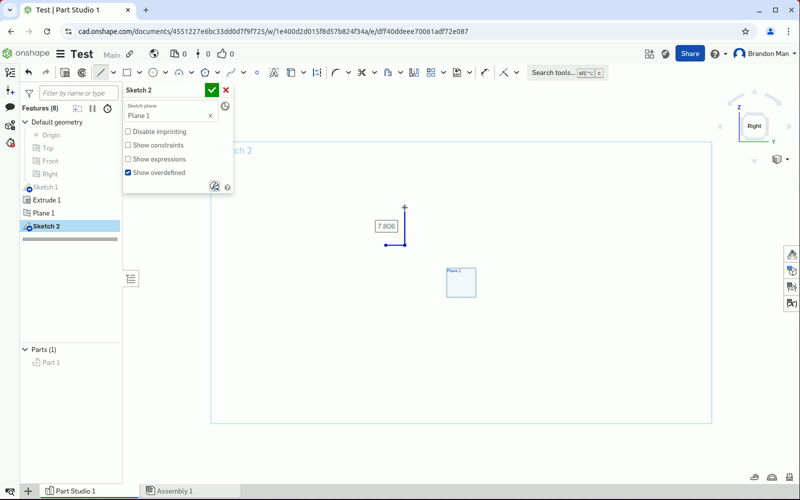
mouse_move(434, 207)
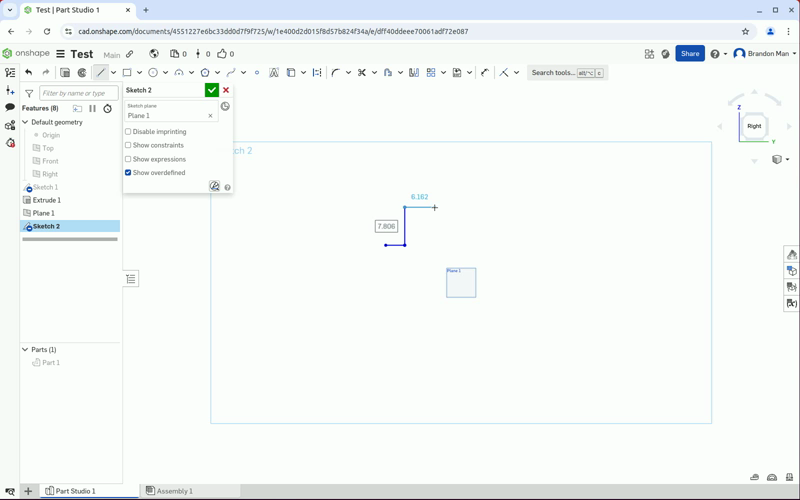
mouse_move(385, 207)
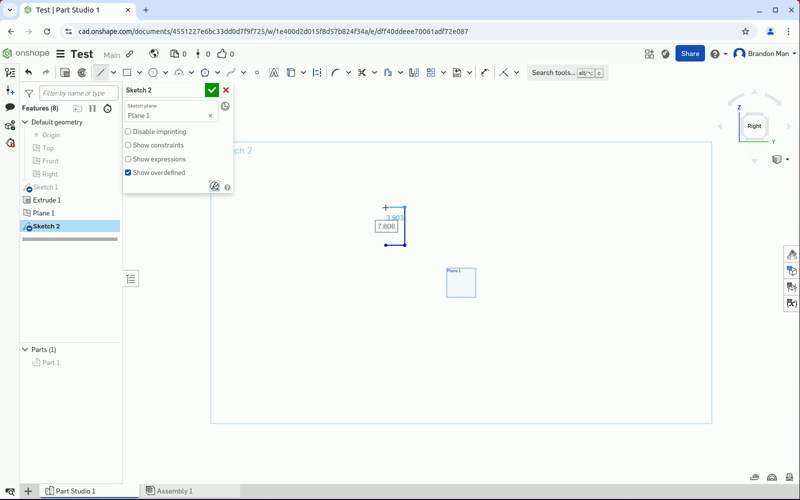
click(385, 207)
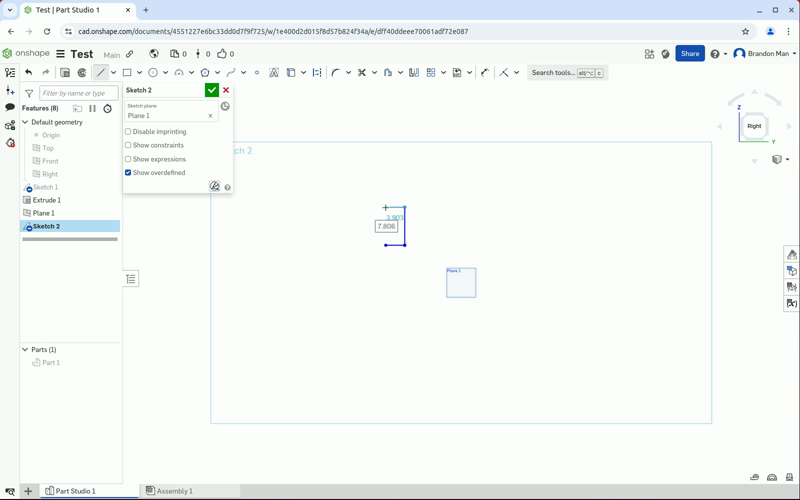
key_up(shift)
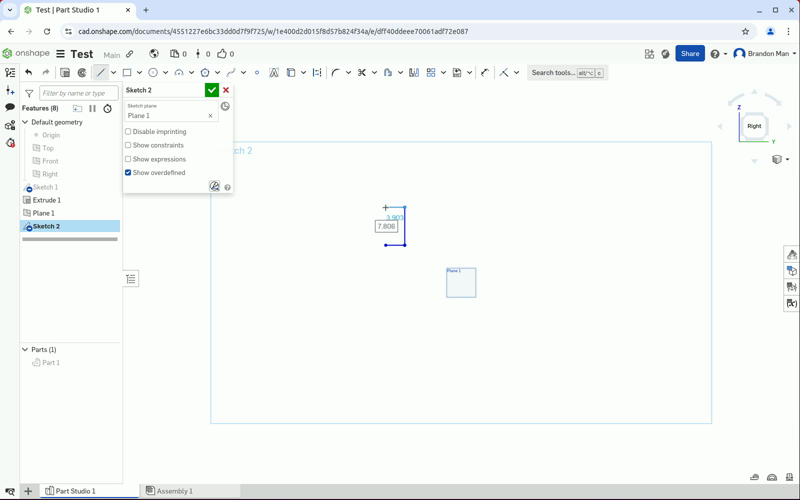
mouse_move(415, 207)
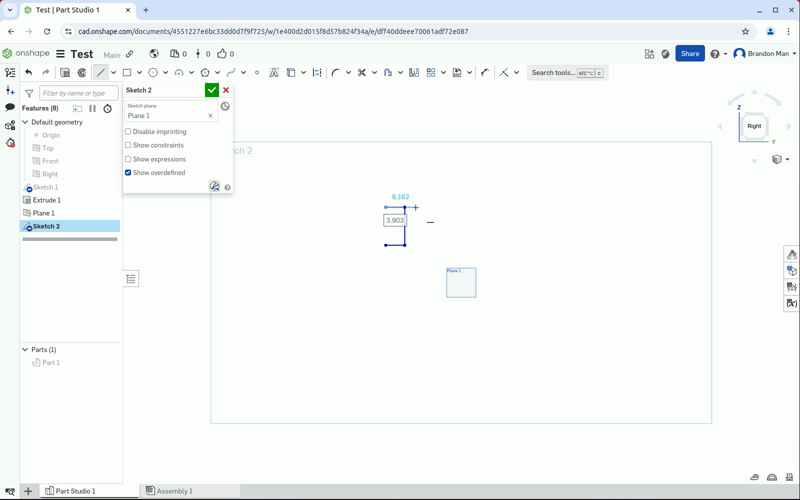
key_down(shift)
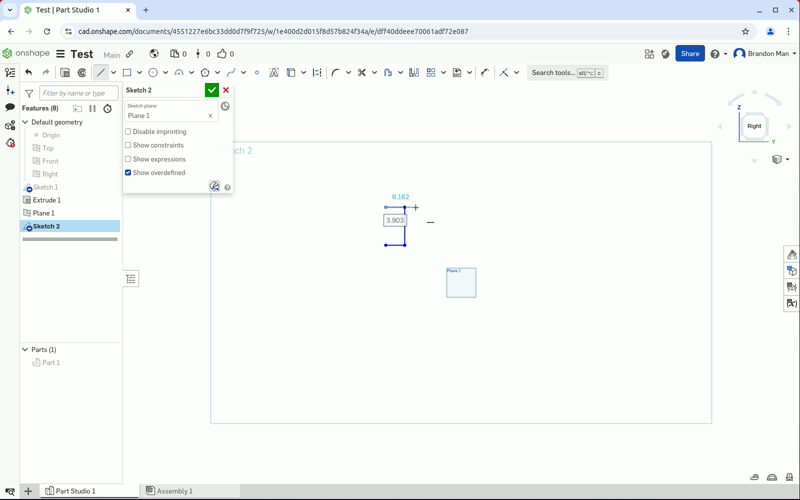
mouse_move(385, 245)
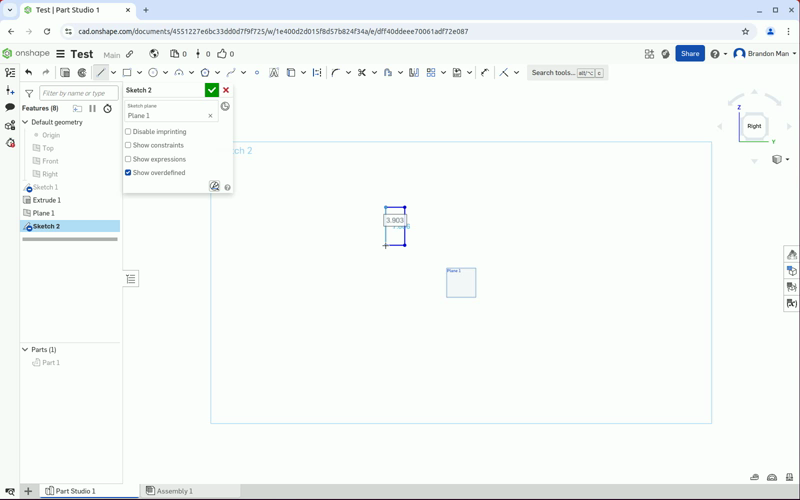
key_up(shift)
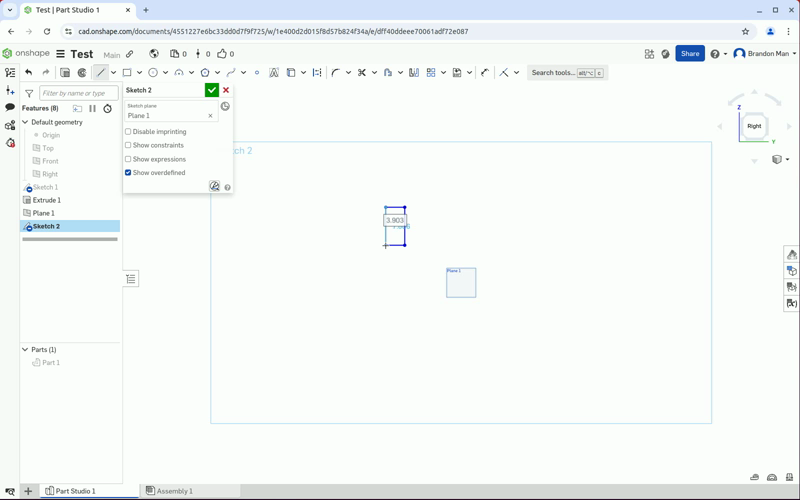
click(385, 245)
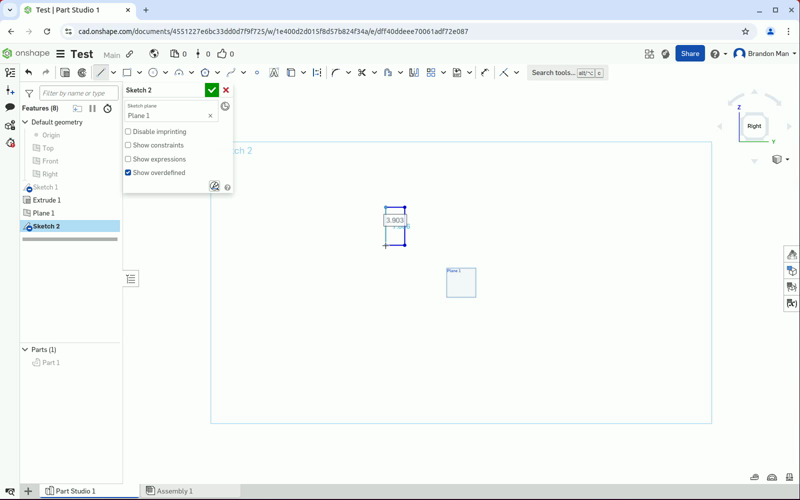
key(esc)
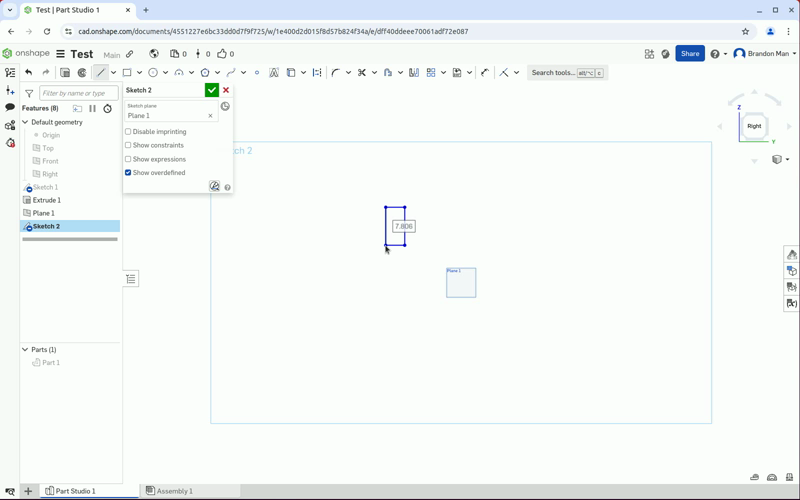
mouse_move(400, 230)
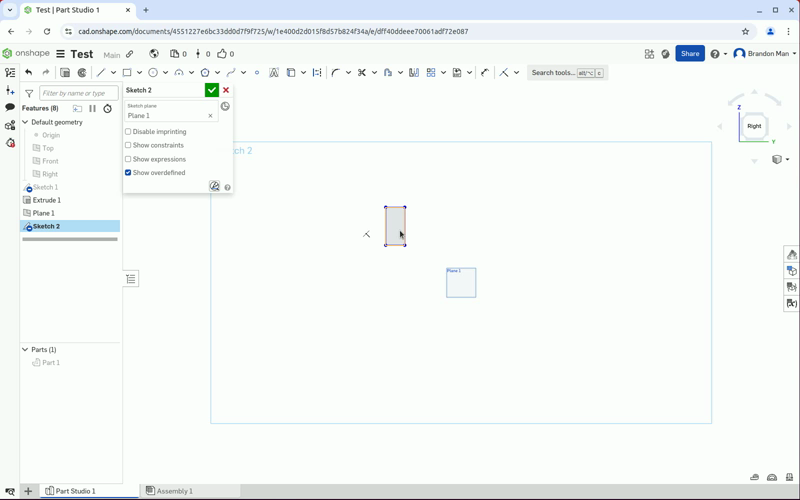
scroll(6)
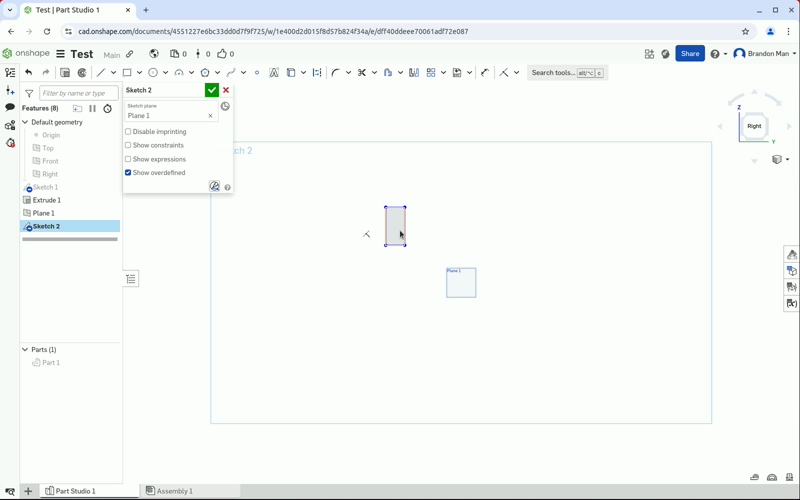
scroll(6)
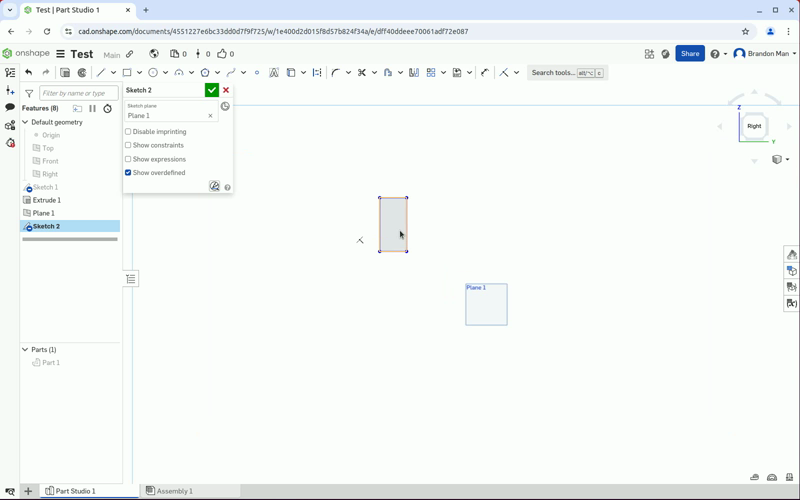
scroll(6)
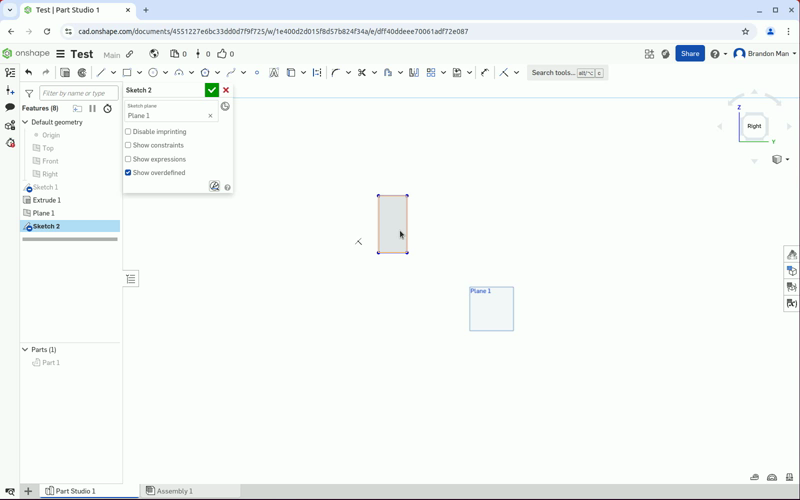
scroll(6)
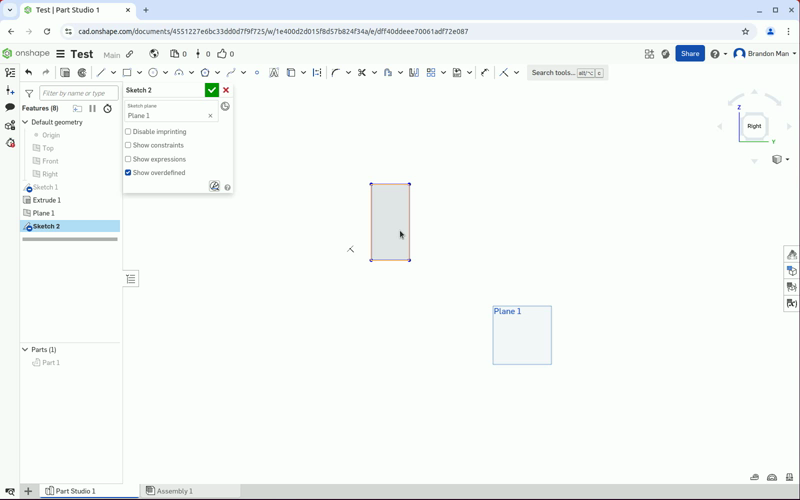
scroll(6)
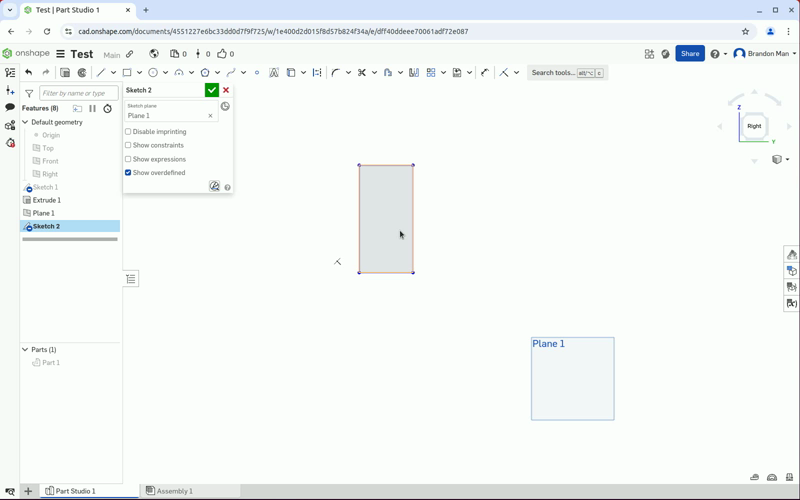
scroll(6)
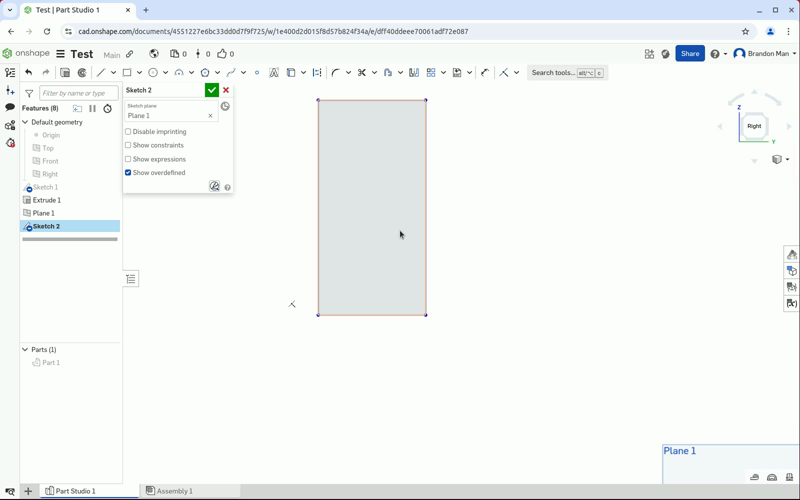
scroll(6)
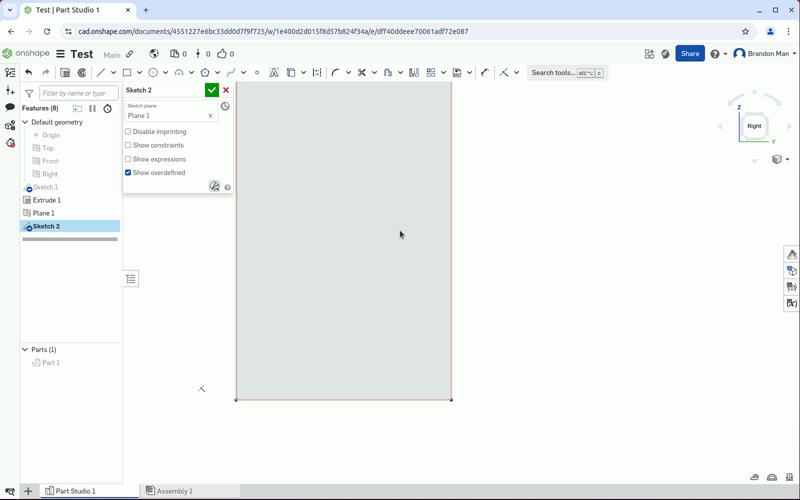
click(400, 230)
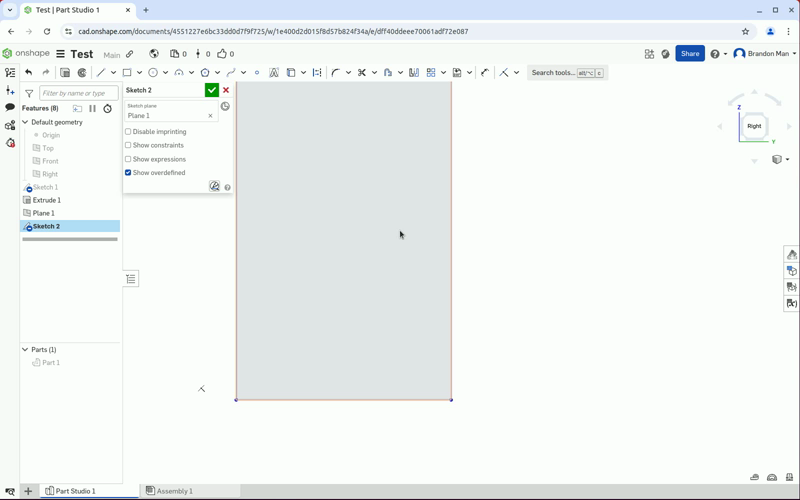
scroll(-6)
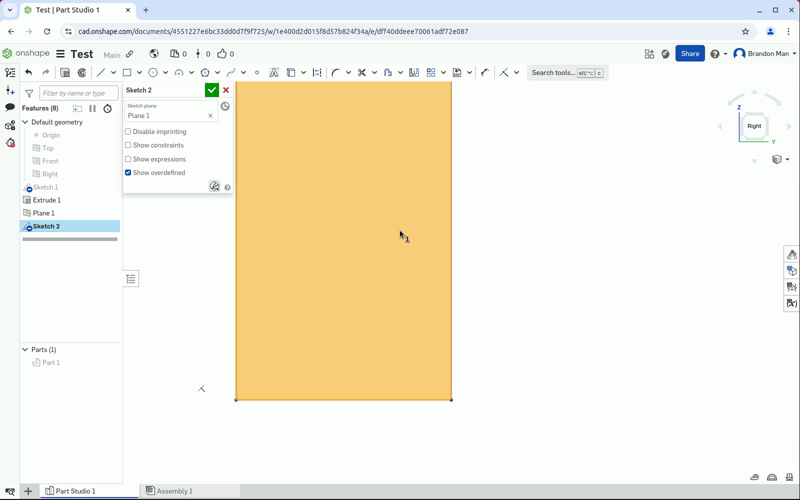
scroll(-6)
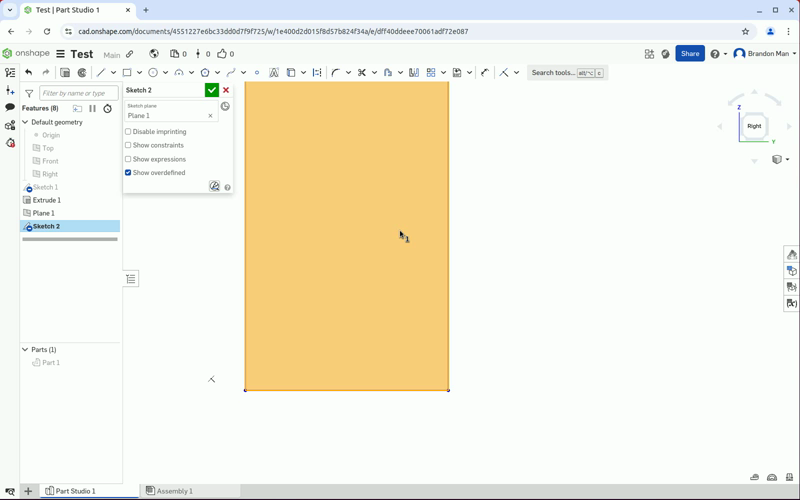
scroll(-6)
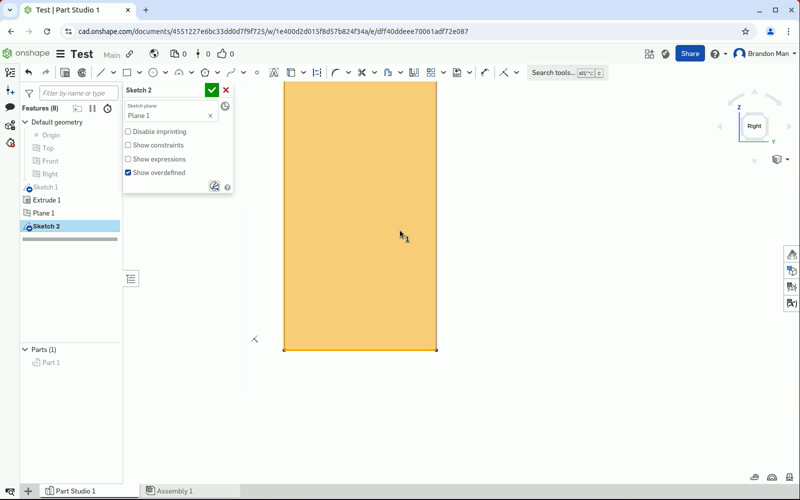
scroll(-6)
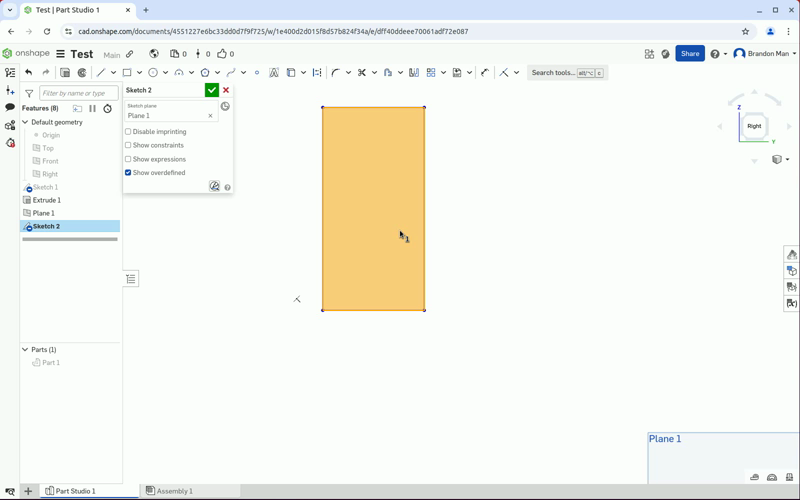
scroll(-6)
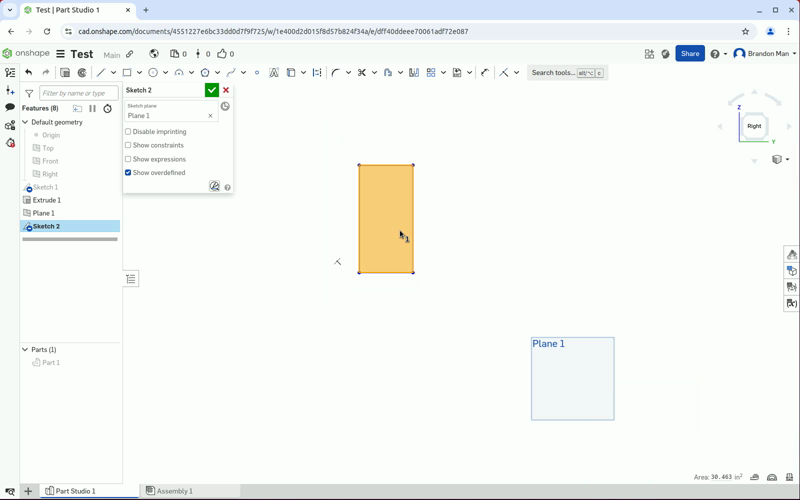
scroll(-6)
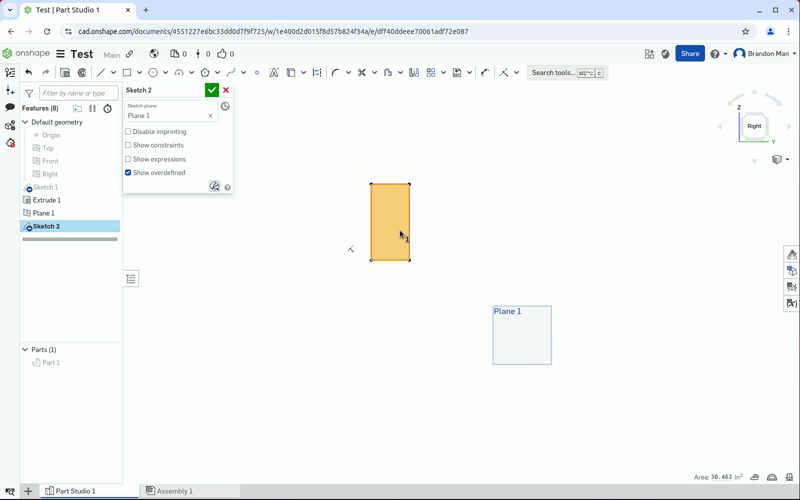
scroll(-6)
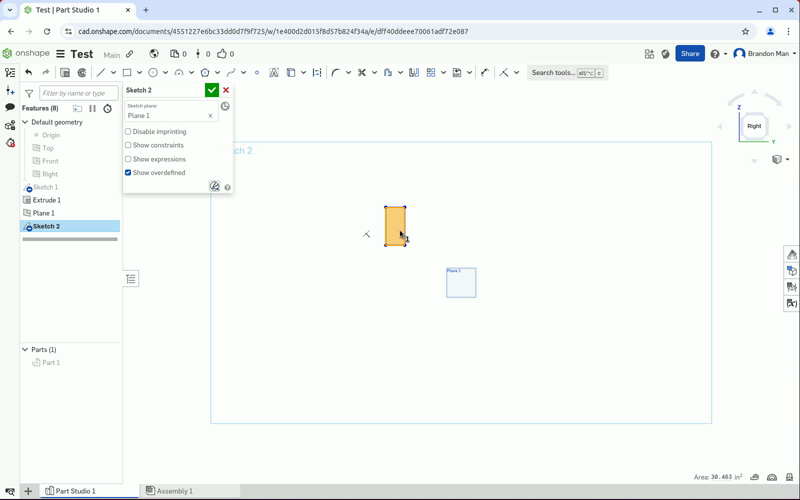
mouse_move(73, 352)
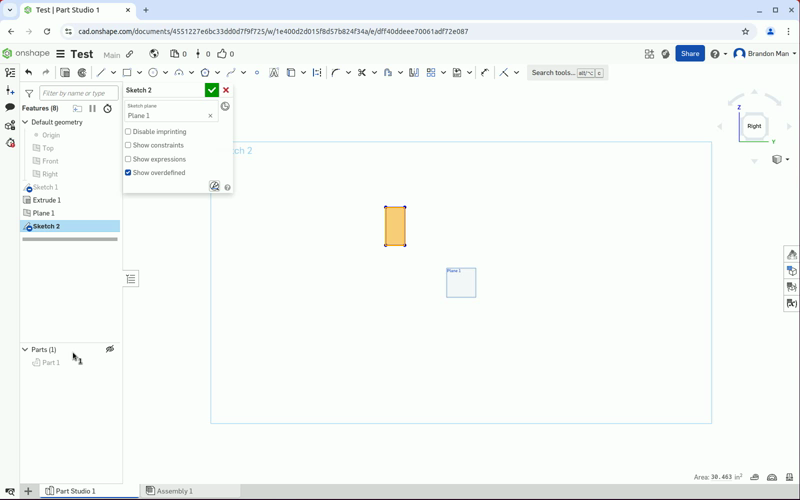
key(shift+y)
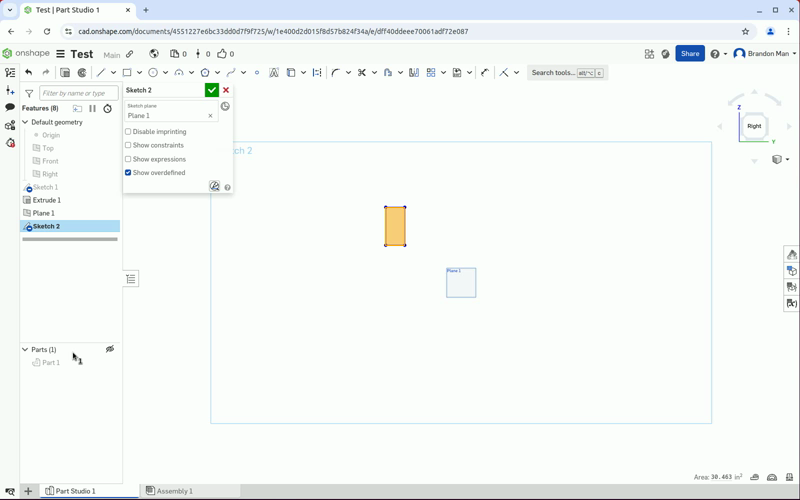
key(shift+e)
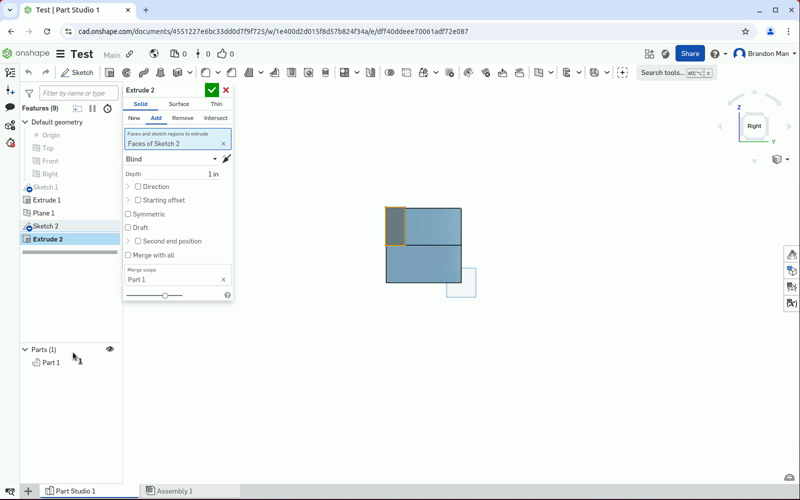
mouse_move(143, 106)
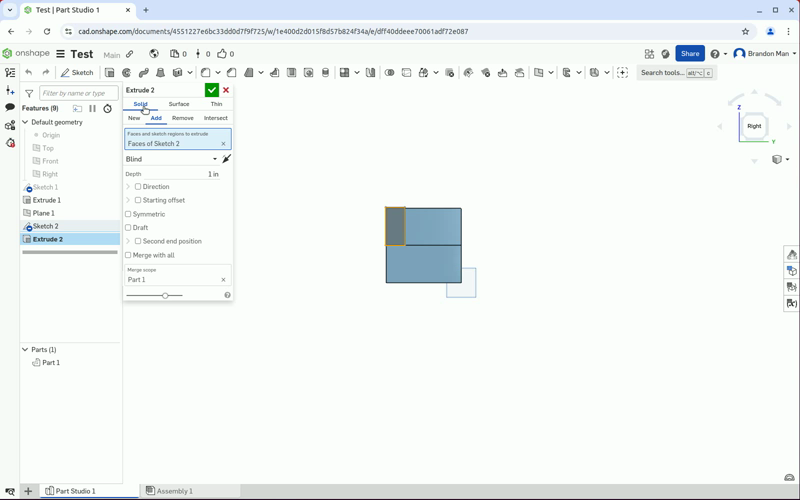
click(143, 106)
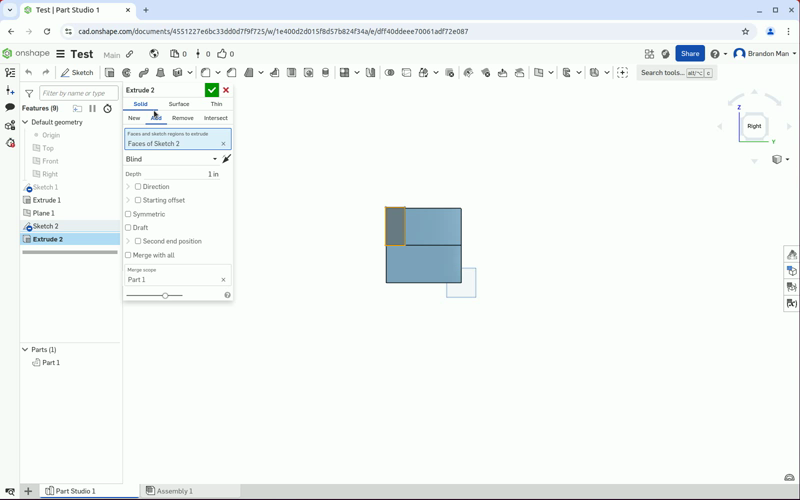
mouse_move(186, 120)
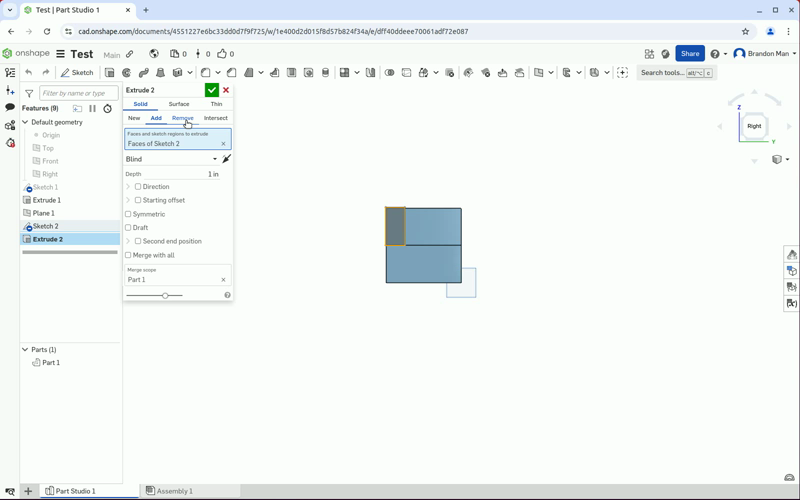
click(186, 120)
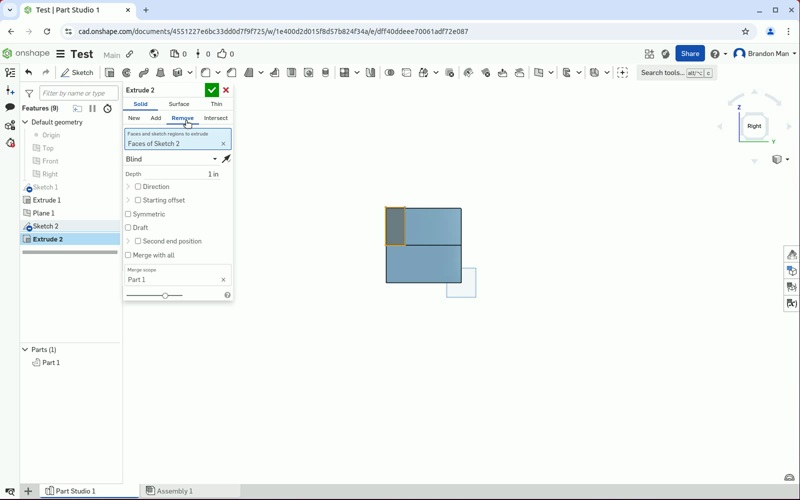
key(tab, 4)
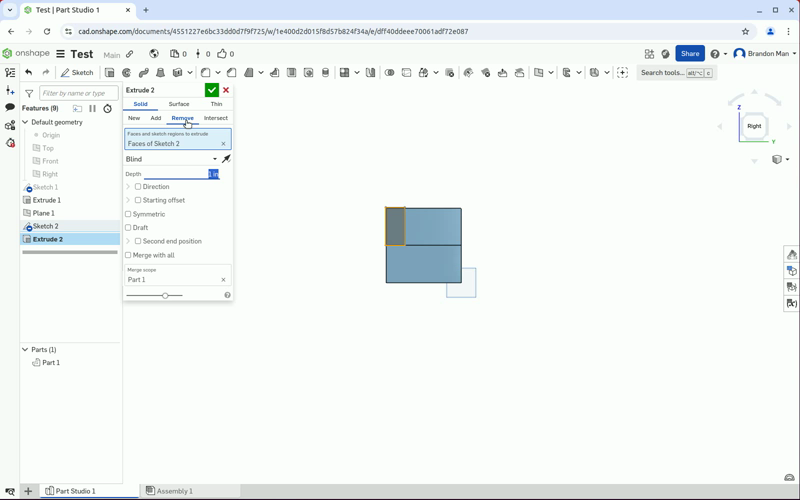
text(15.405)
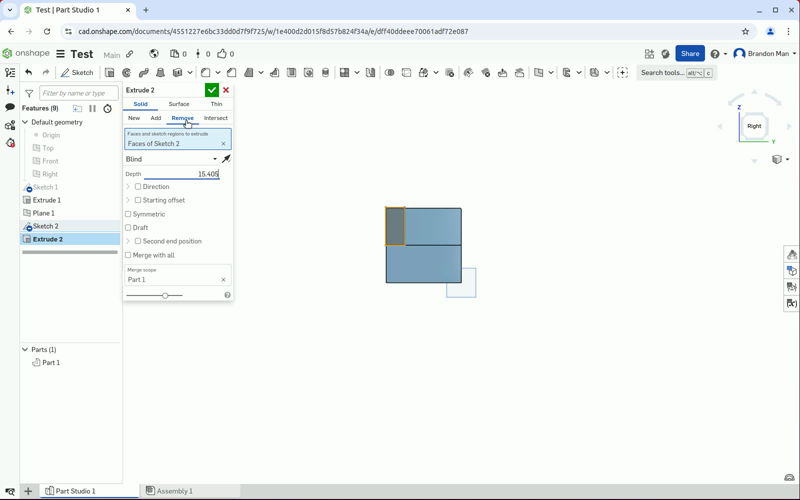
key(tab, 6)
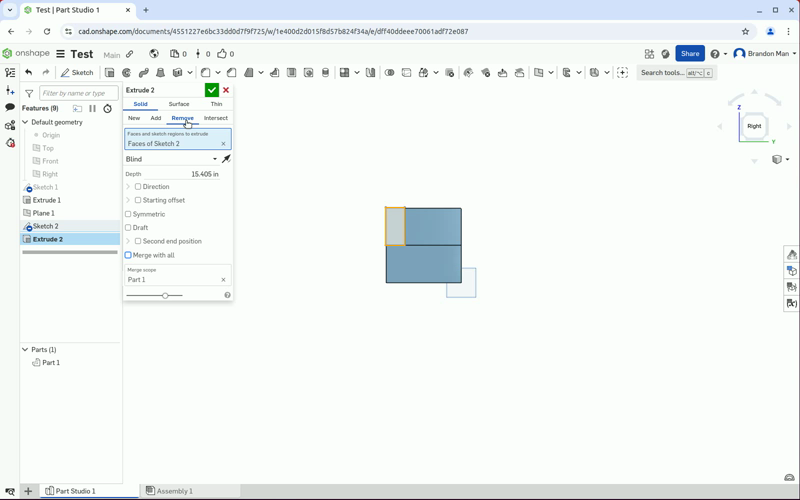
key(space)
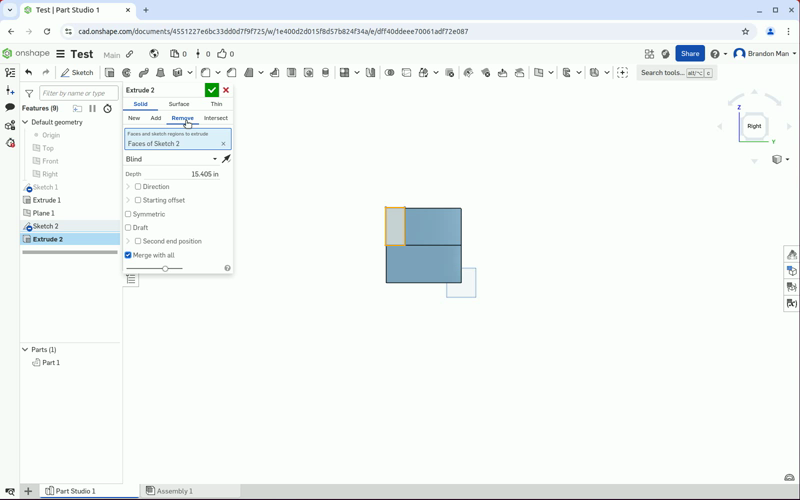
key(enter)
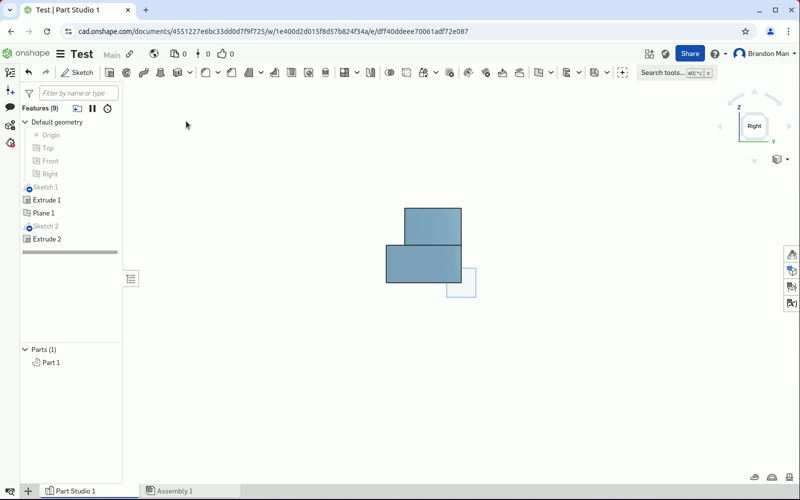
key(shift+h)
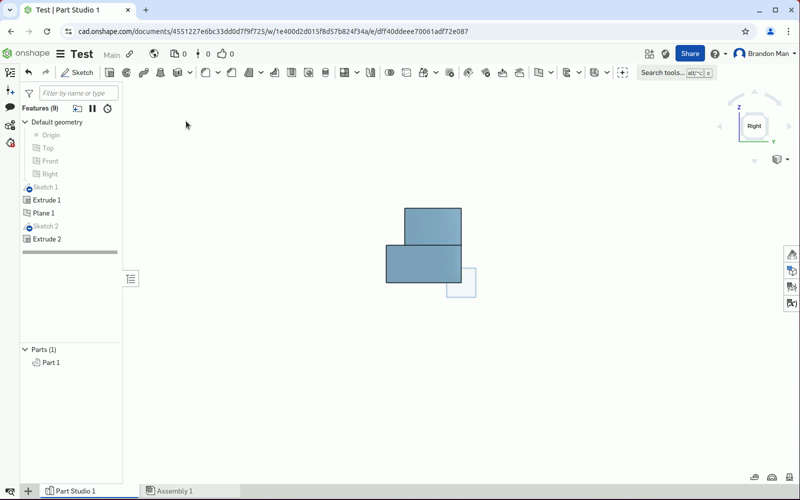
key(shift+h)
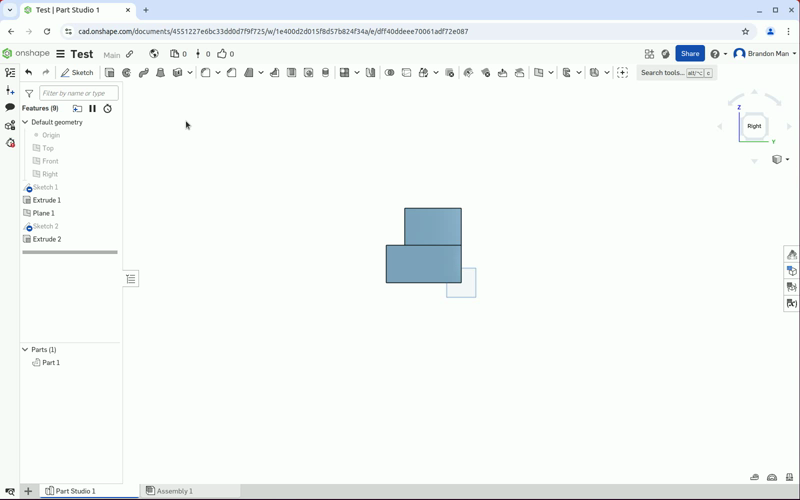
mouse_move(73, 189)
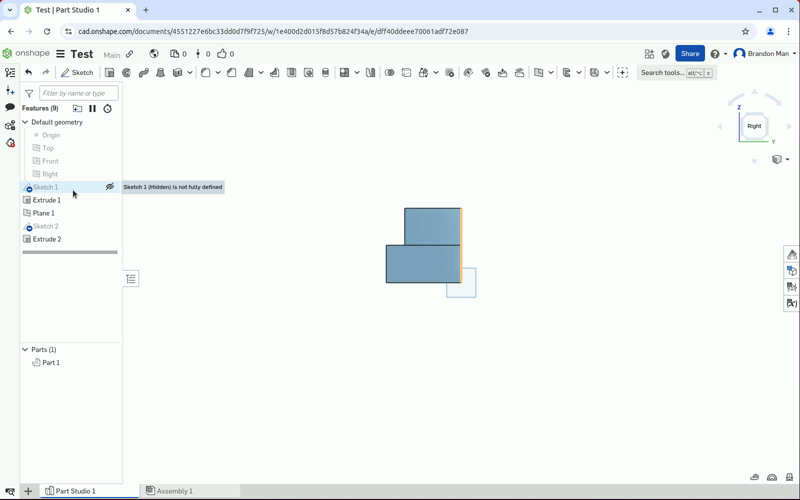
click(73, 189)
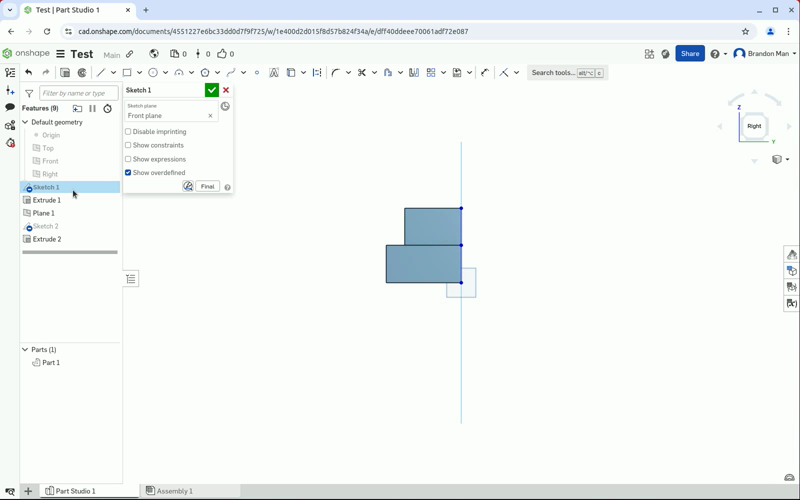
mouse_move(229, 92)
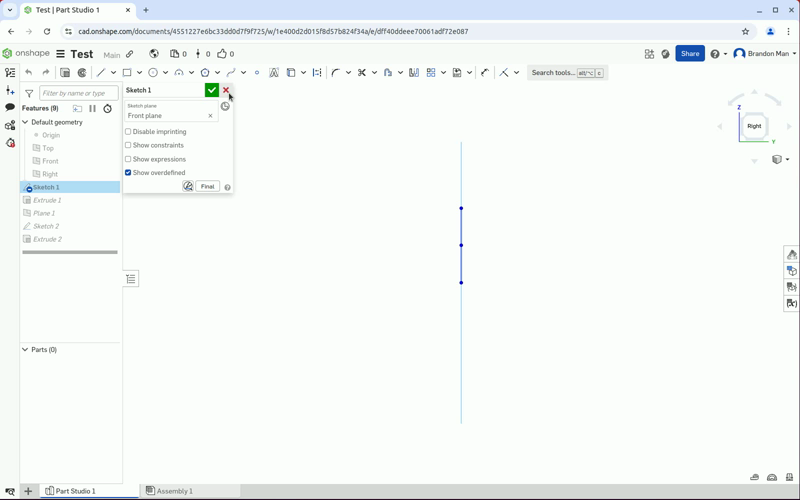
click(229, 92)
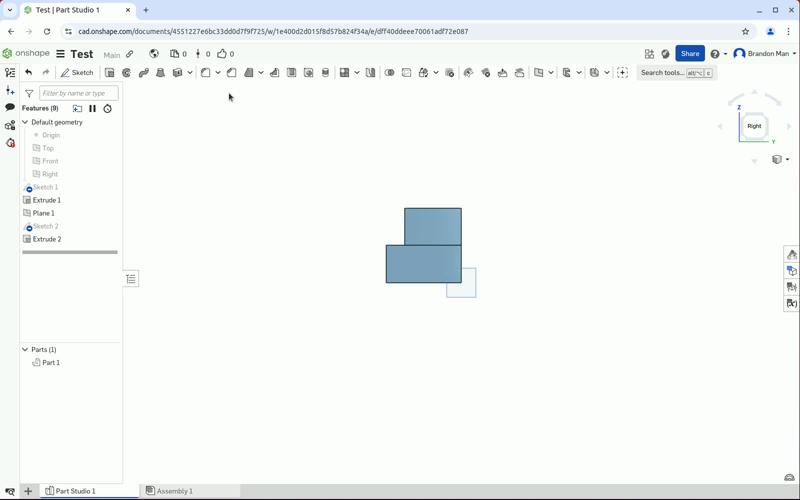
mouse_move(73, 352)
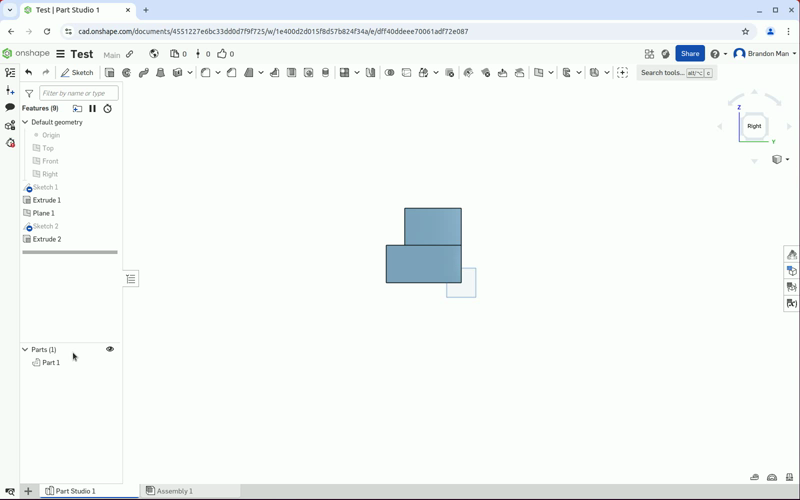
key(y)
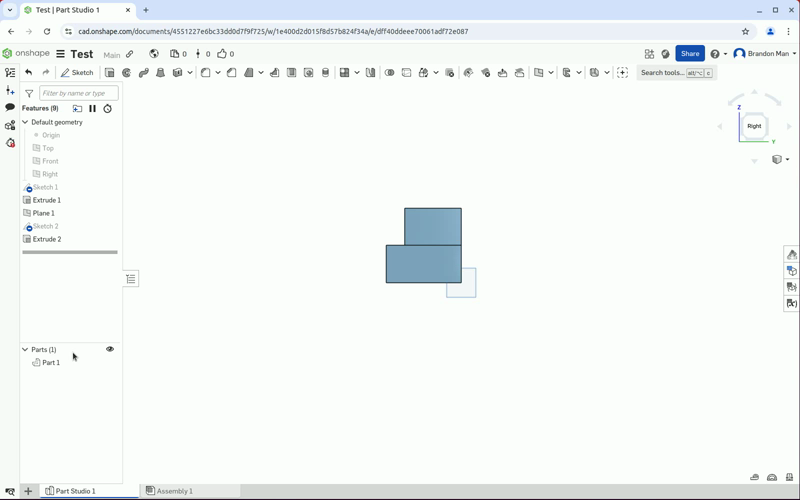
key(shift+p)
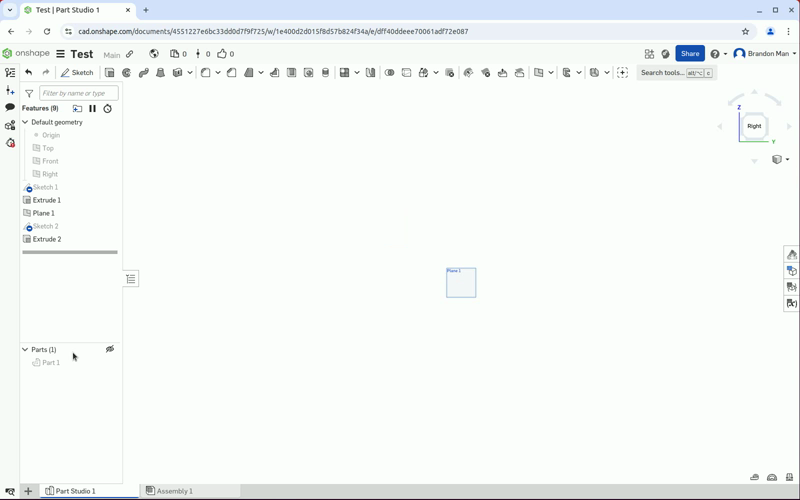
key(space)
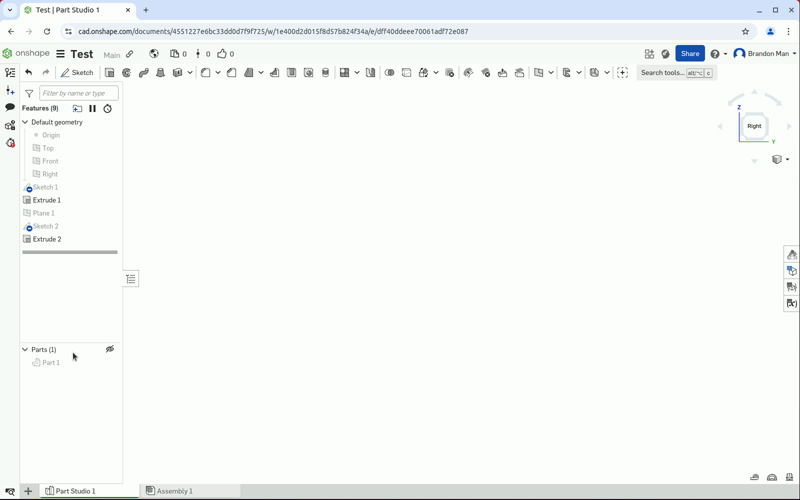
key_down(shift)
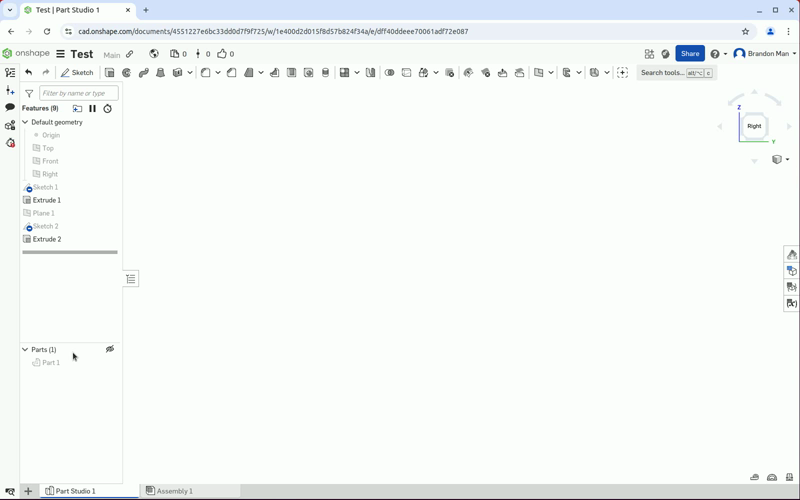
key(right)
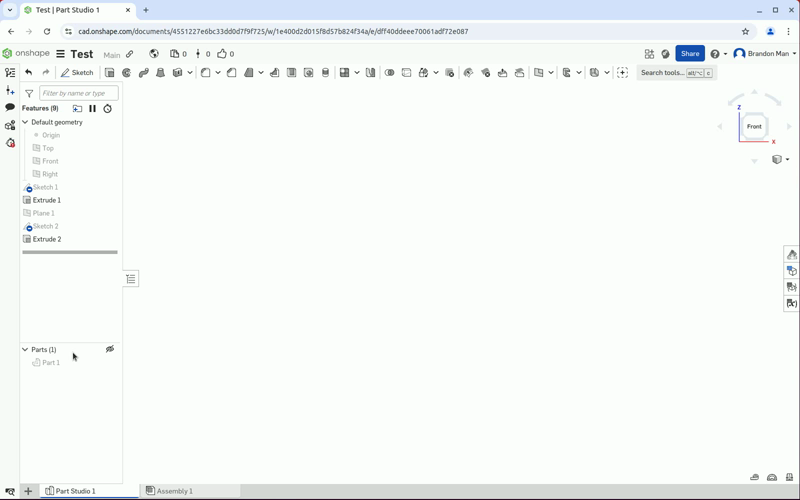
key_up(shift)
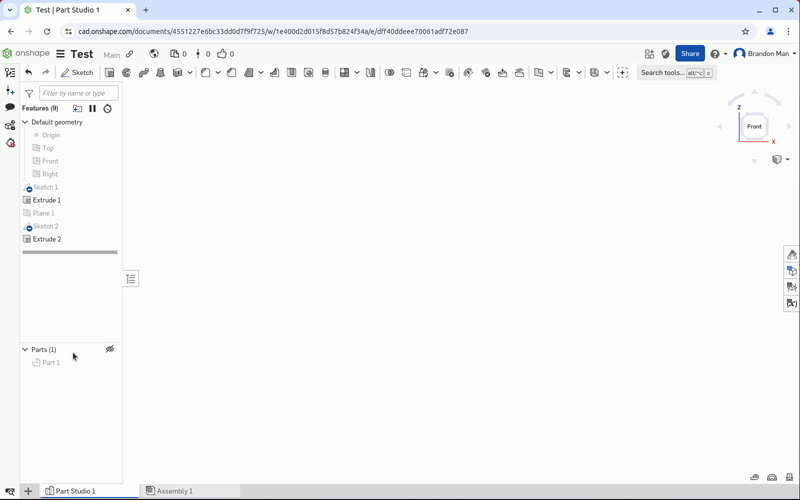
key(space)
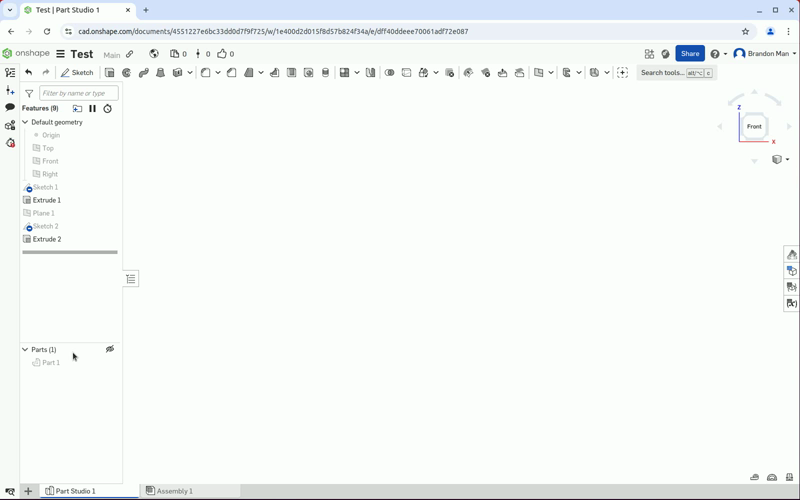
key_down(shift)
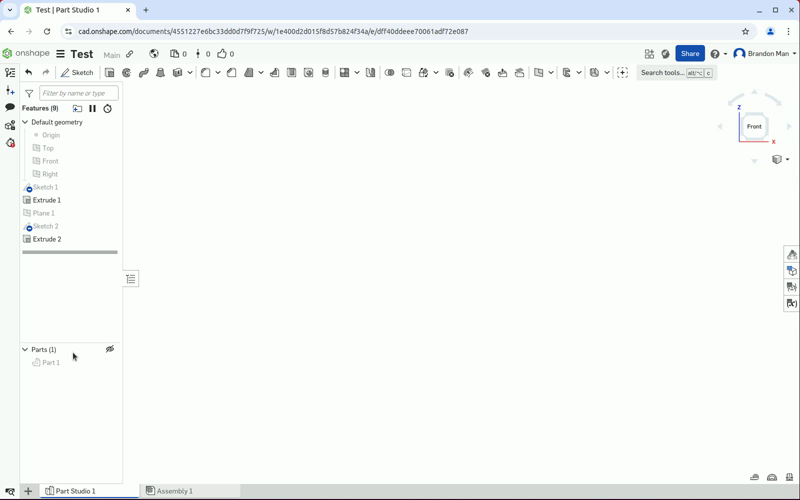
key(down)
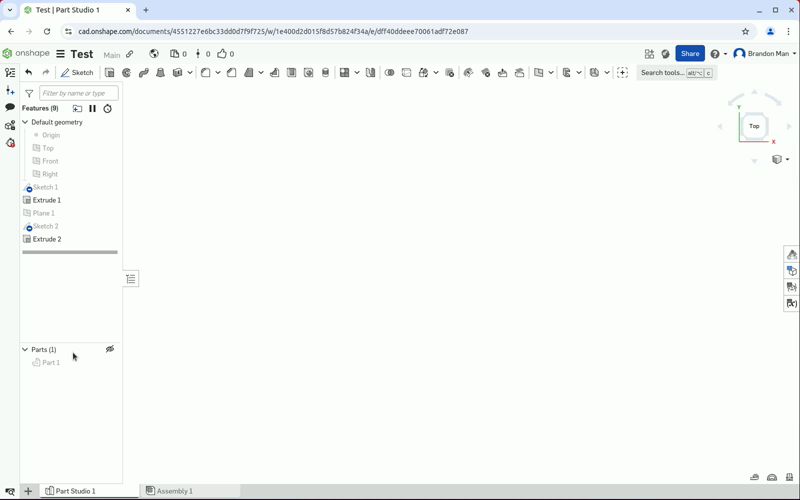
key_up(shift)
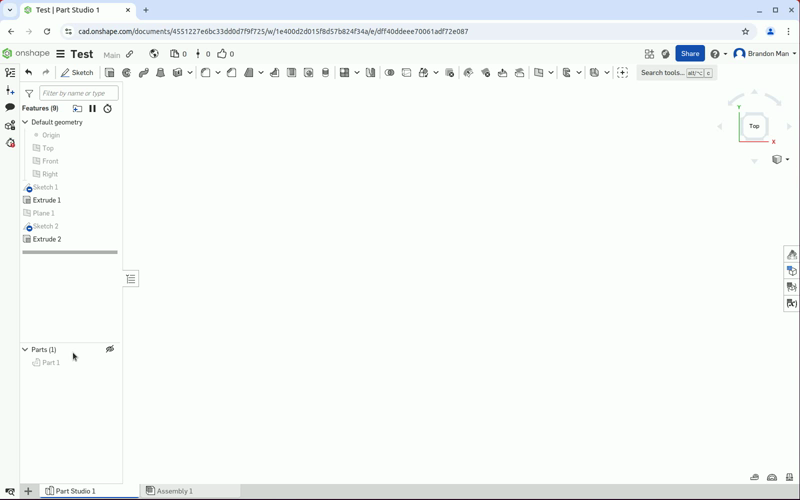
mouse_move(73, 352)
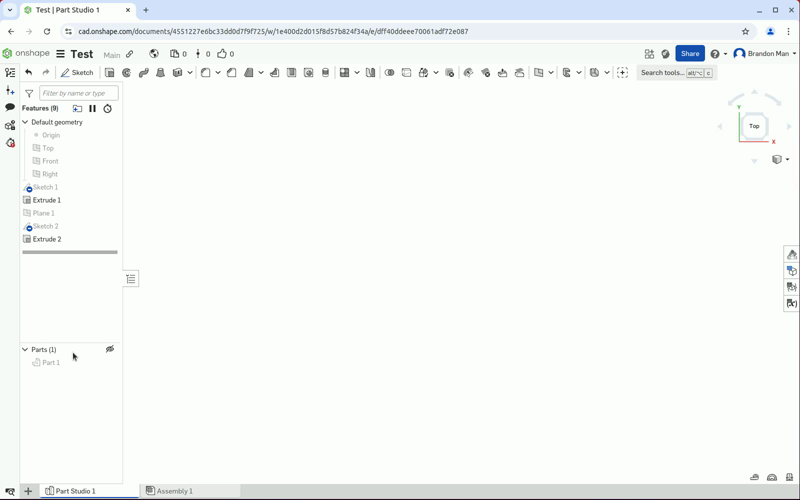
key(shift+y)
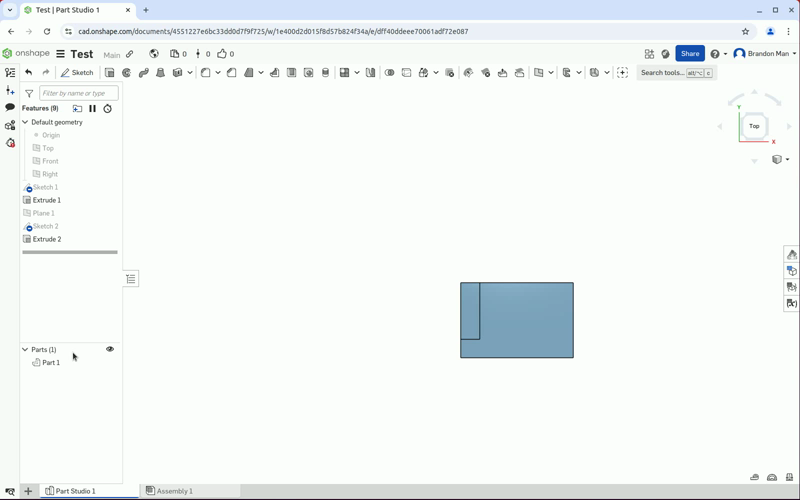
mouse_move(541, 75)
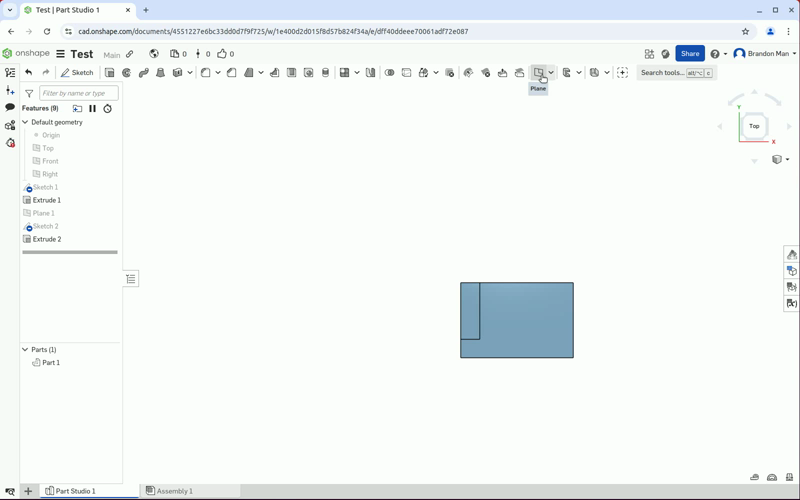
click(541, 75)
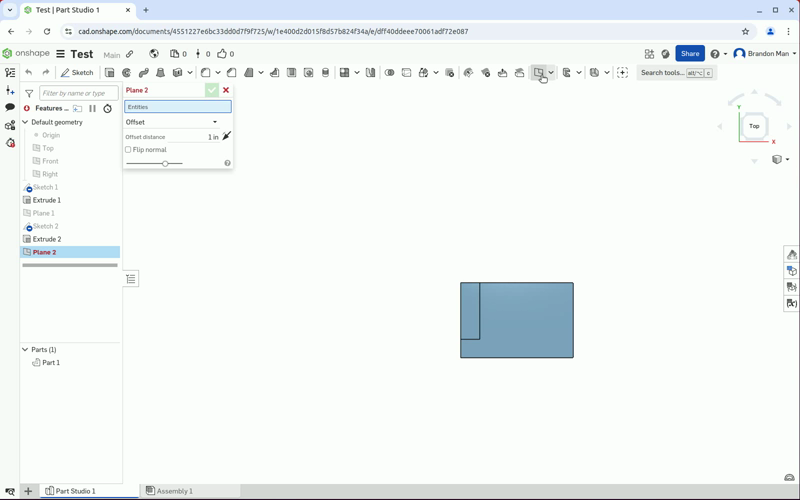
mouse_move(73, 150)
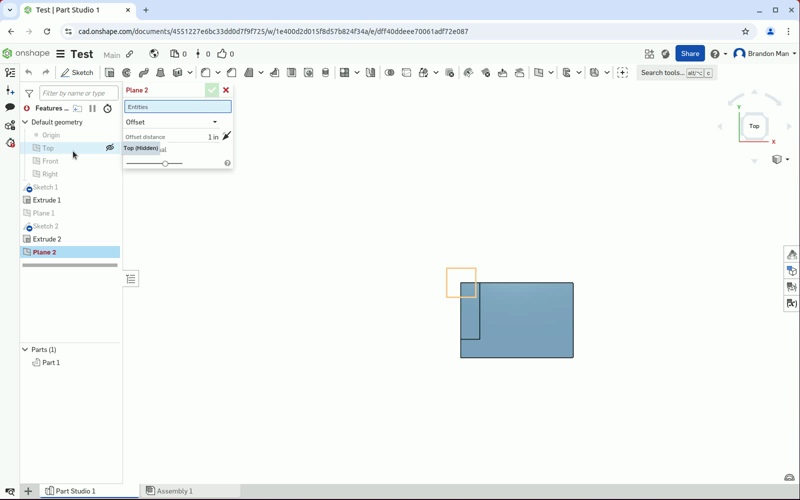
click(73, 150)
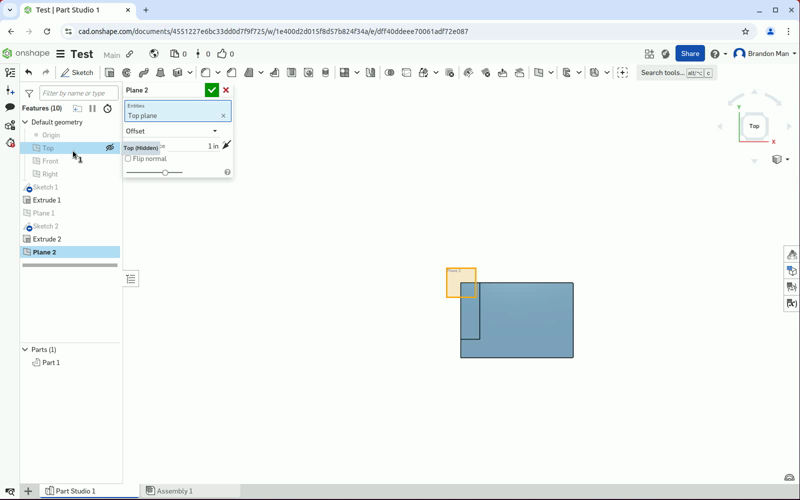
key(tab, 2)
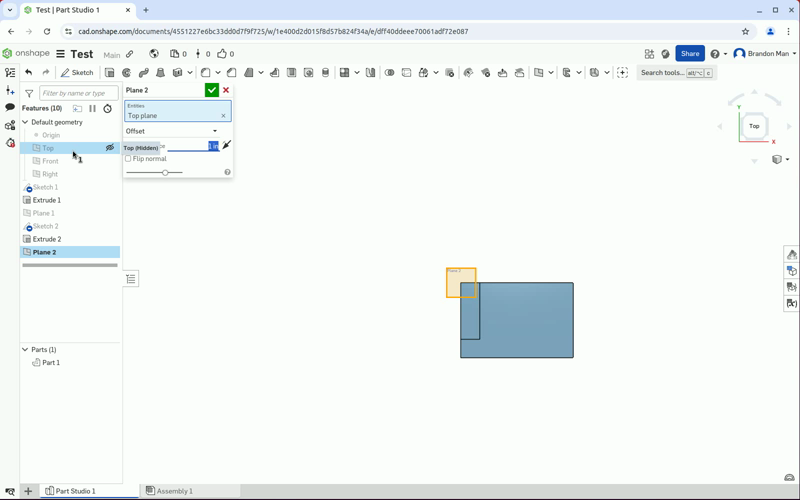
text(7.703)
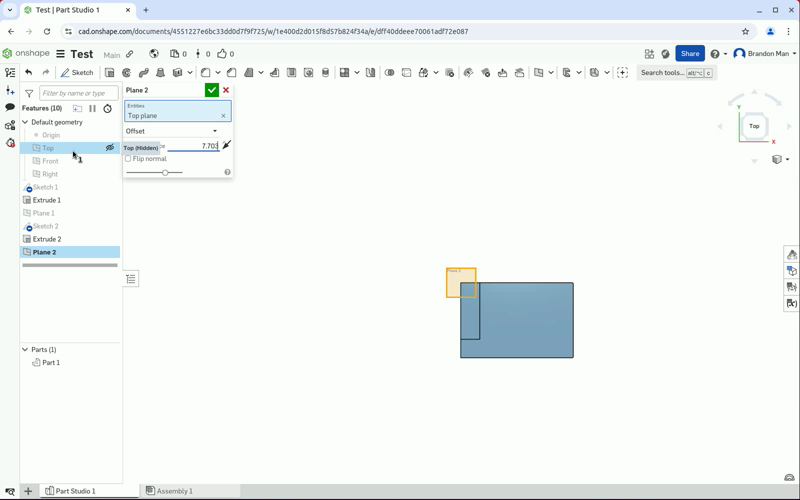
key(enter, 2)
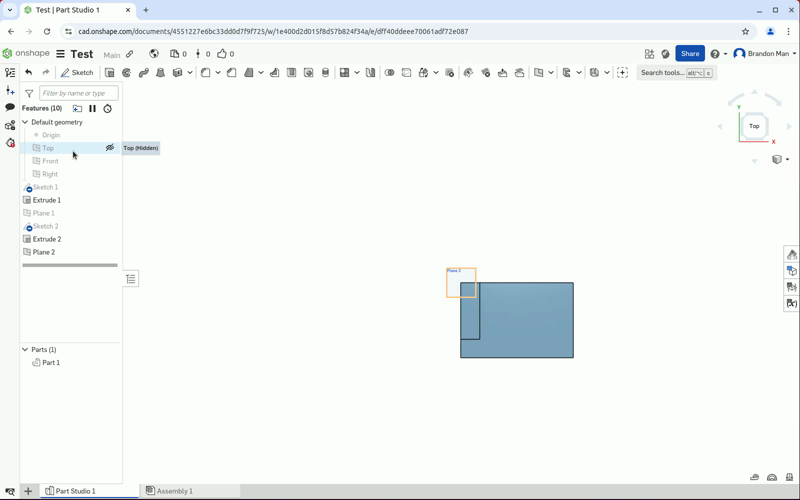
key(shift+s)
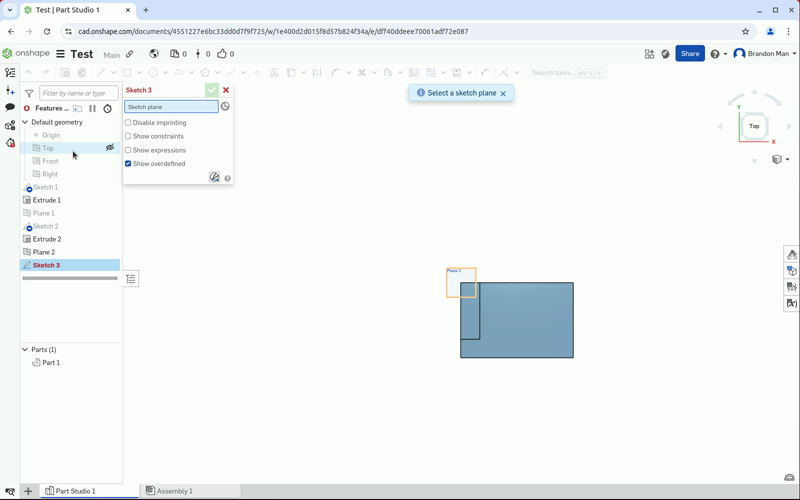
mouse_move(73, 254)
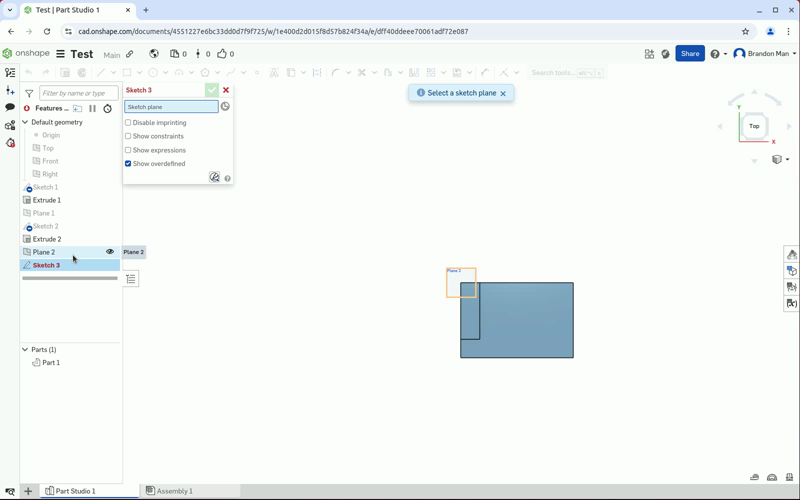
click(73, 254)
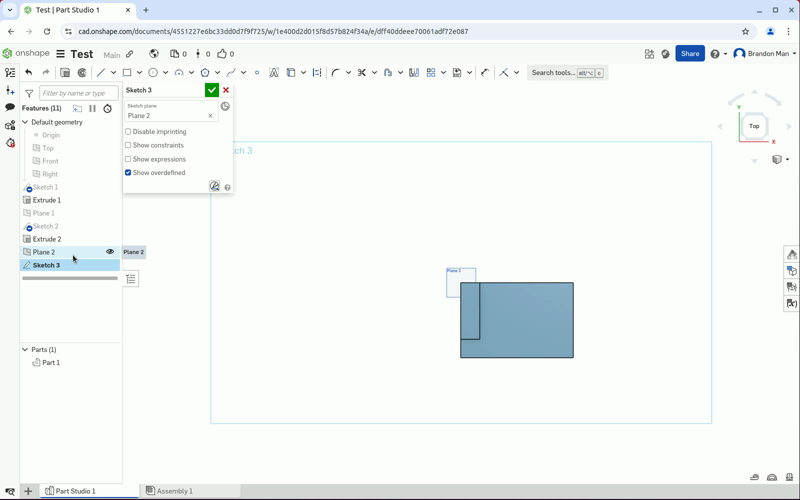
mouse_move(73, 352)
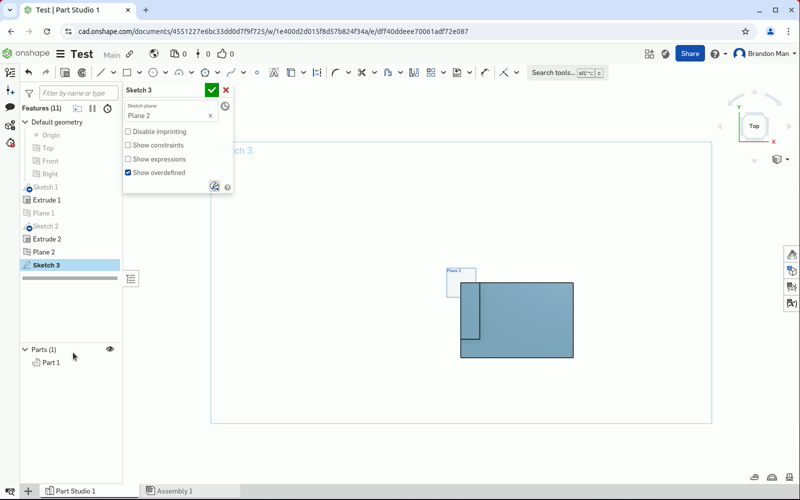
key(y)
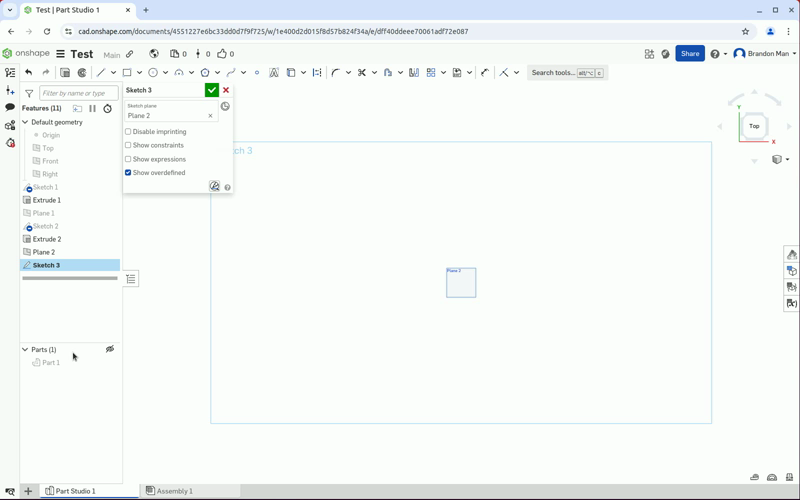
key(l)
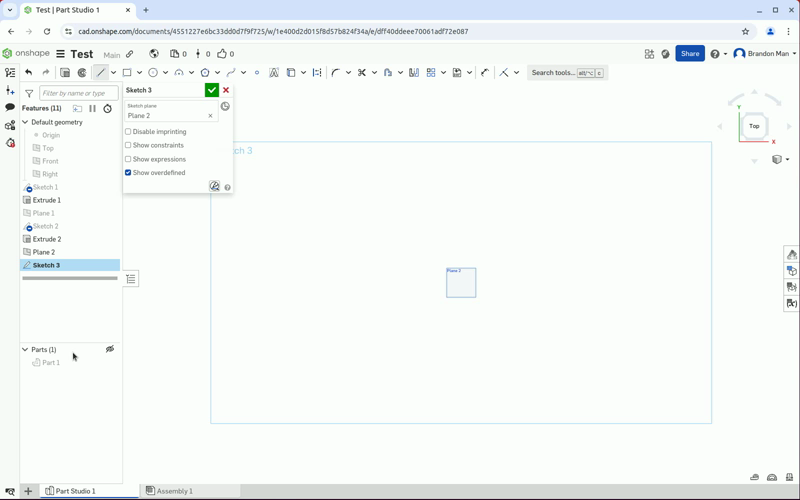
key_down(shift)
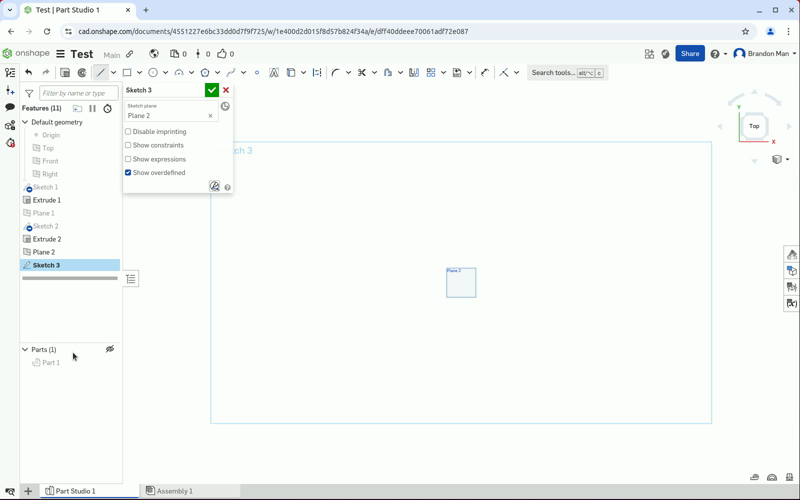
mouse_move(516, 357)
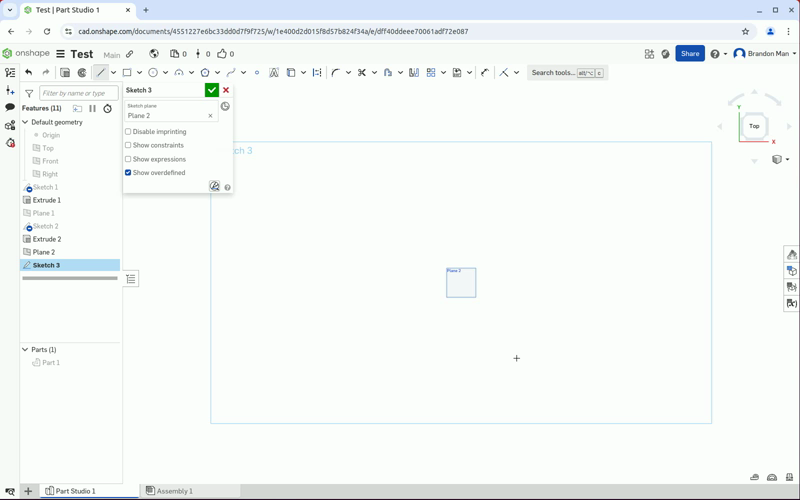
click(516, 357)
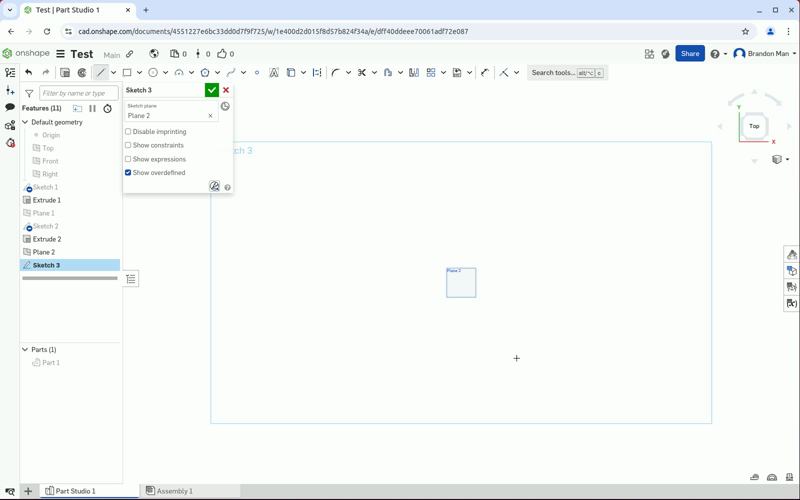
key_up(shift)
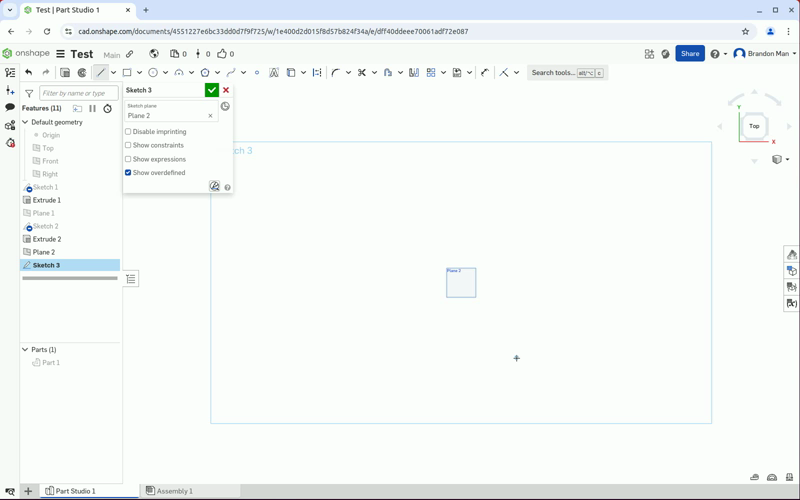
key_down(shift)
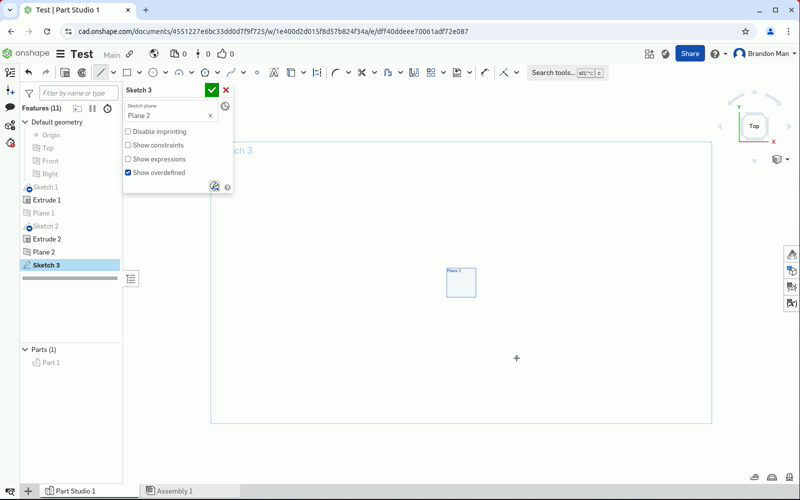
mouse_move(546, 357)
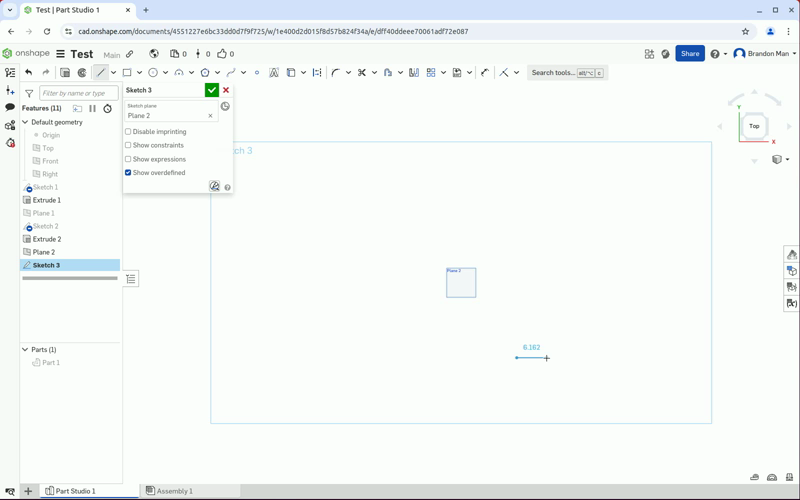
mouse_move(573, 357)
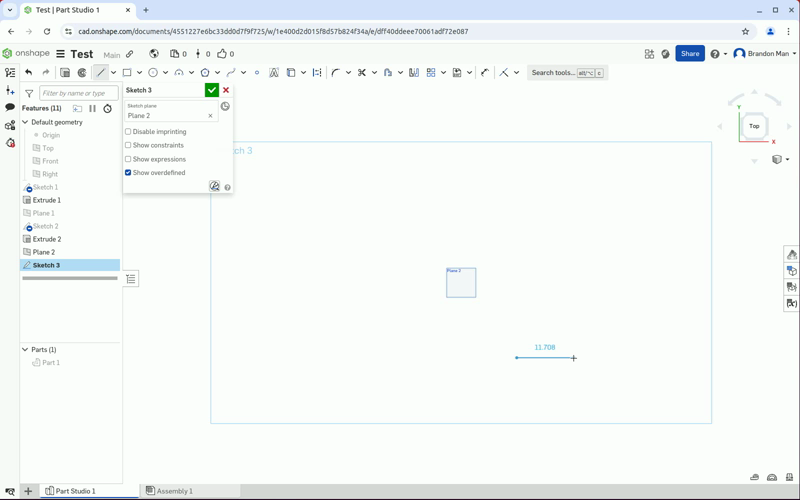
click(573, 357)
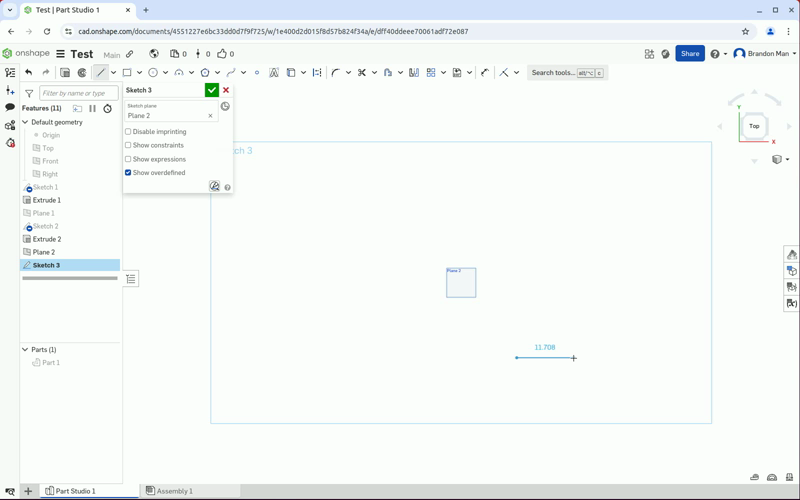
key_up(shift)
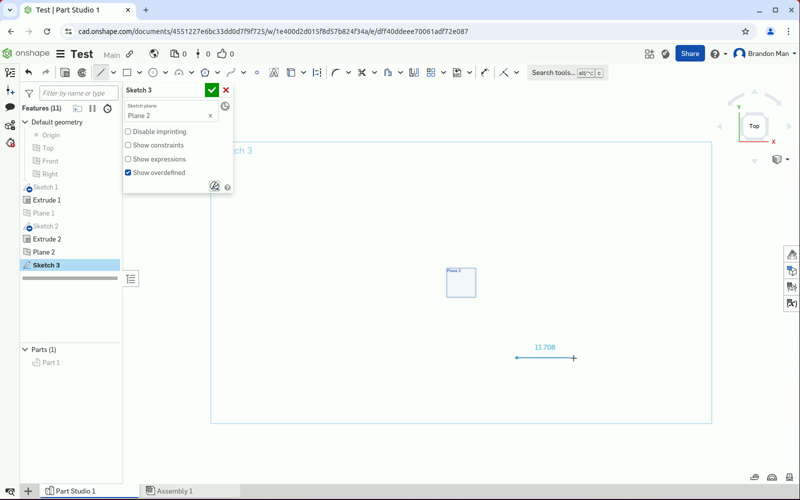
key_down(shift)
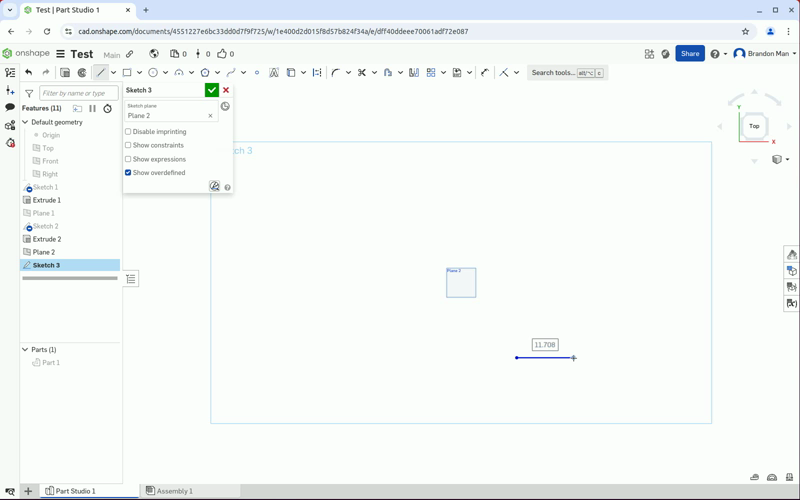
mouse_move(589, 357)
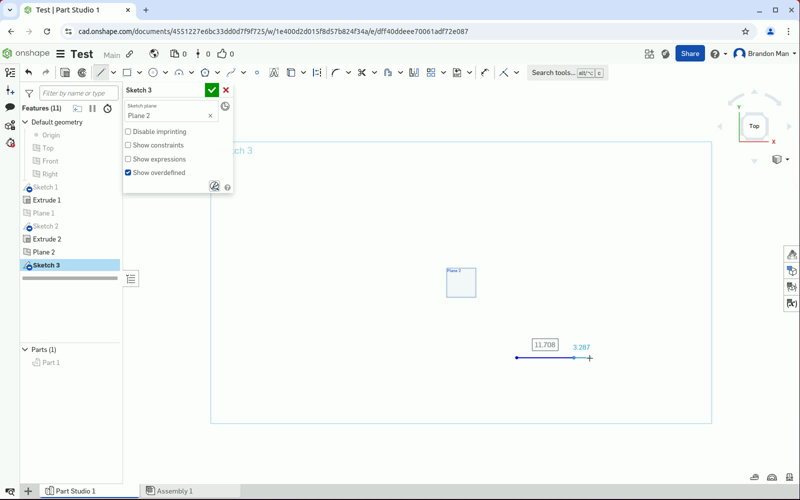
mouse_move(573, 320)
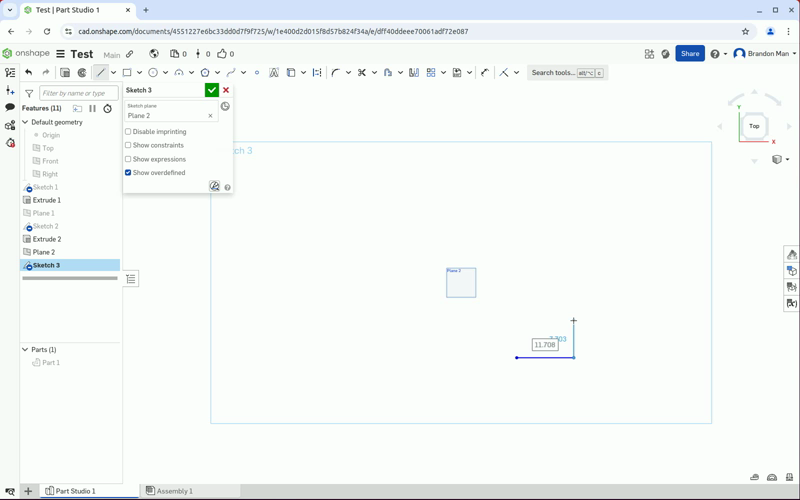
click(573, 320)
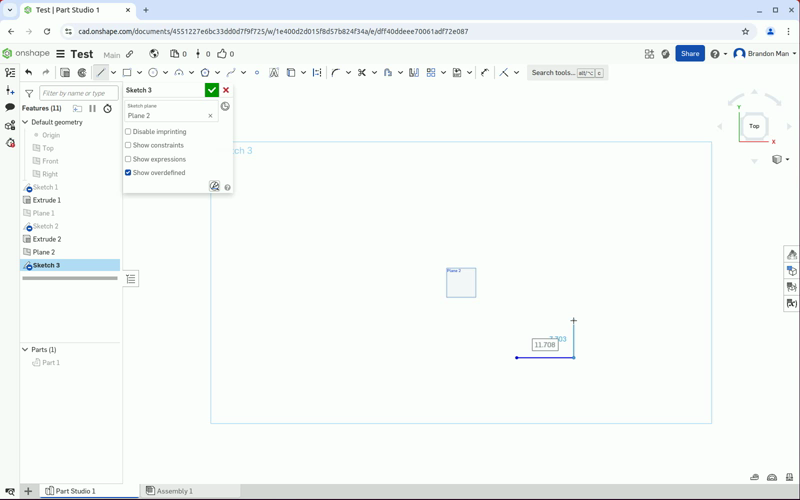
key_up(shift)
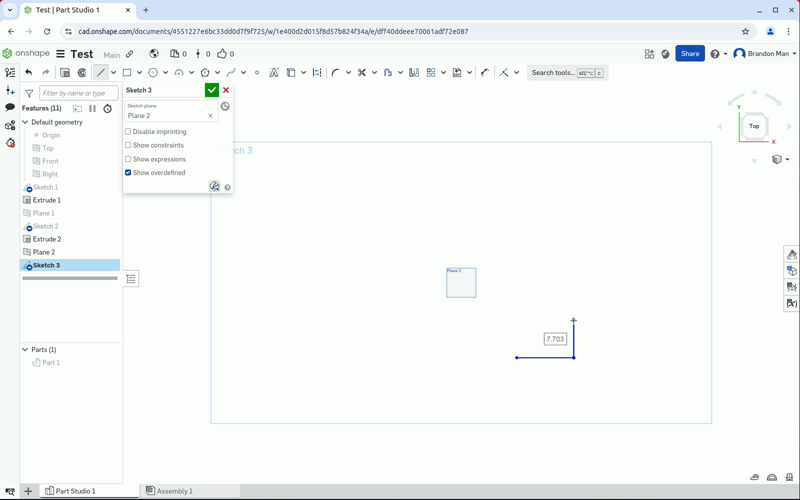
key_down(shift)
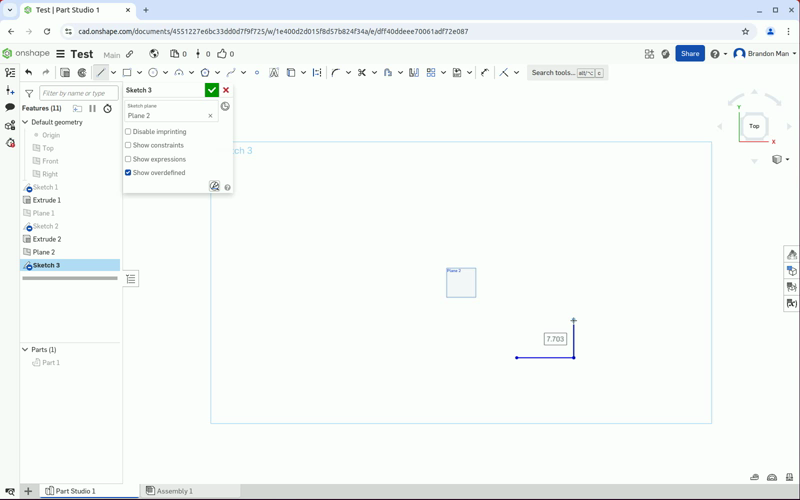
mouse_move(589, 320)
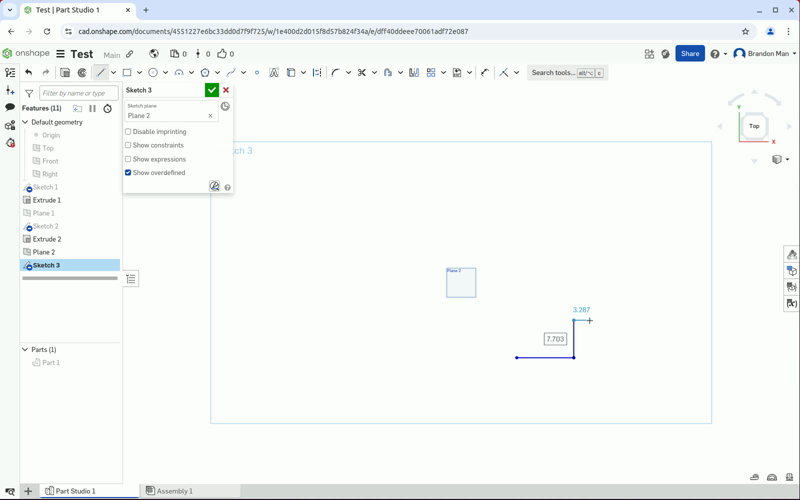
mouse_move(516, 320)
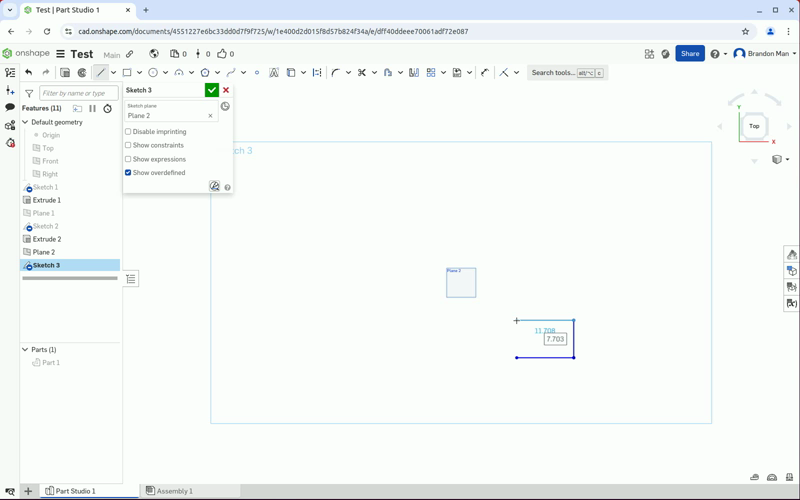
click(516, 320)
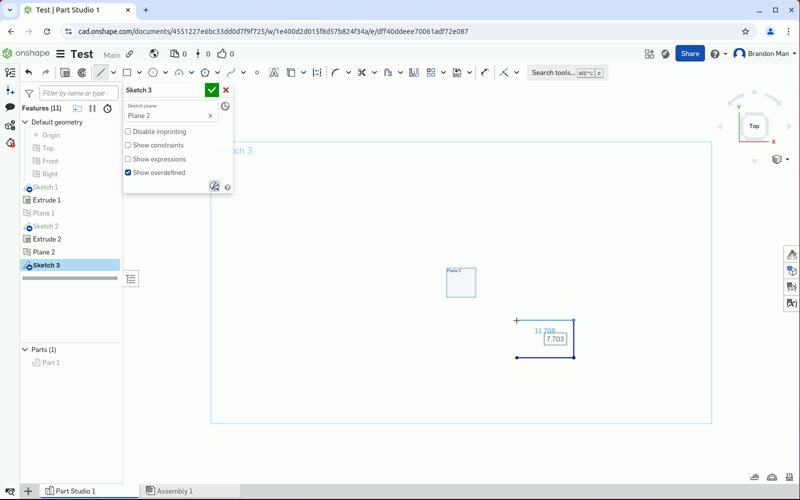
key_up(shift)
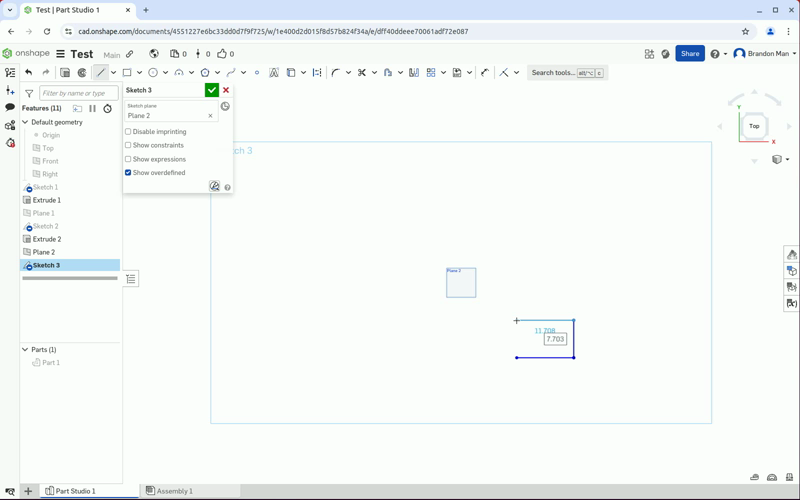
mouse_move(546, 320)
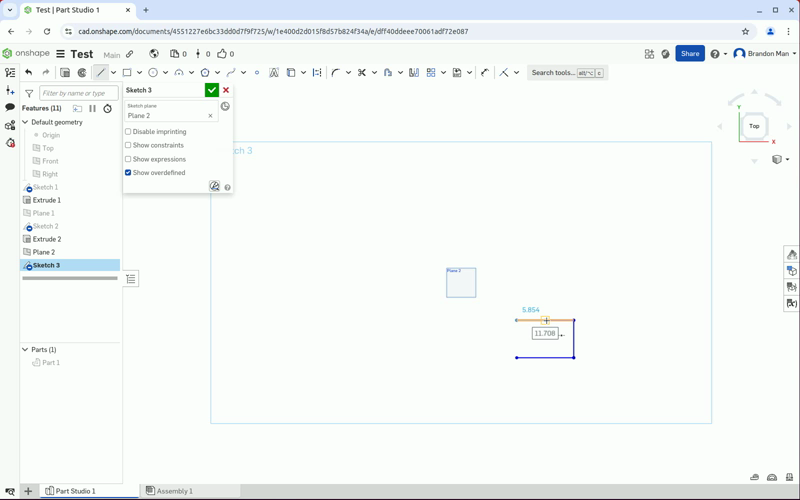
key_down(shift)
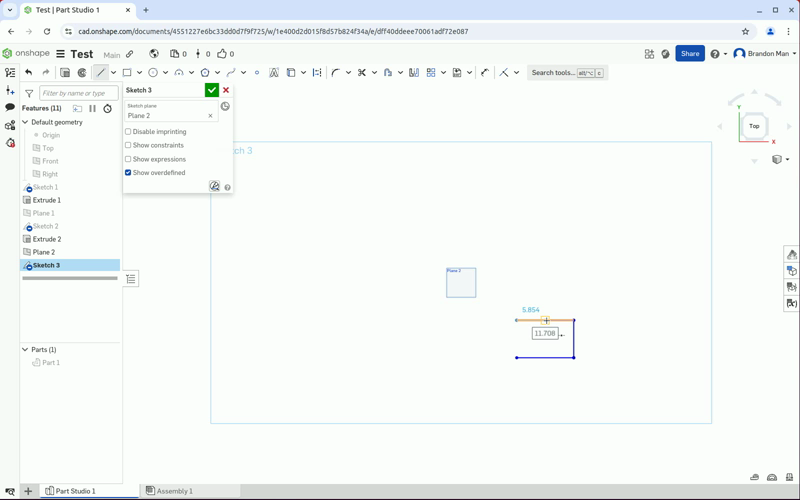
mouse_move(516, 357)
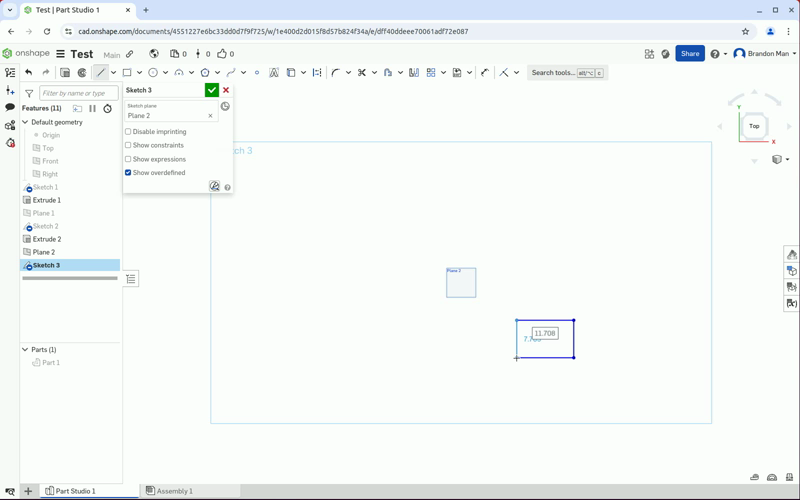
key_up(shift)
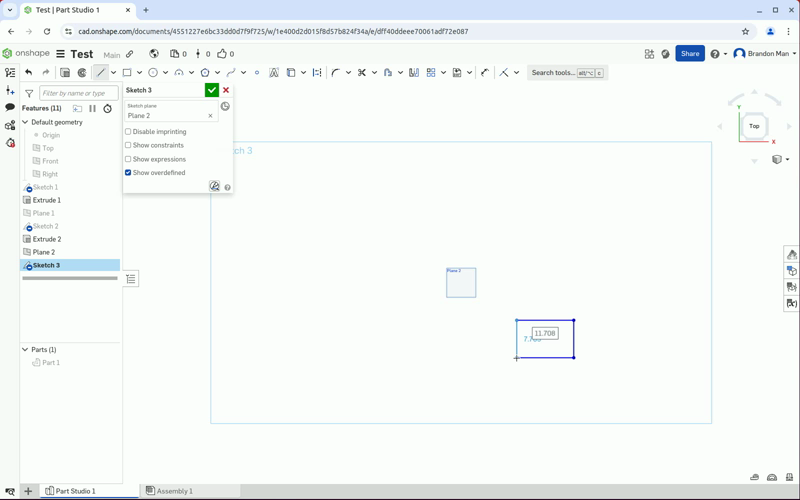
click(516, 357)
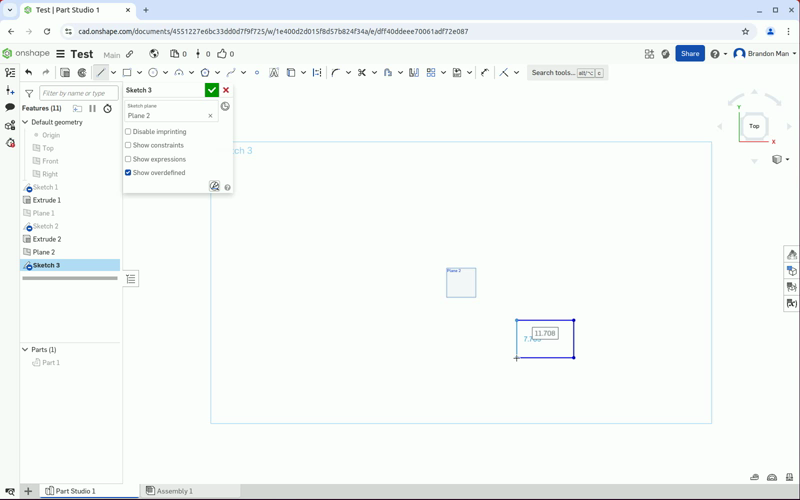
key(esc)
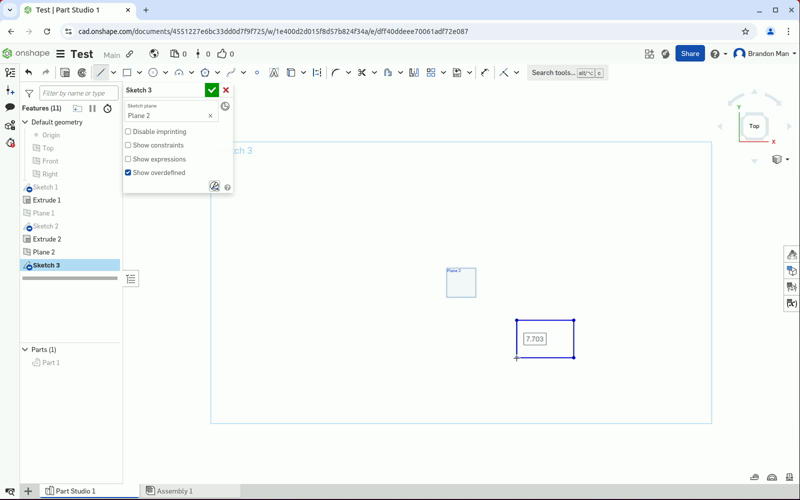
mouse_move(521, 322)
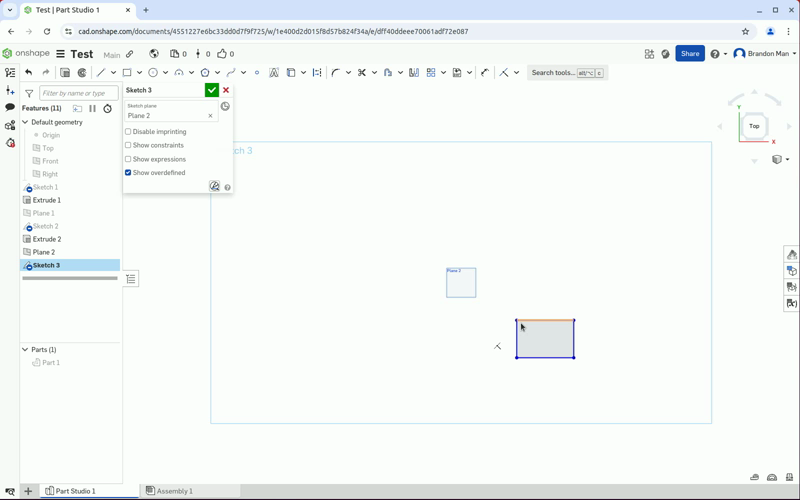
click(521, 322)
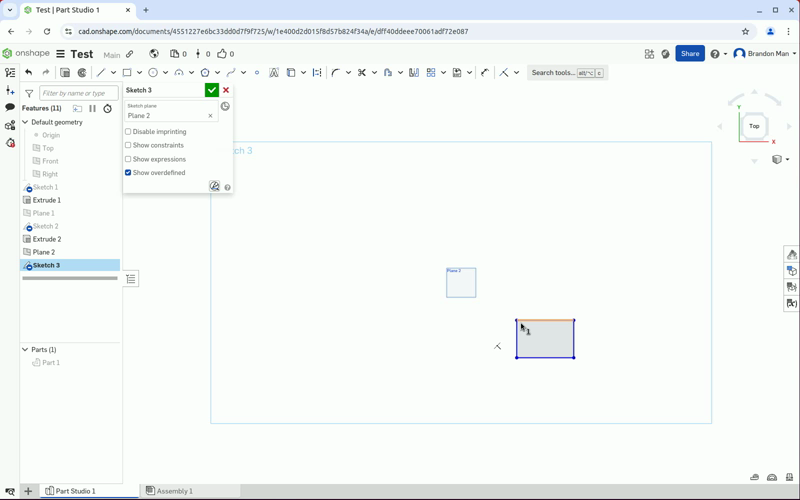
mouse_move(73, 352)
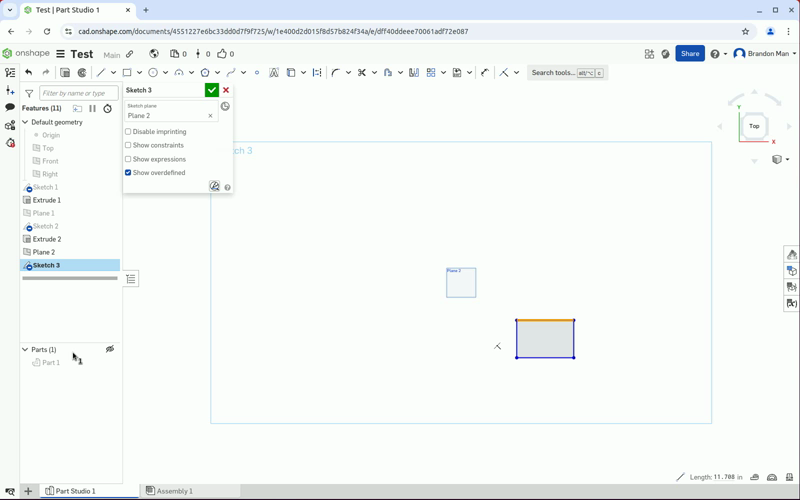
key(shift+y)
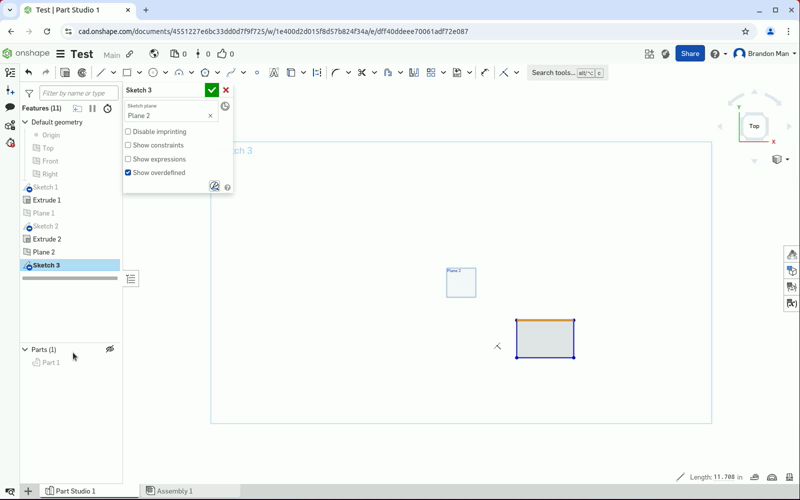
key(shift+e)
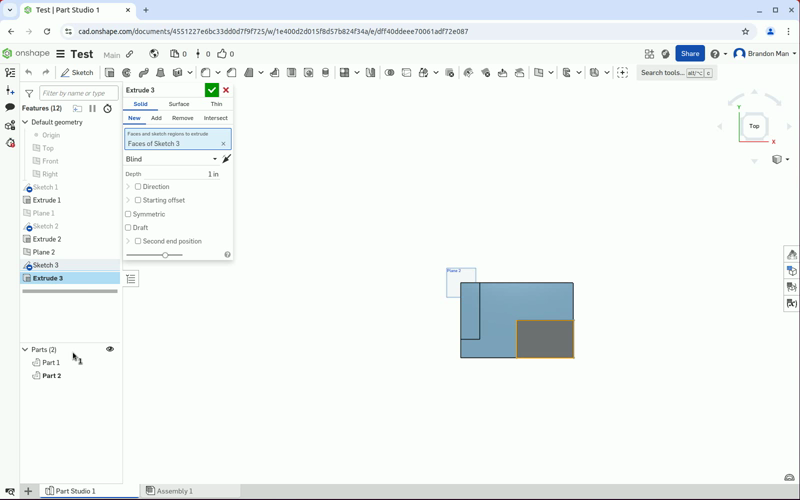
mouse_move(143, 106)
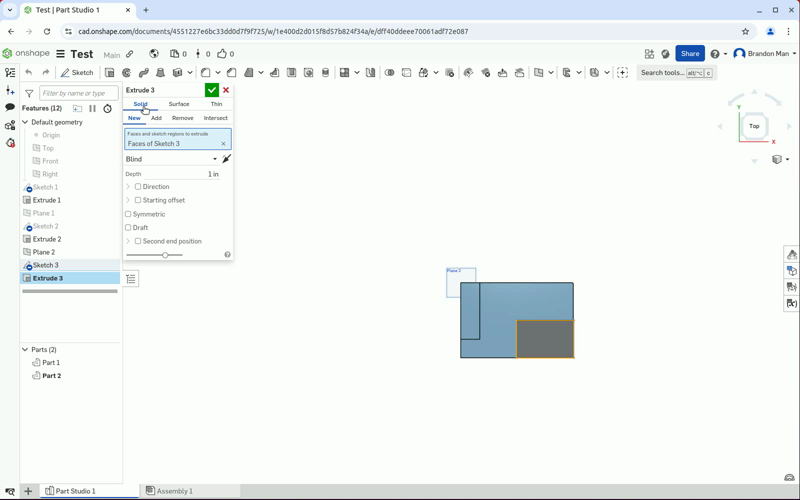
click(143, 106)
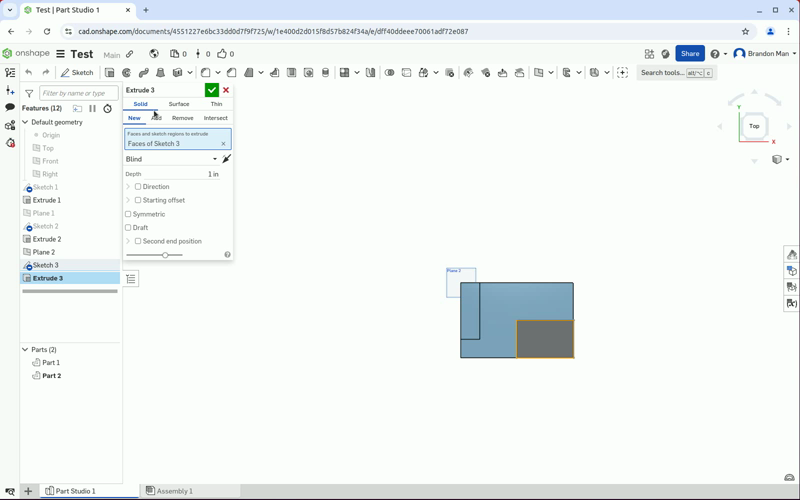
mouse_move(186, 120)
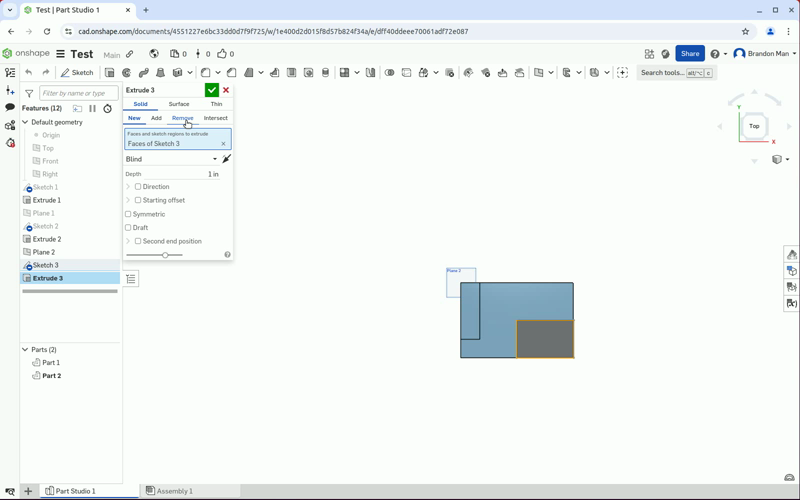
click(186, 120)
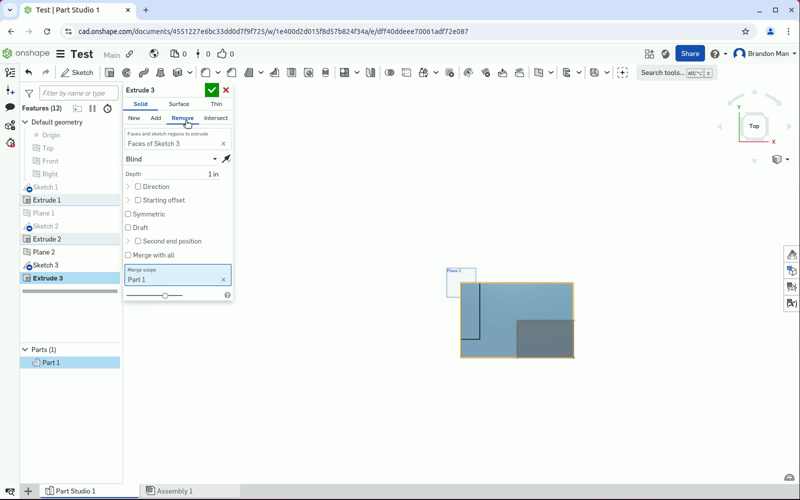
key(tab, 4)
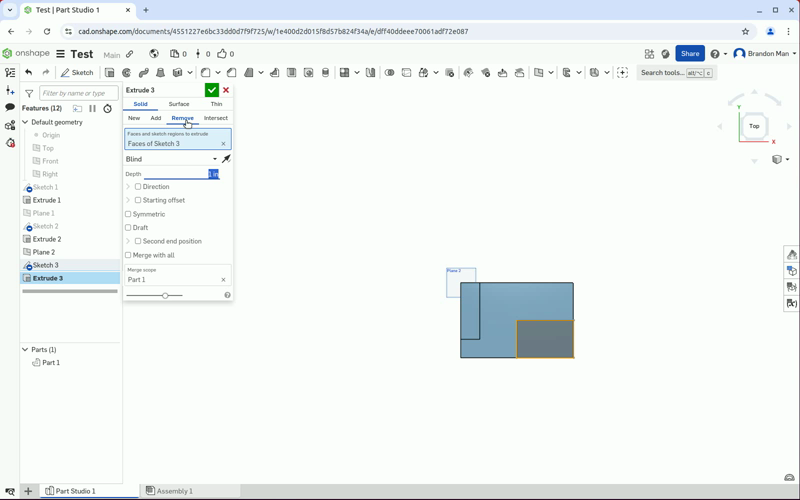
text(15.405)
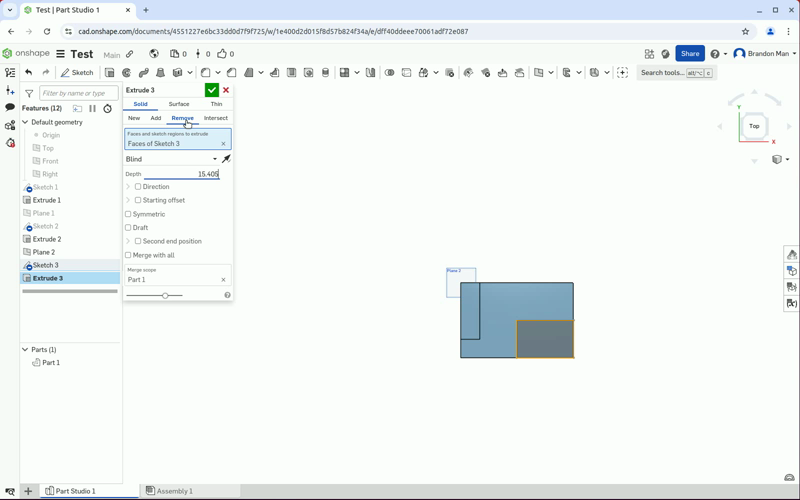
key(tab, 6)
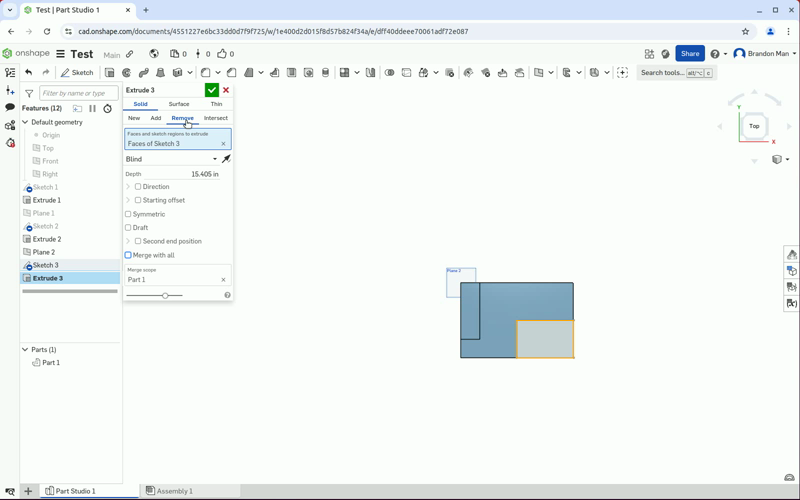
key(space)
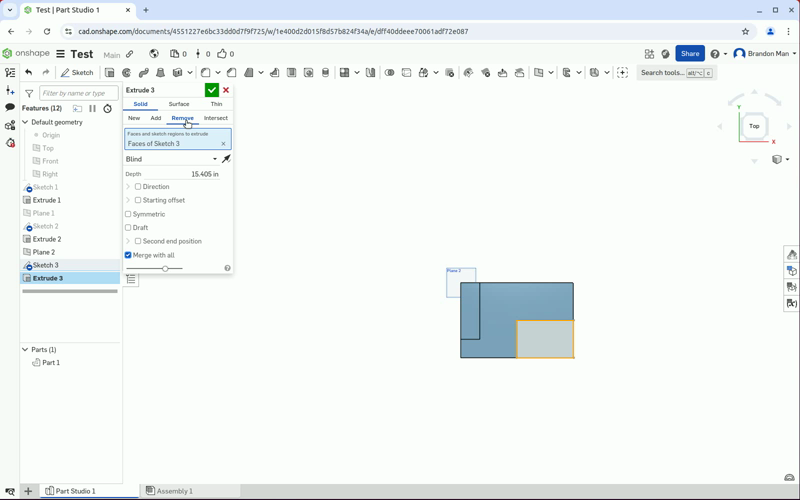
key(enter)
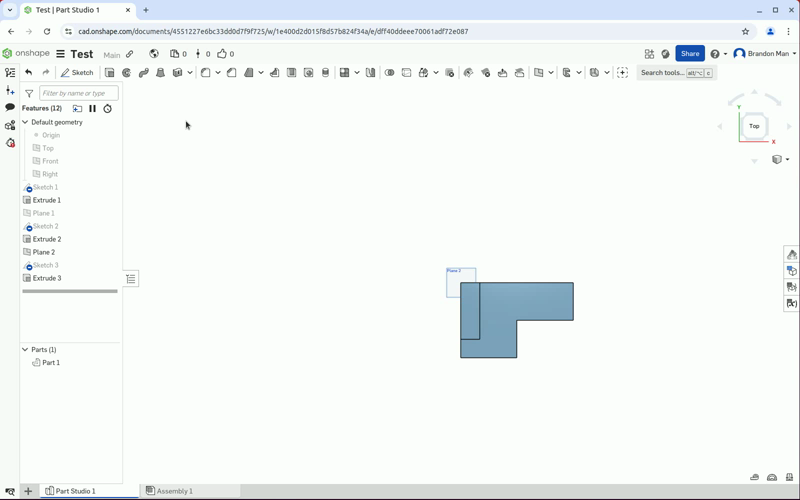
key(shift+h)
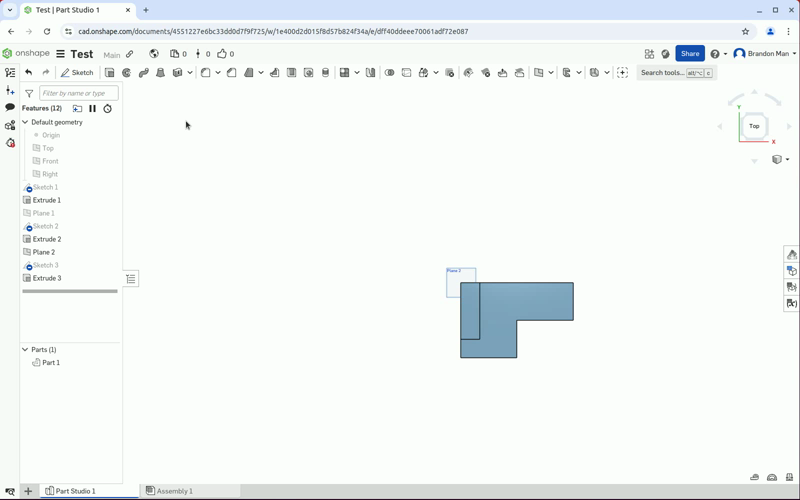
key(shift+h)
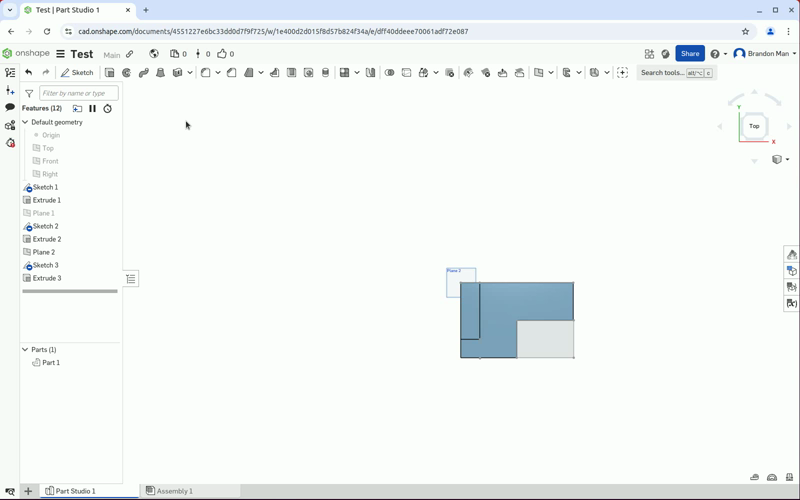
key(shift+7)
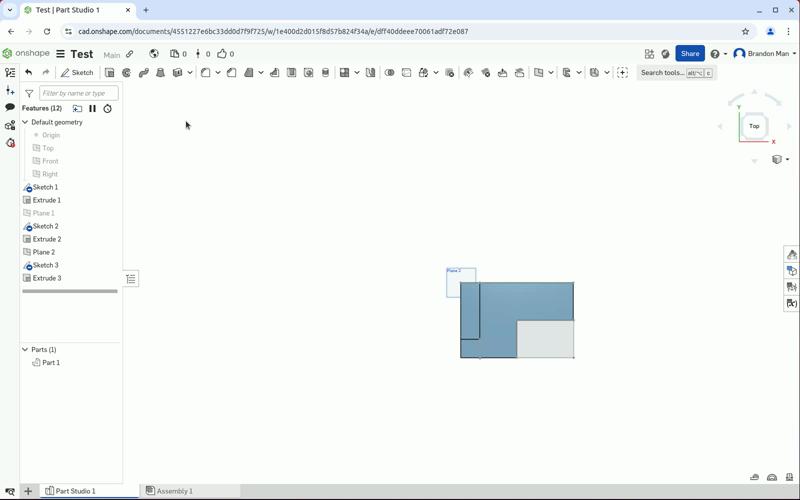
key(up, 3)
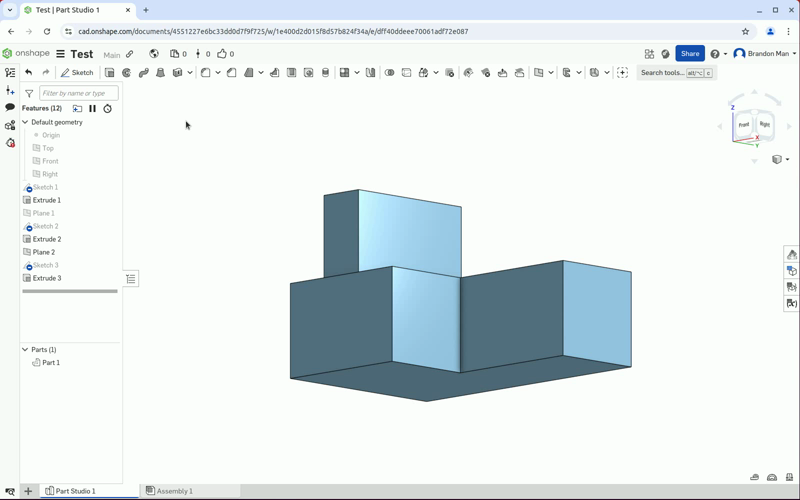
key(left, 3)
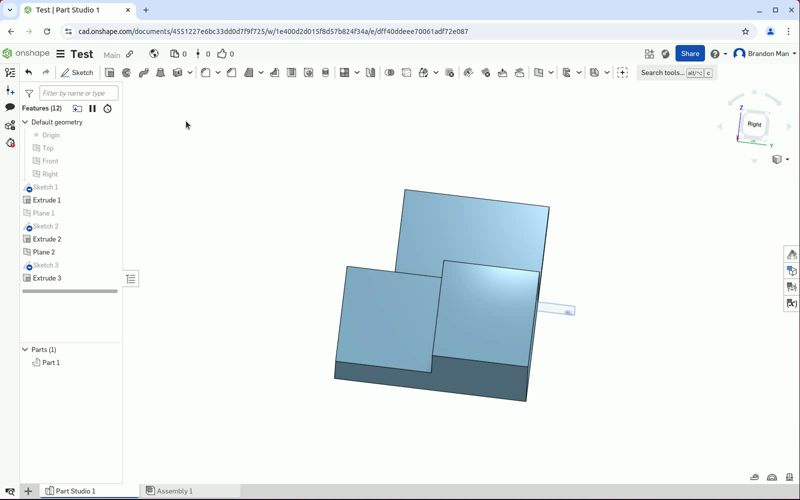
key(right, 3)
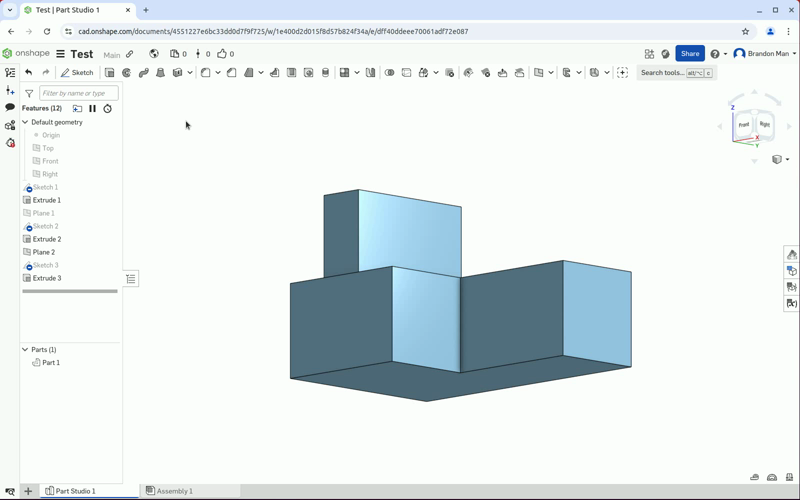
key(down, 3)
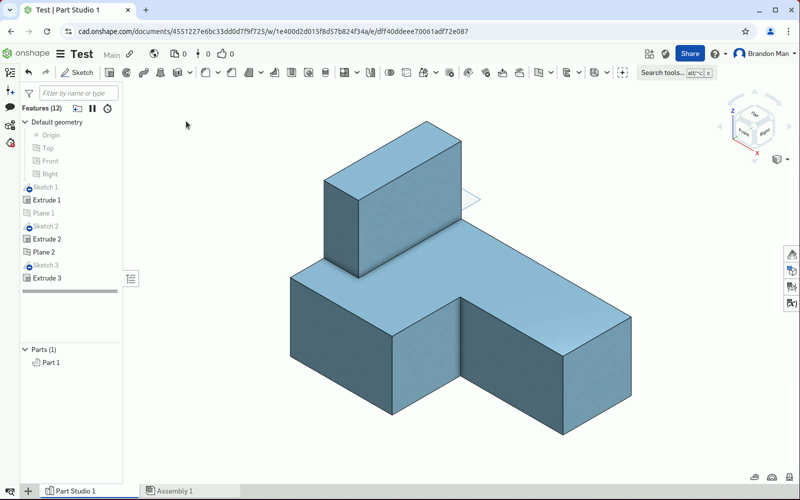
mouse_move(73, 189)
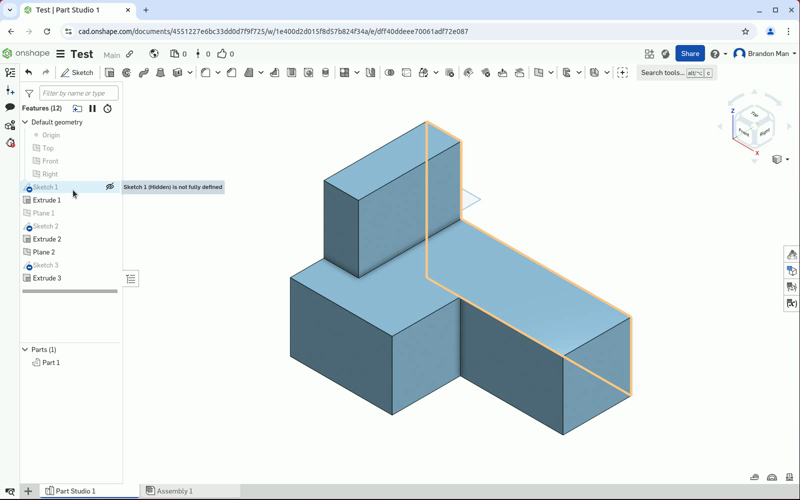
click(73, 189)